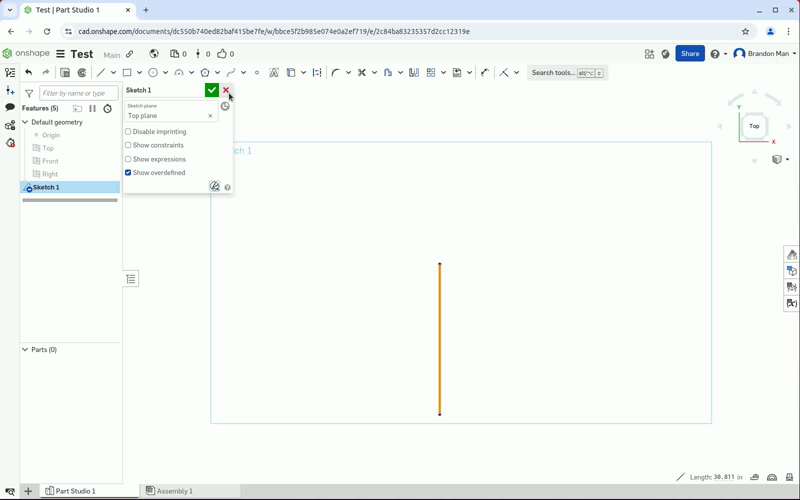
key(shift+h)
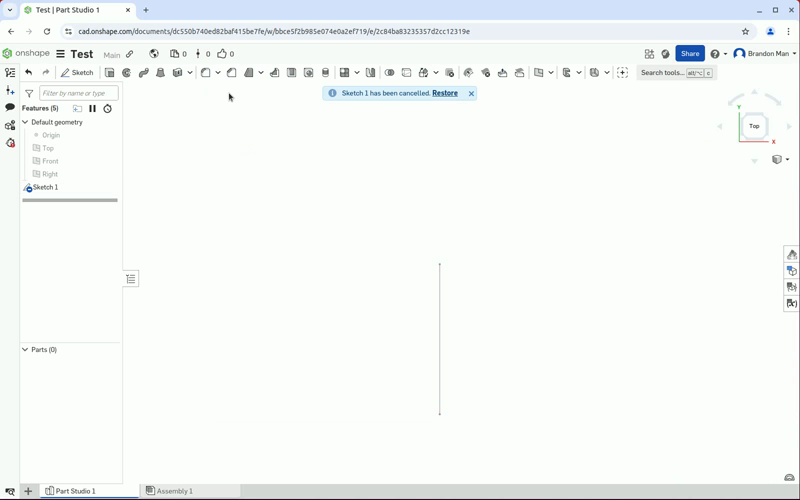
key(shift+s)
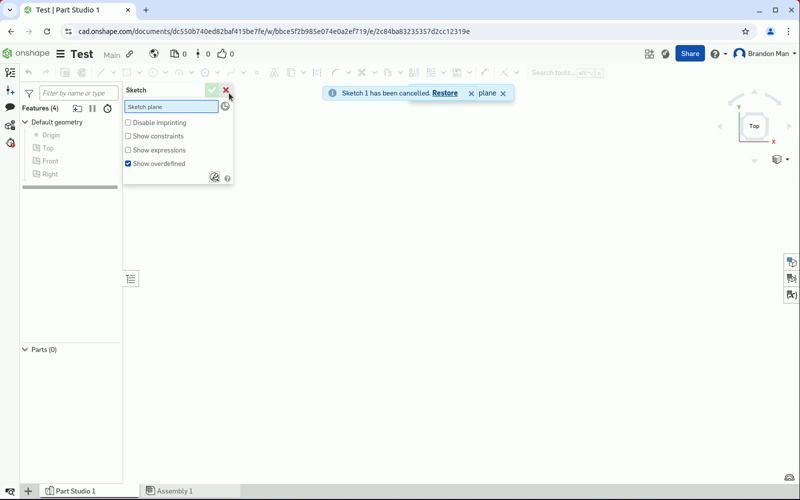
mouse_move(73, 150)
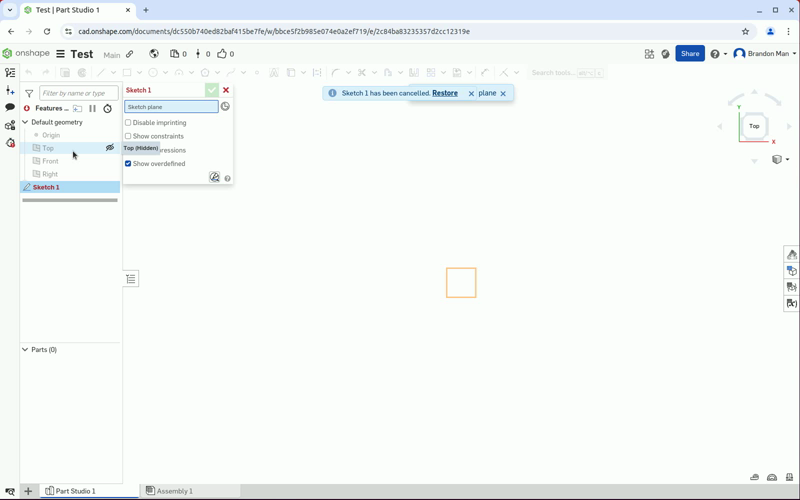
click(73, 150)
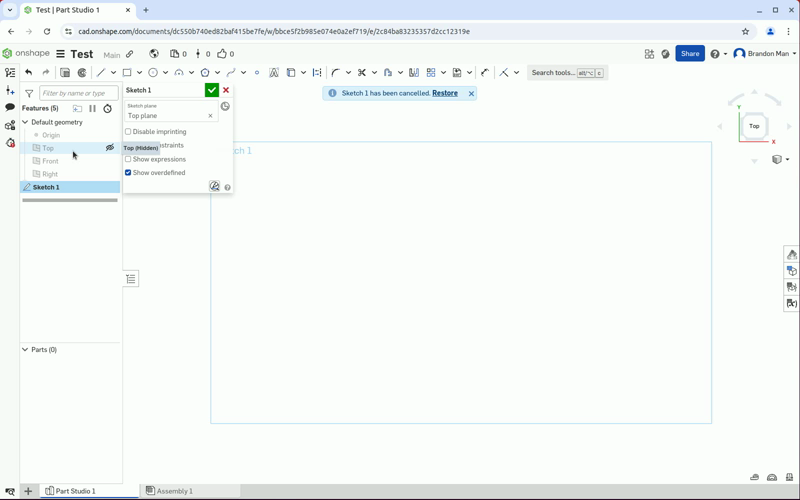
mouse_move(73, 352)
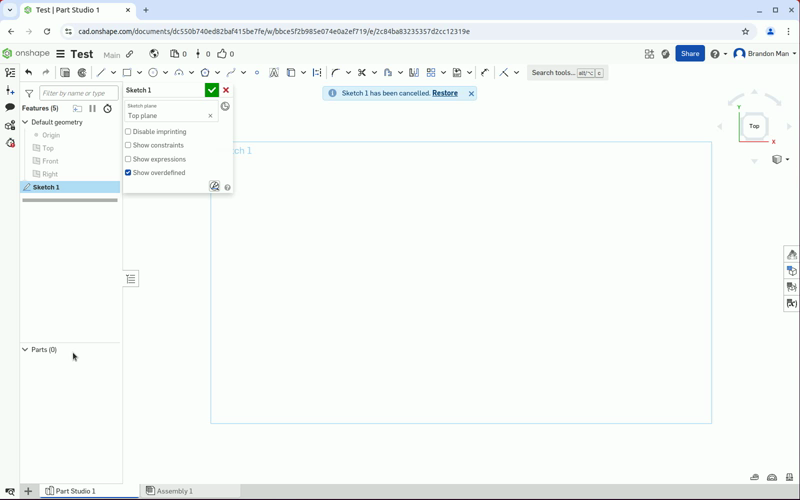
key(y)
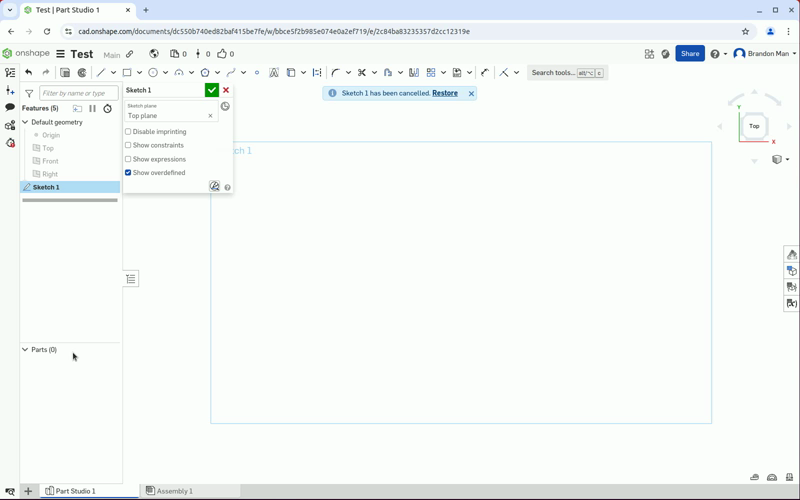
key(c)
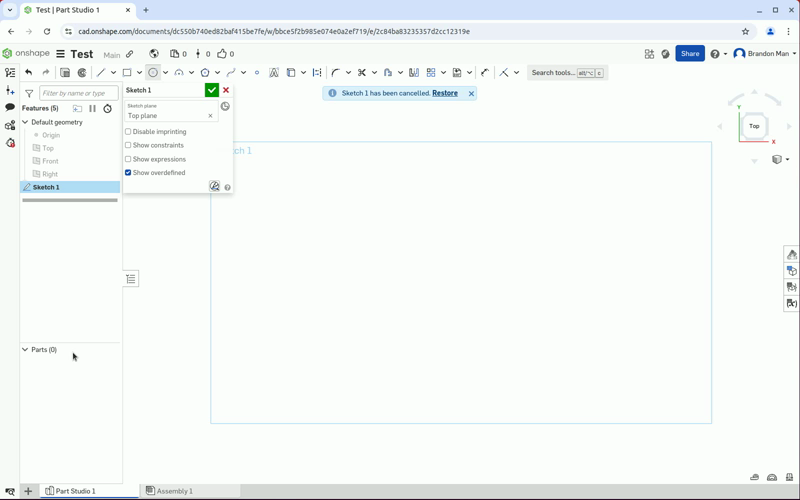
key_down(shift)
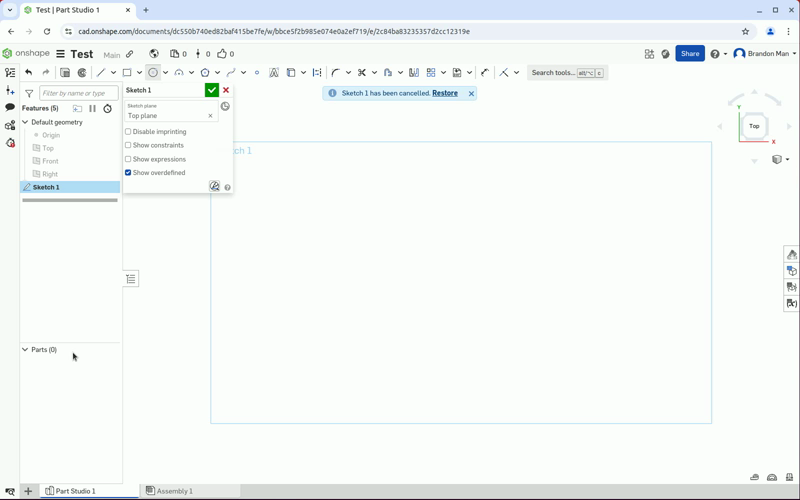
mouse_move(461, 282)
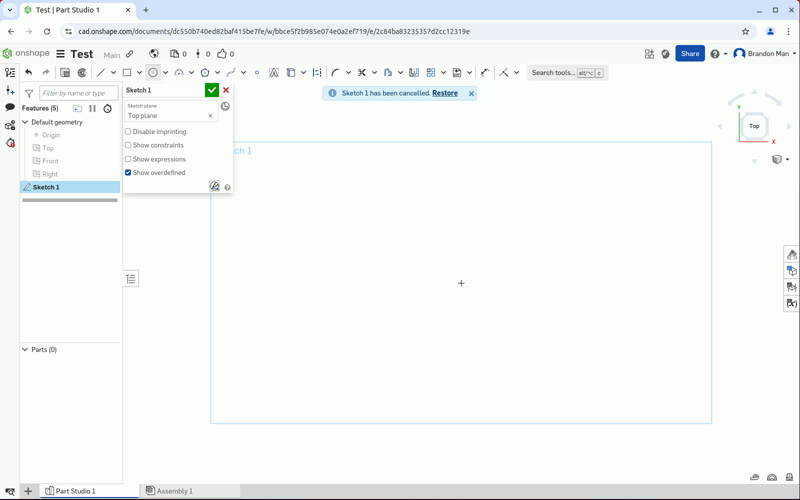
click(461, 282)
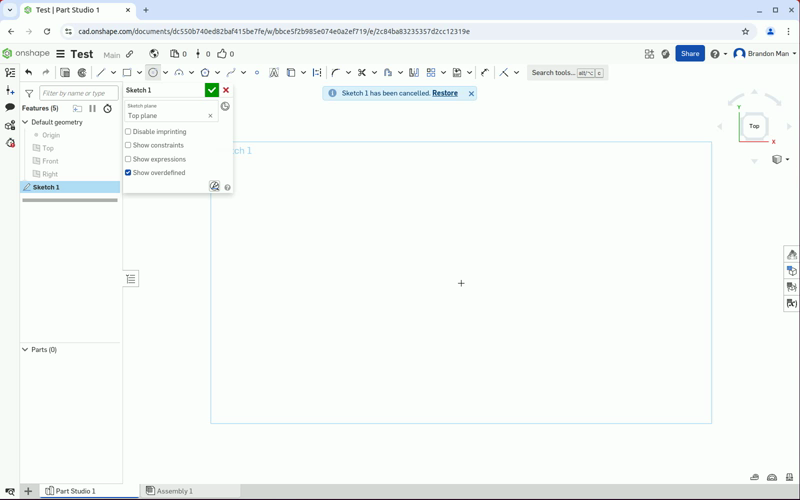
key_up(shift)
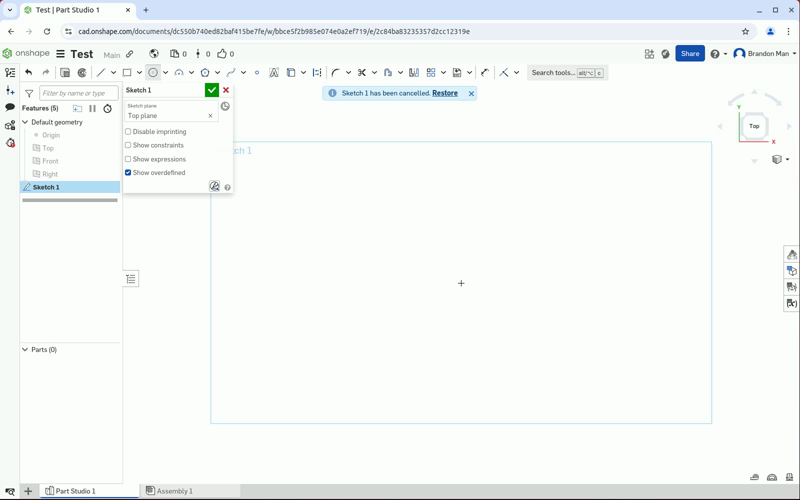
mouse_move(480, 282)
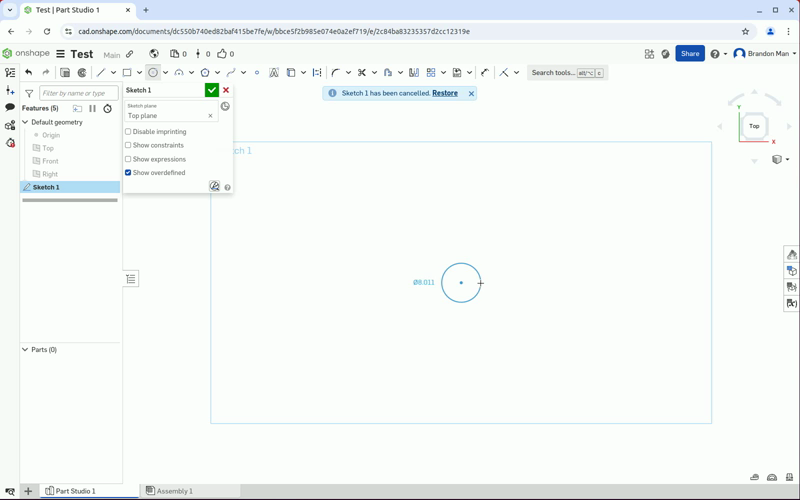
click(480, 282)
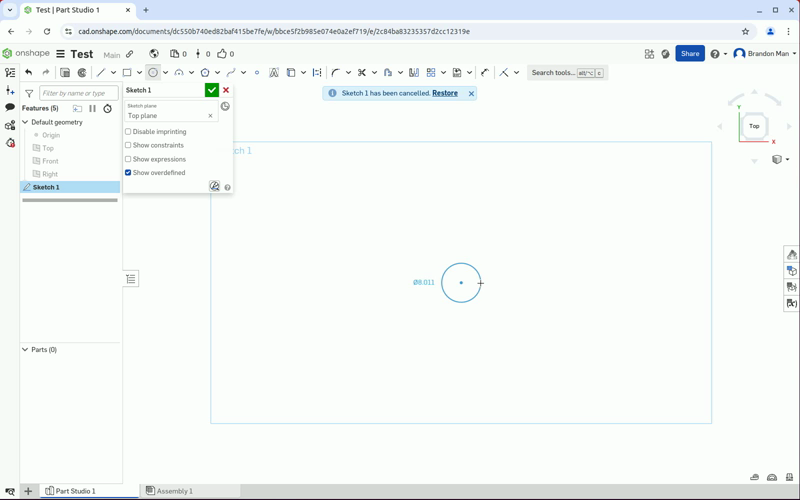
key(esc)
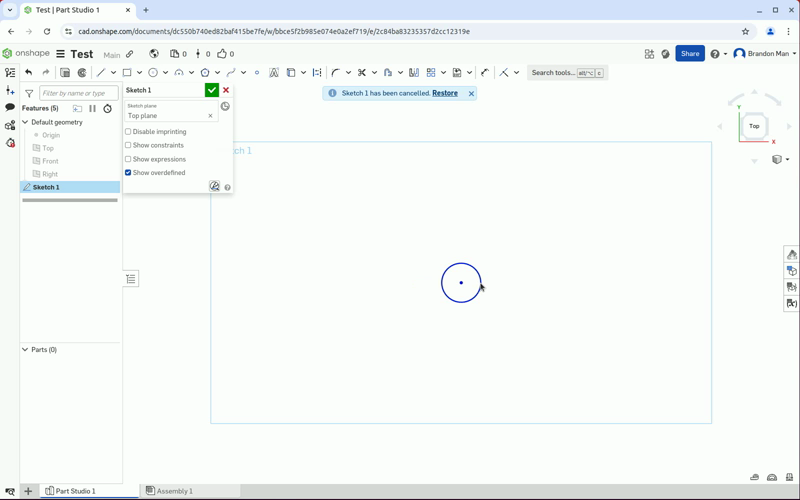
mouse_move(456, 265)
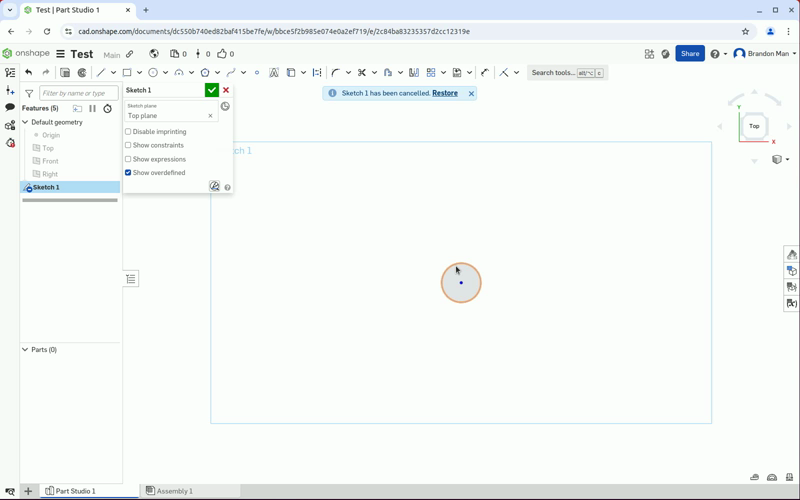
scroll(6)
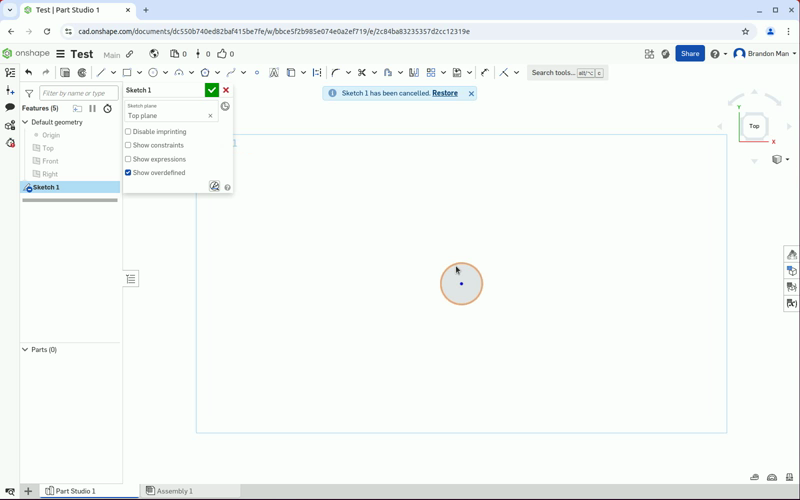
scroll(6)
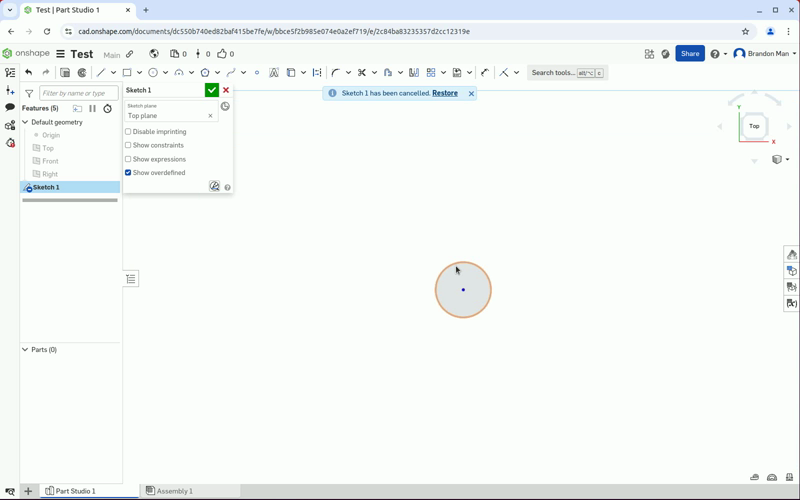
scroll(6)
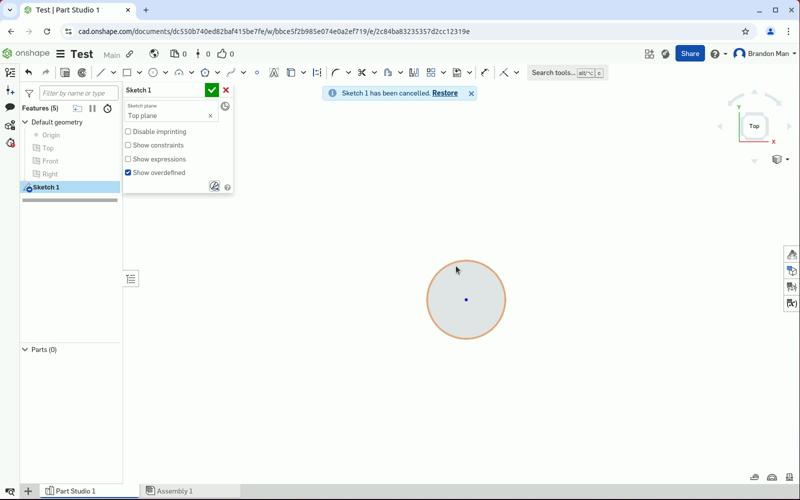
scroll(6)
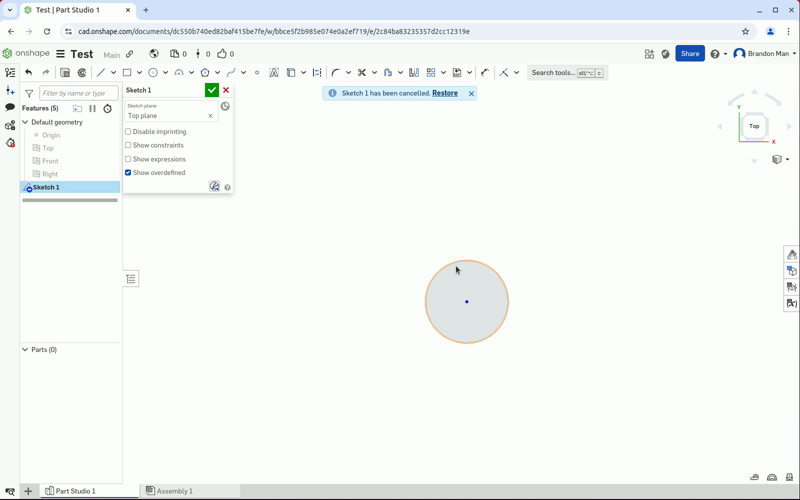
scroll(6)
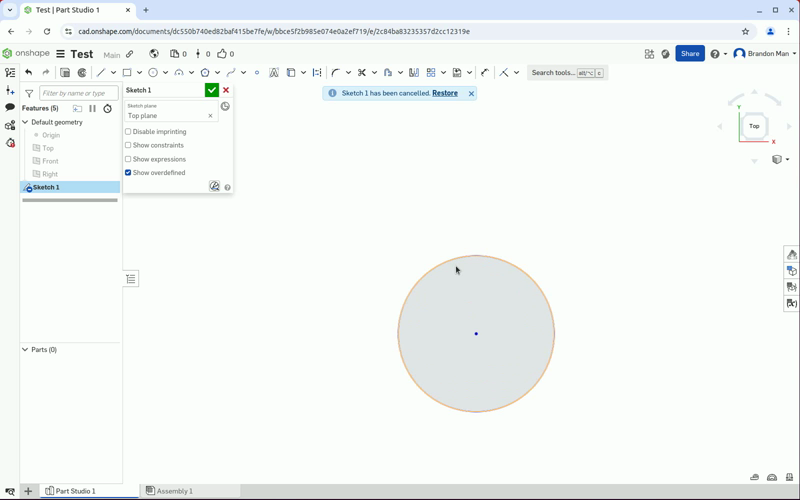
scroll(6)
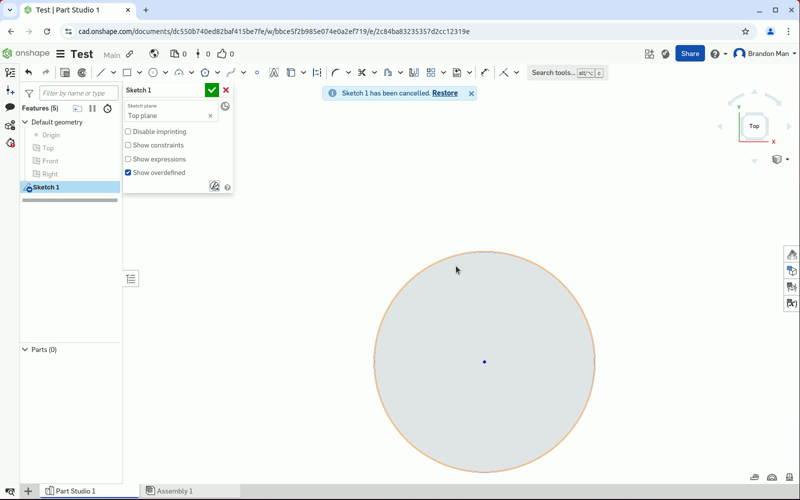
scroll(6)
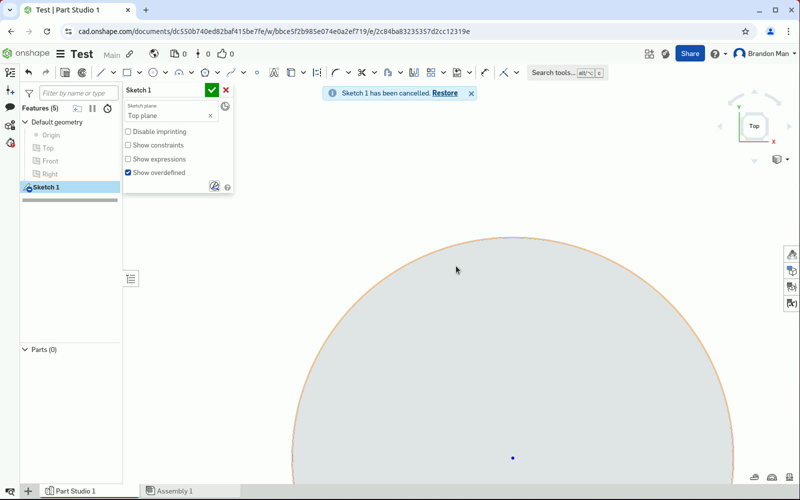
click(456, 265)
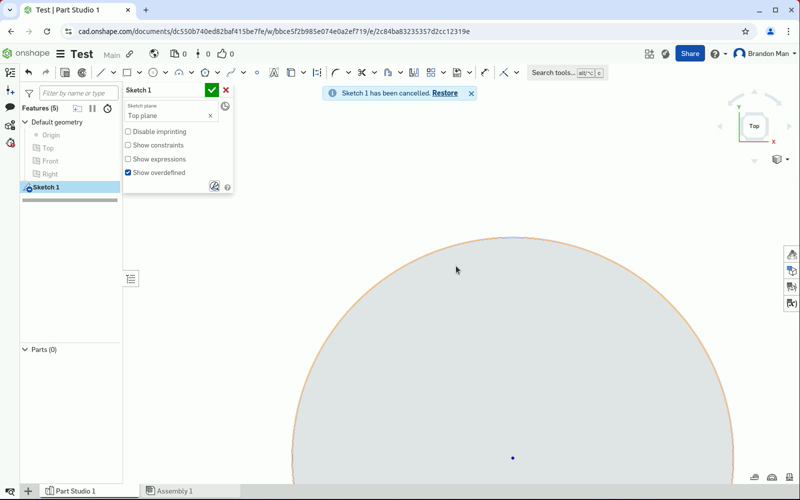
scroll(-6)
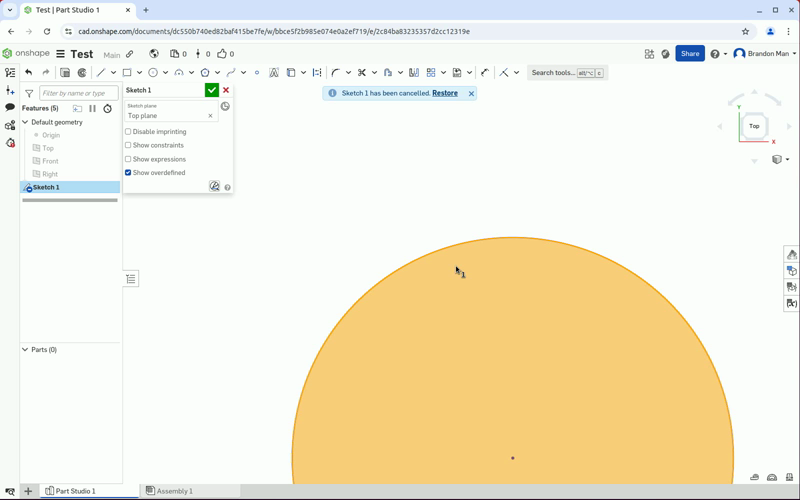
scroll(-6)
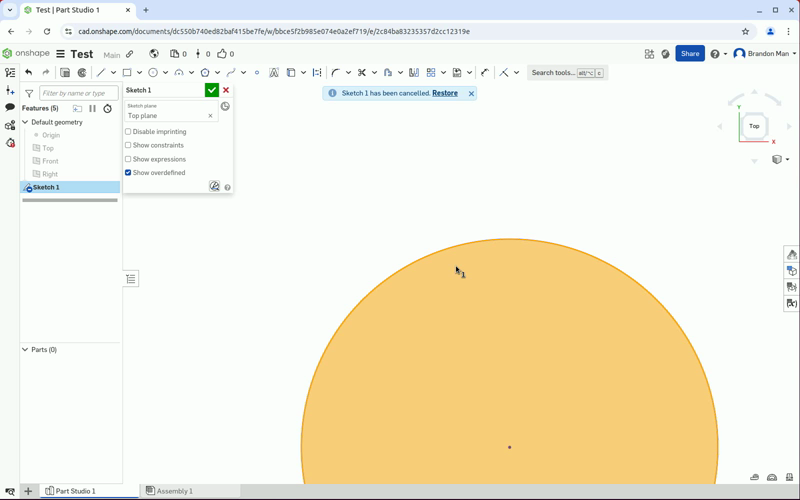
scroll(-6)
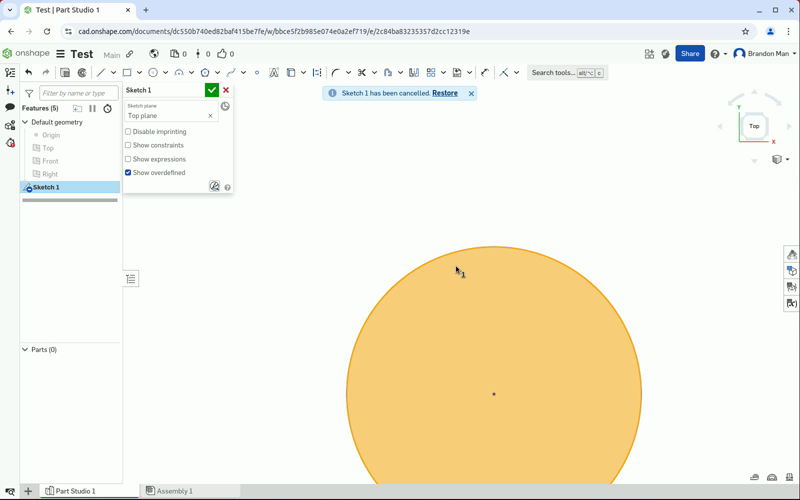
scroll(-6)
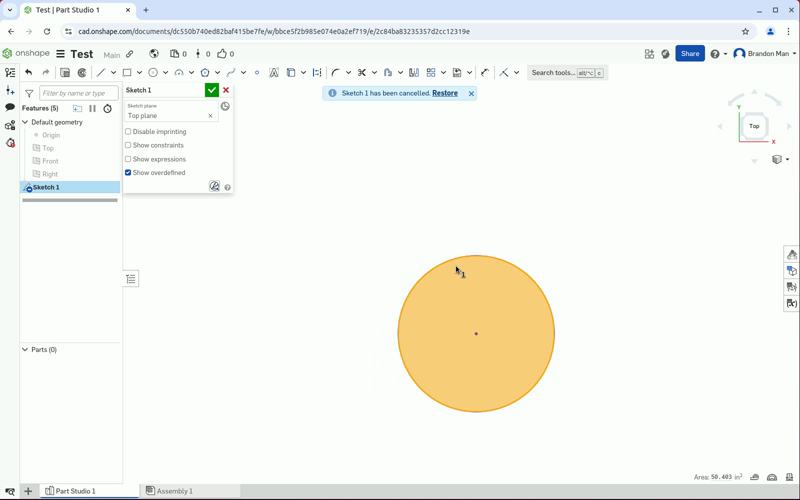
scroll(-6)
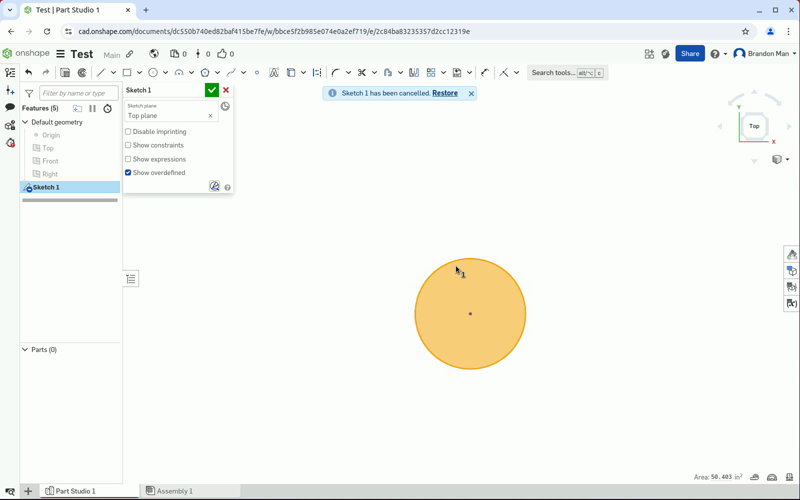
scroll(-6)
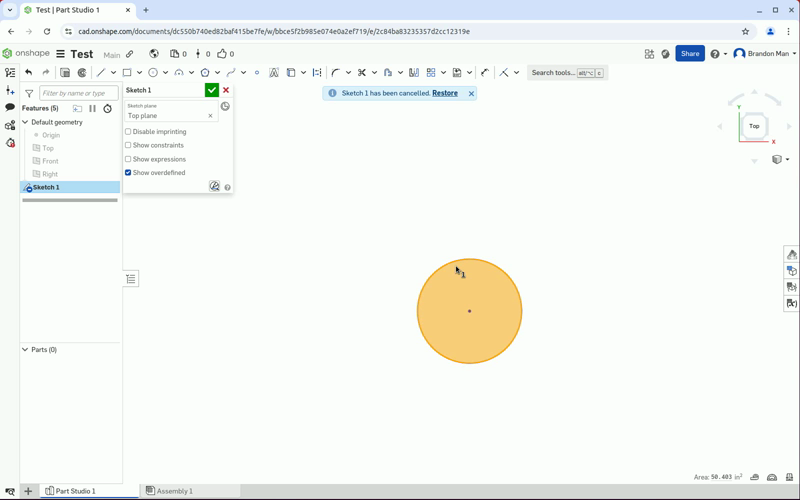
scroll(-6)
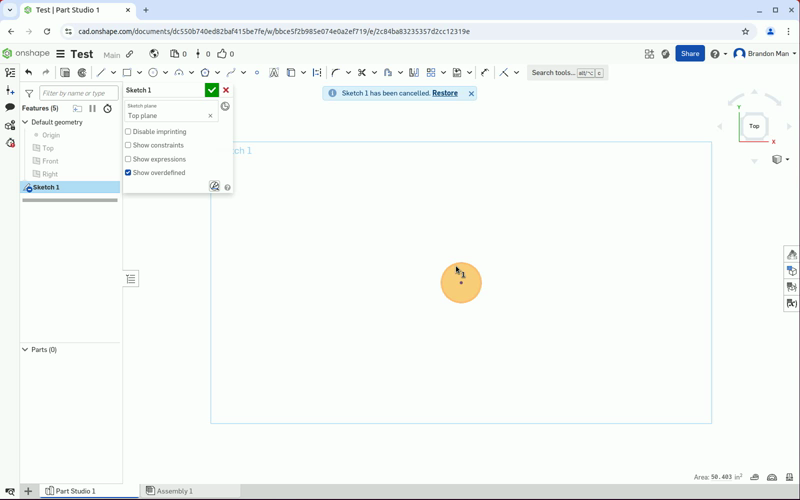
mouse_move(73, 352)
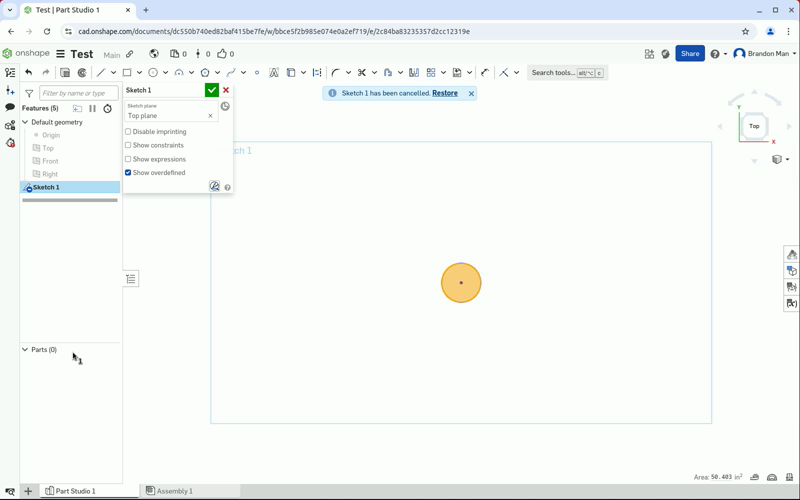
key(shift+y)
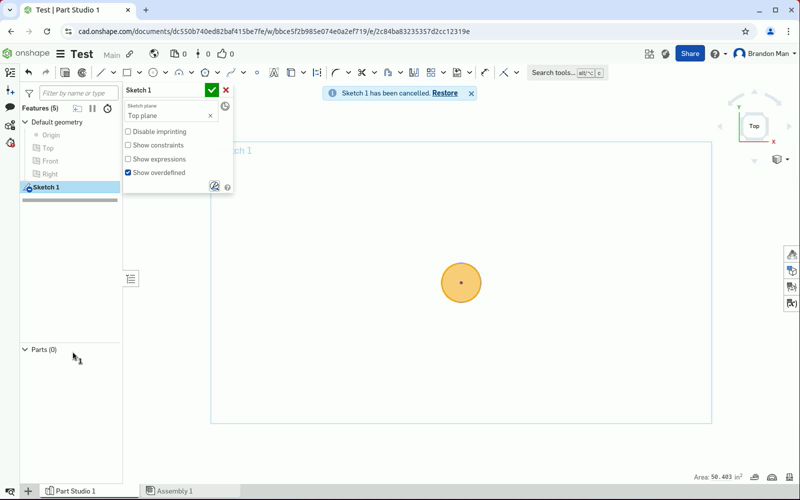
key(shift+e)
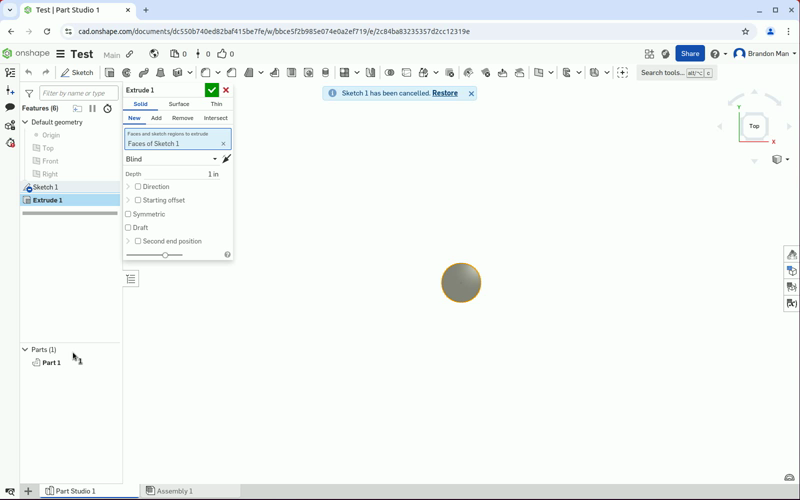
mouse_move(143, 106)
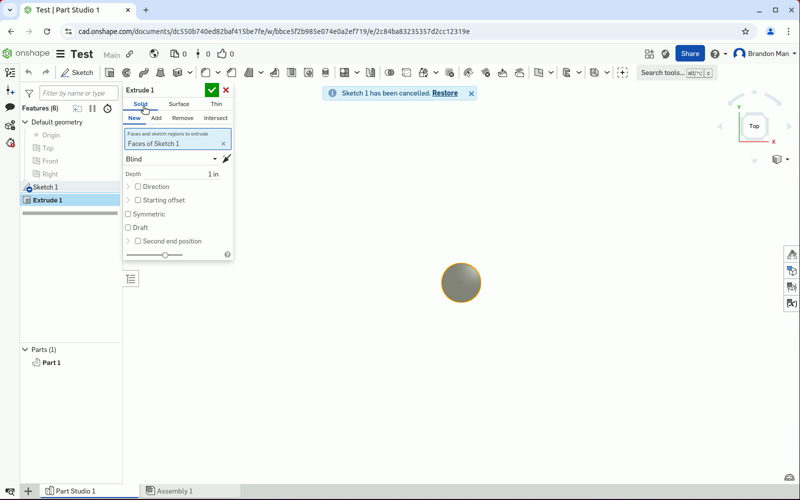
click(143, 106)
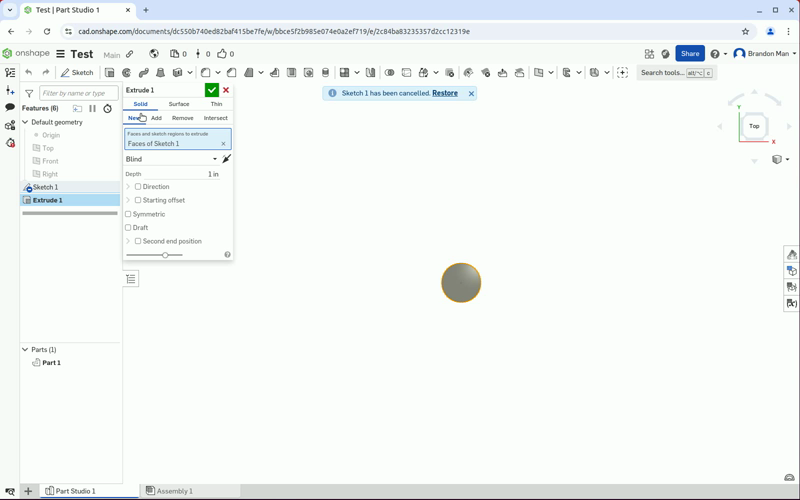
mouse_move(137, 120)
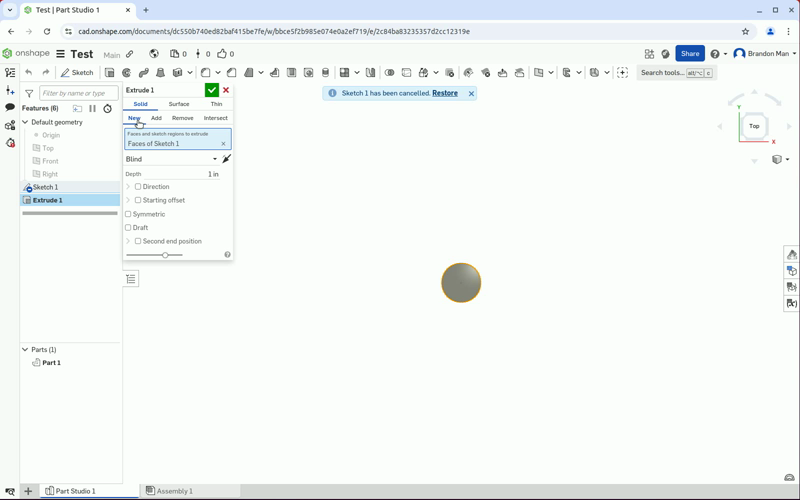
click(137, 120)
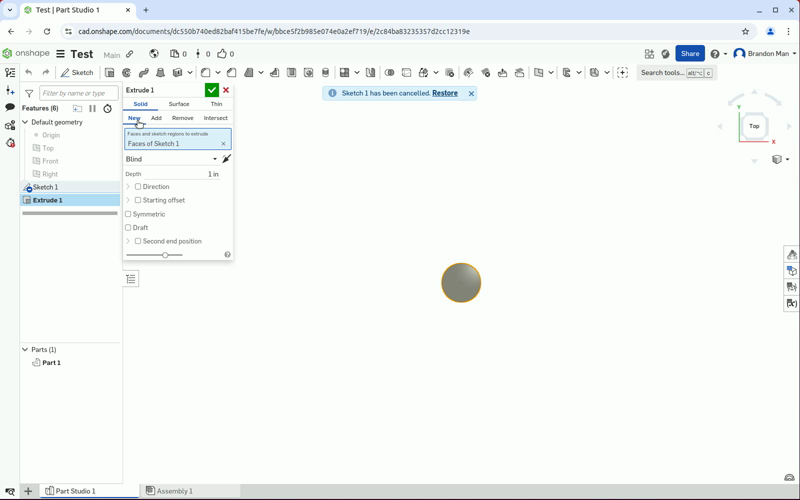
key(tab, 4)
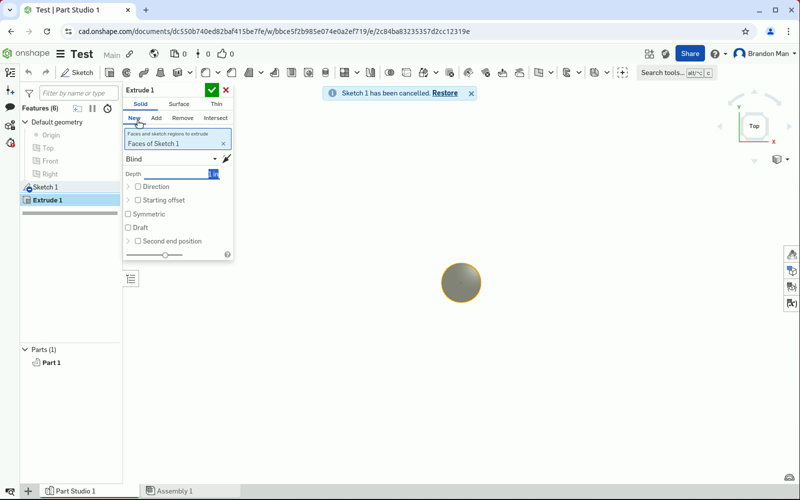
text(23.108)
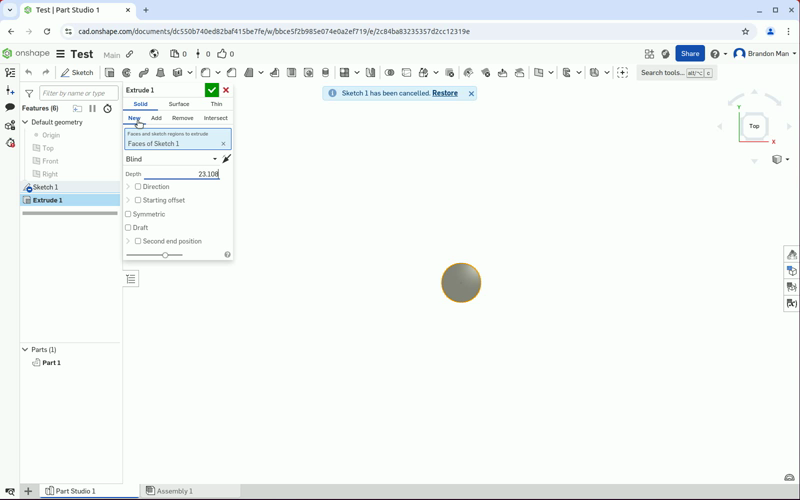
key(enter)
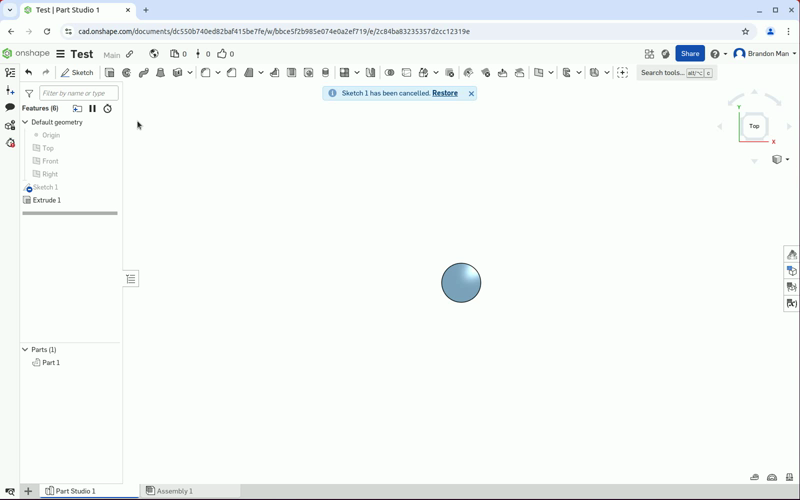
key(shift+h)
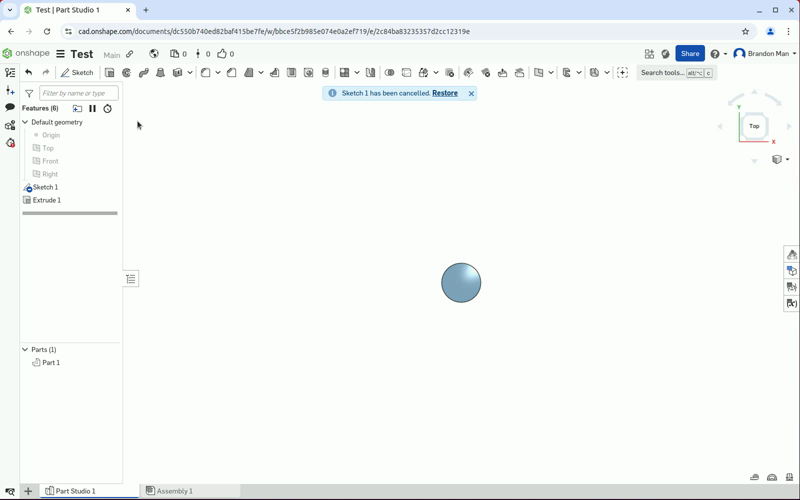
key(shift+h)
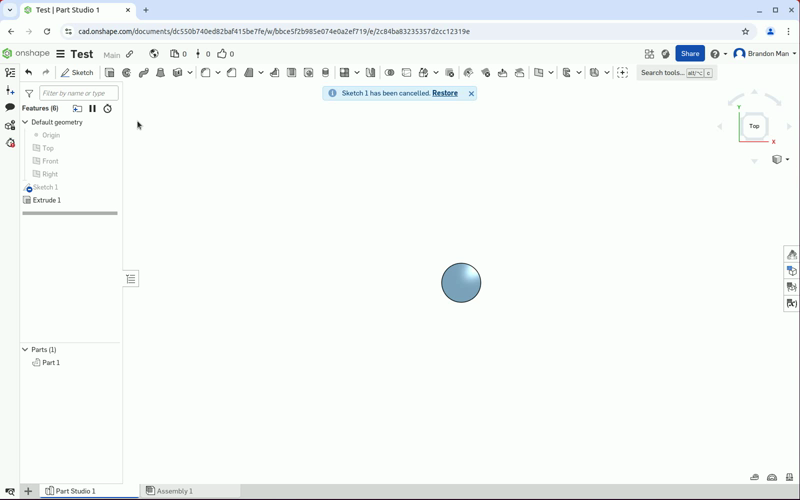
mouse_move(73, 189)
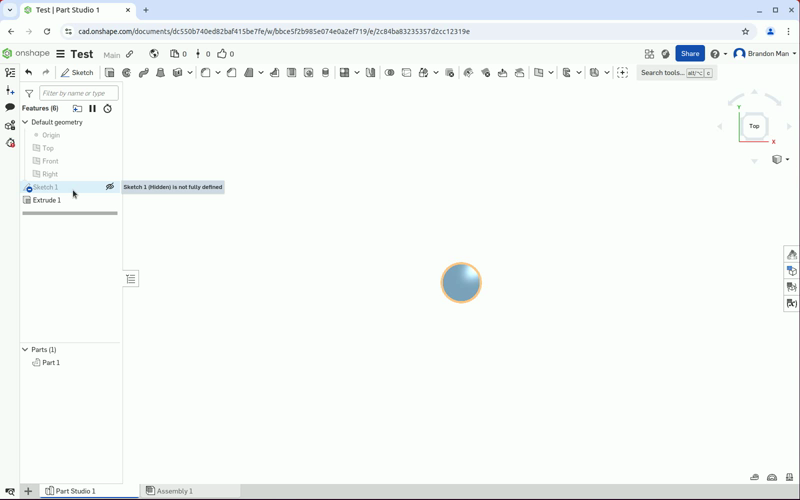
click(73, 189)
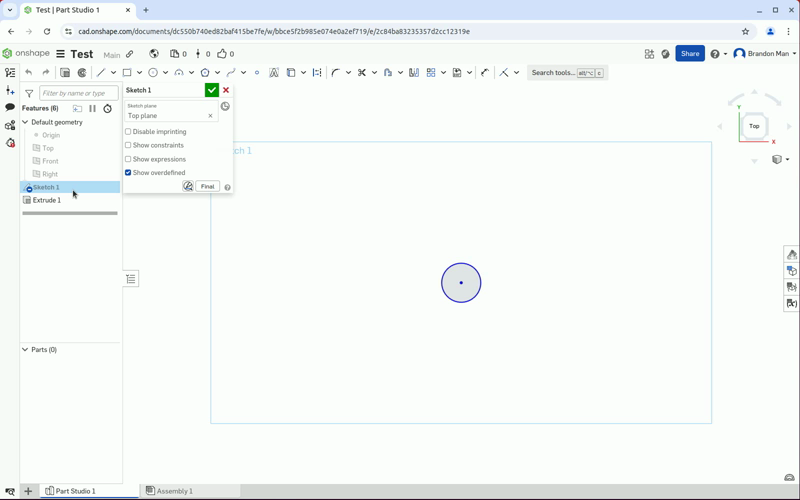
mouse_move(229, 92)
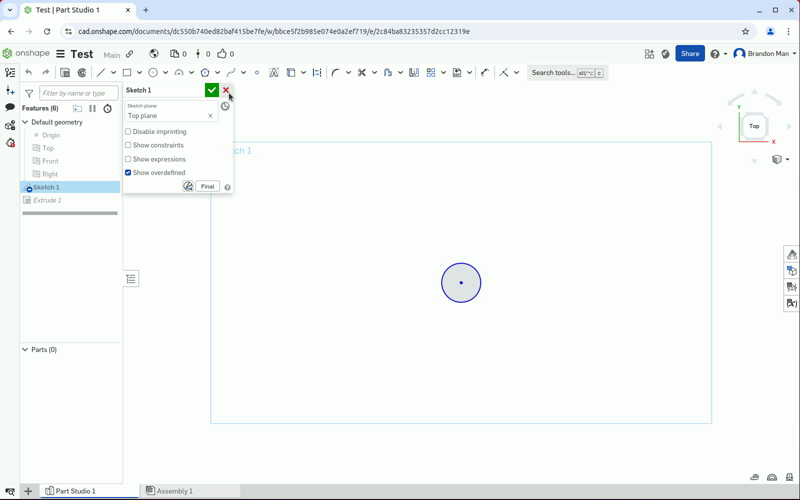
click(229, 92)
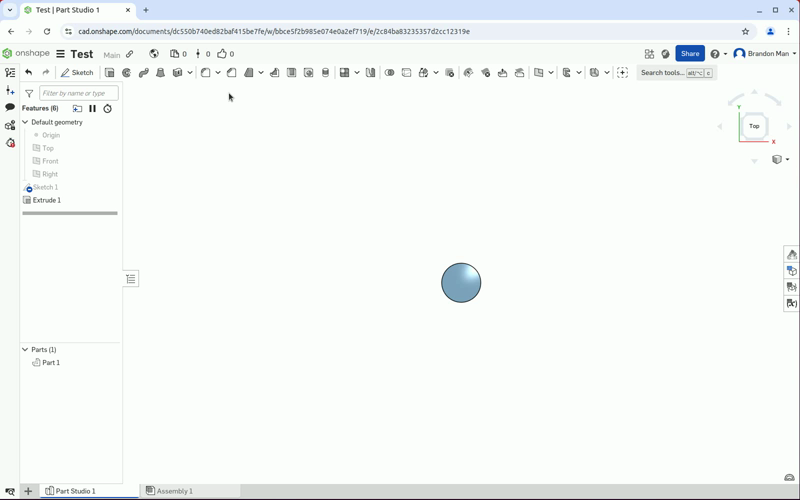
mouse_move(73, 352)
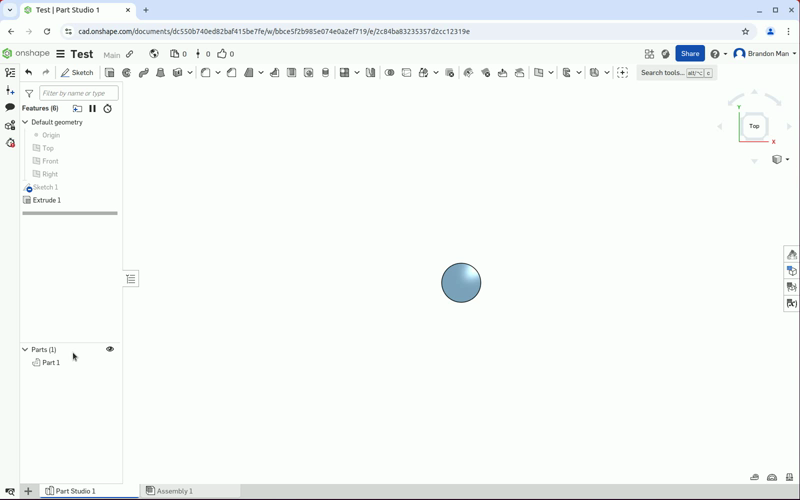
key(y)
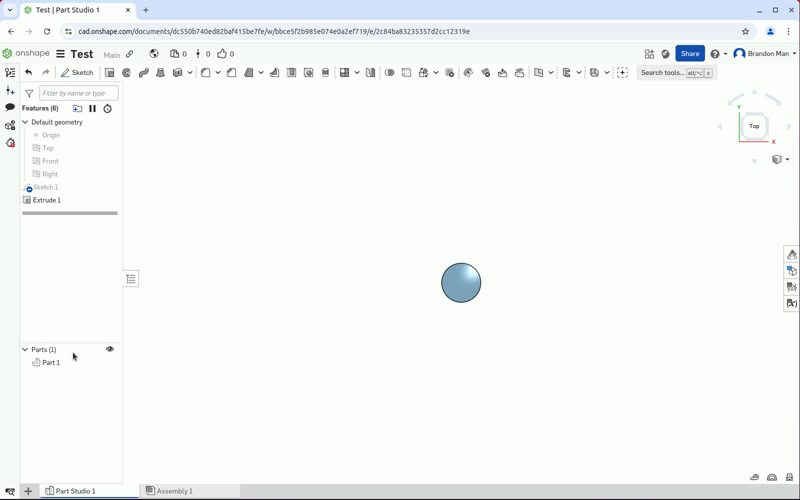
key(shift+p)
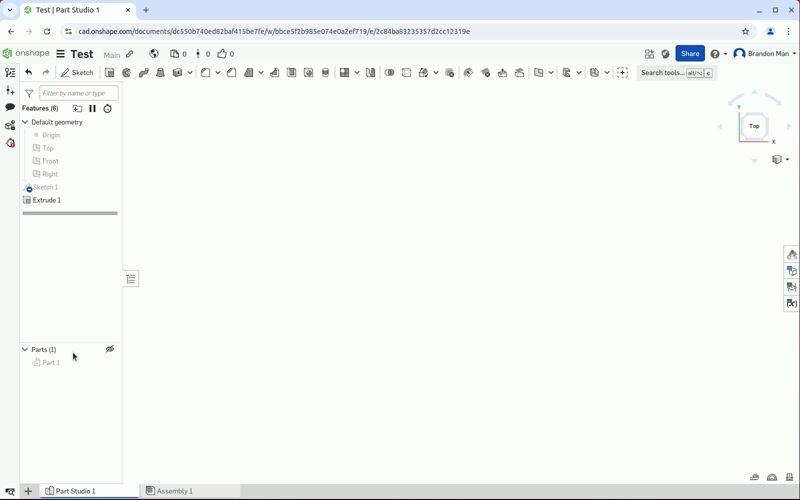
key(space)
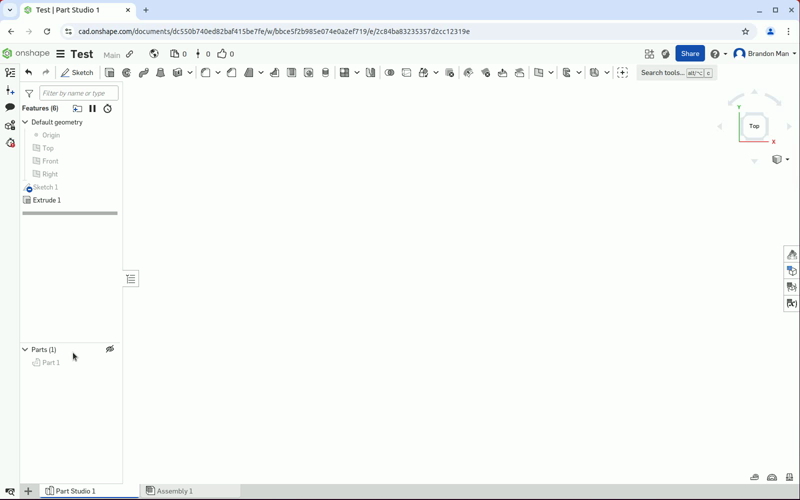
key_down(shift)
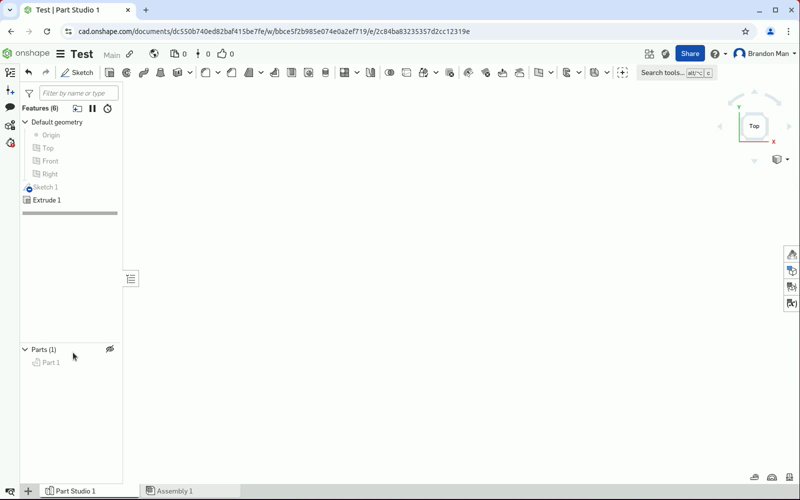
key(up)
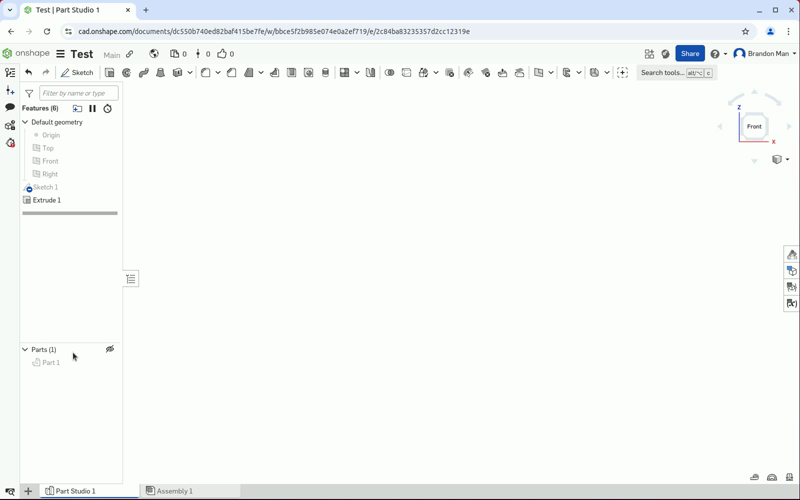
key_up(shift)
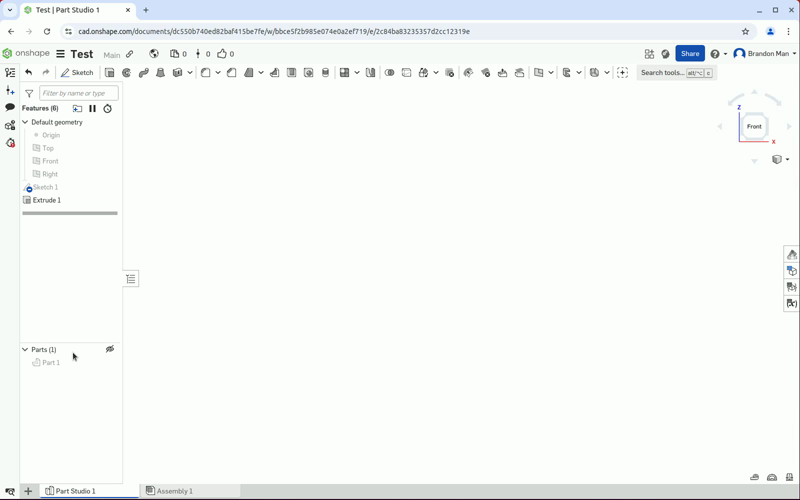
key(space)
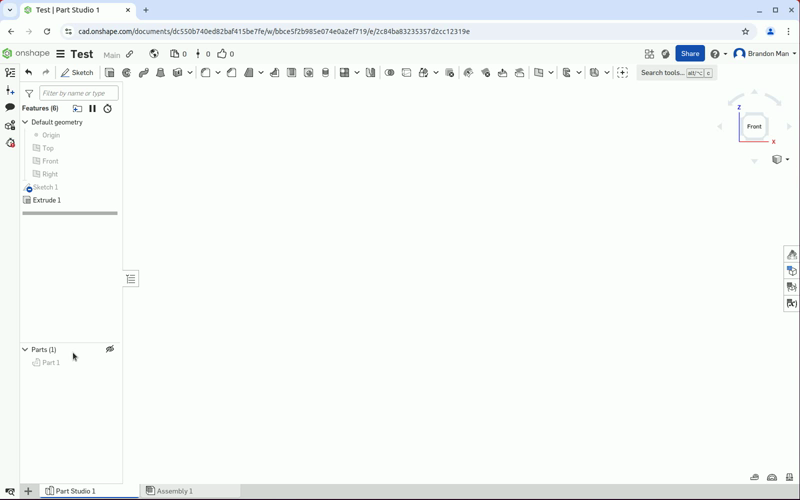
key_down(shift)
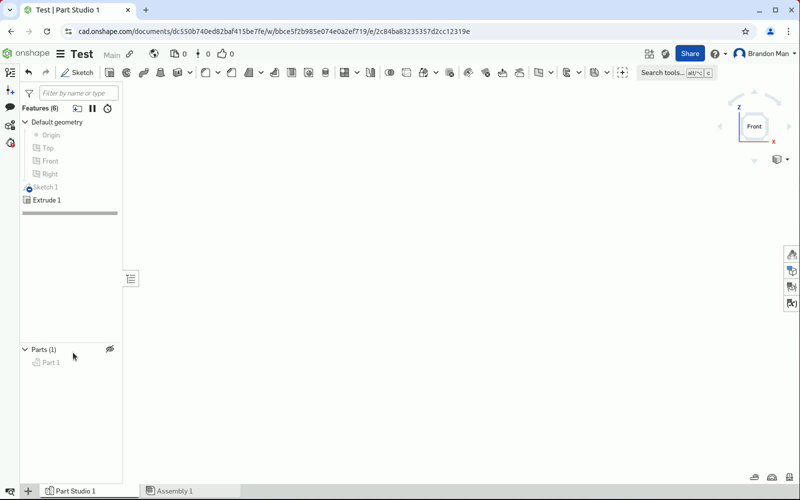
key(left)
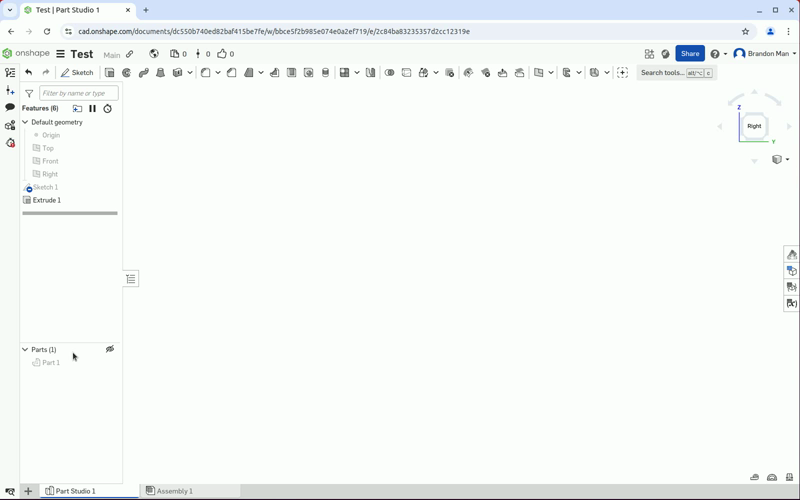
key_up(shift)
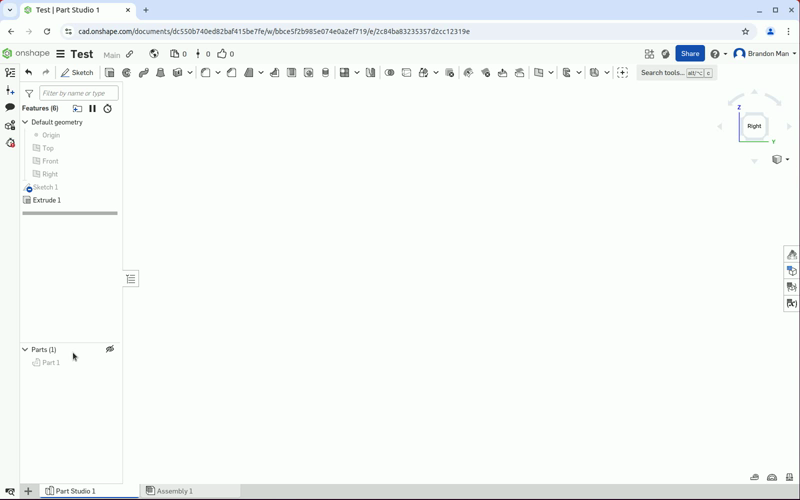
mouse_move(73, 352)
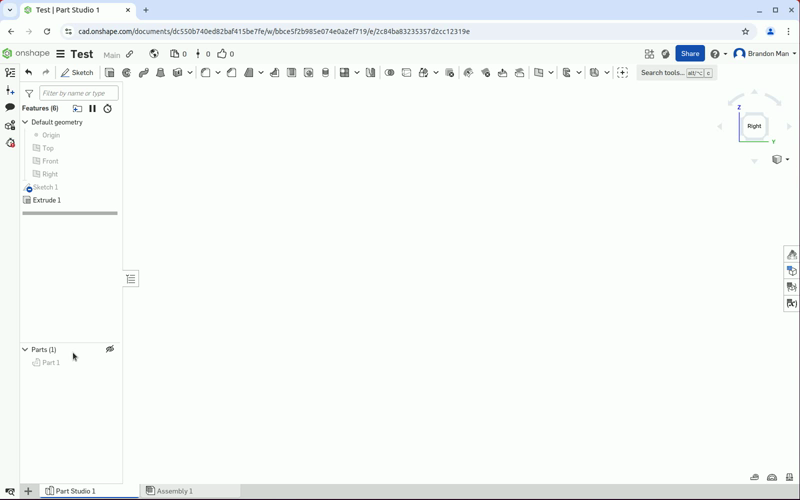
key(shift+y)
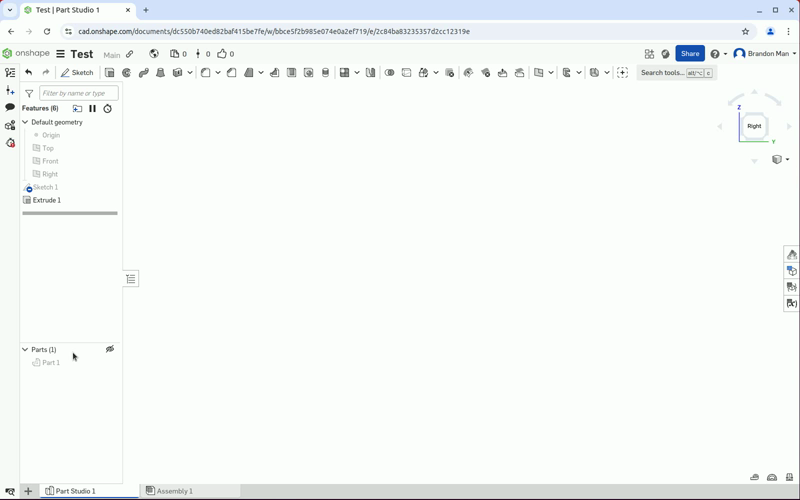
key(shift+s)
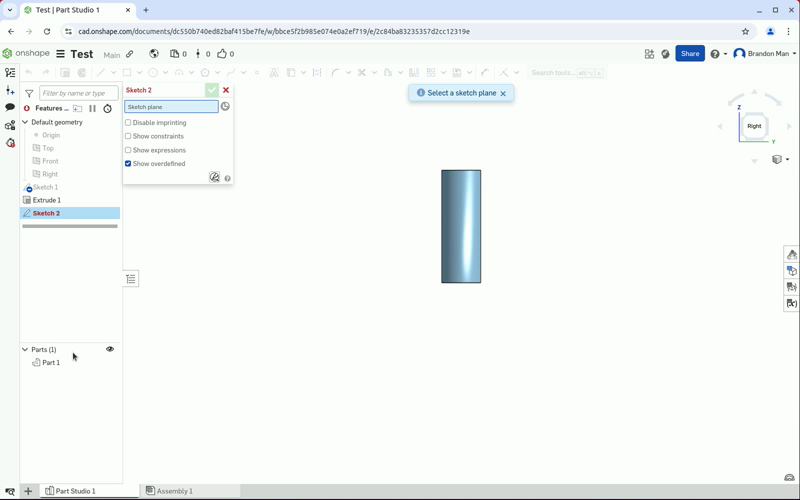
mouse_move(73, 176)
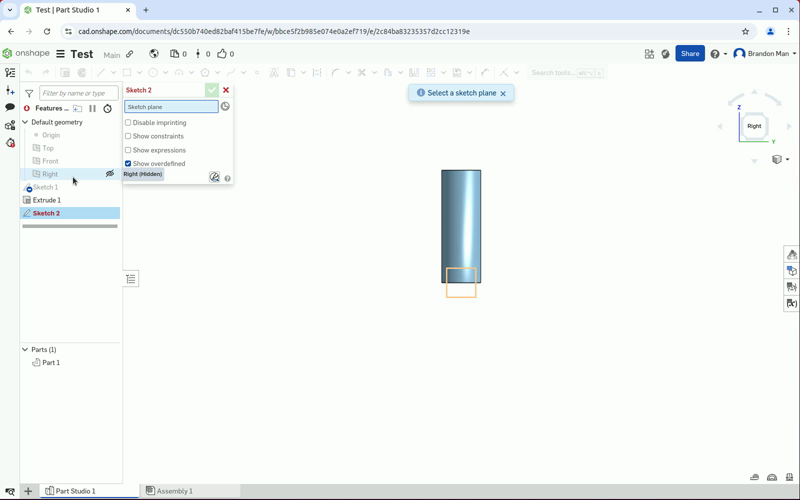
click(73, 176)
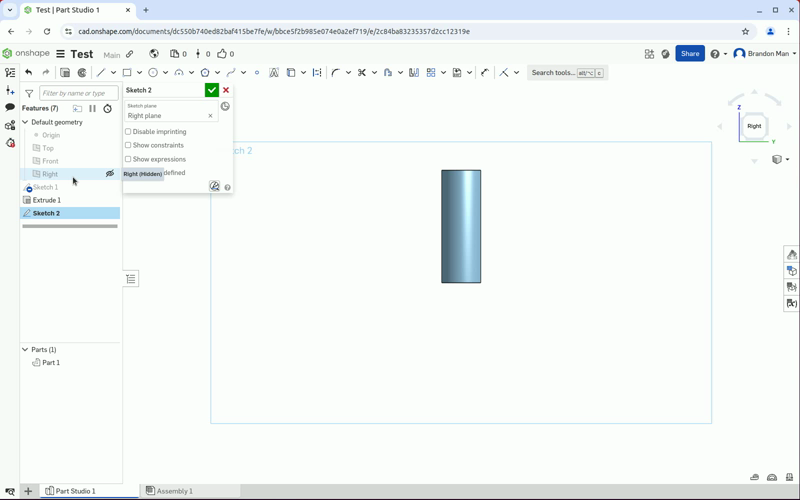
mouse_move(73, 352)
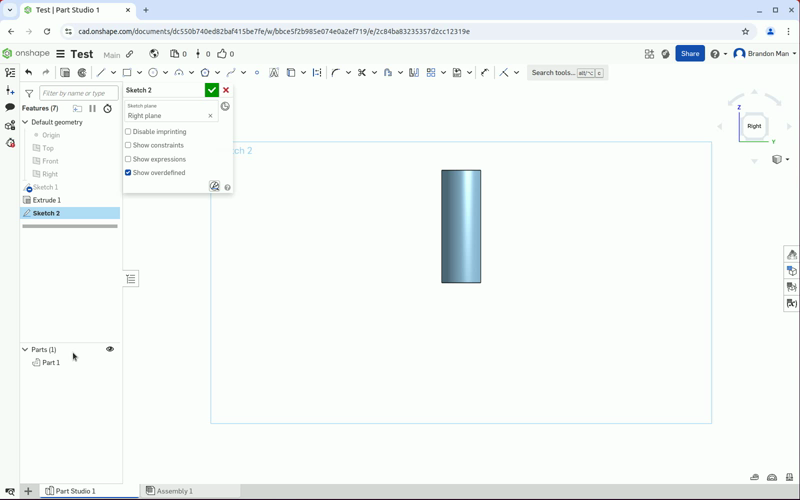
key(y)
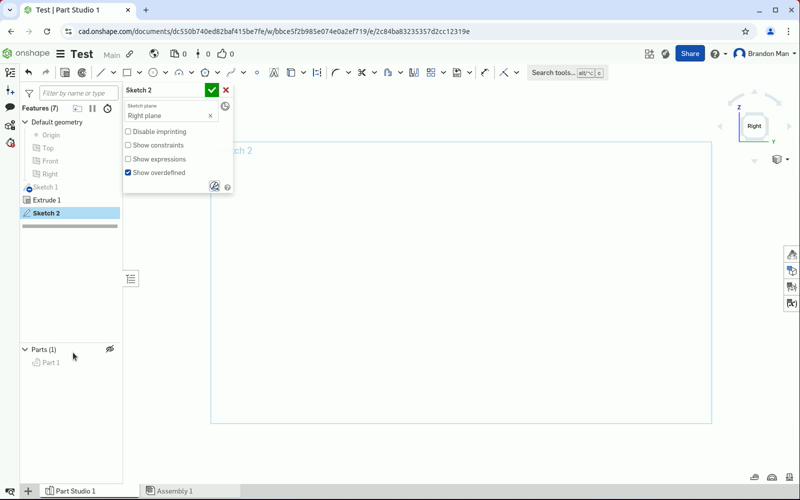
key(l)
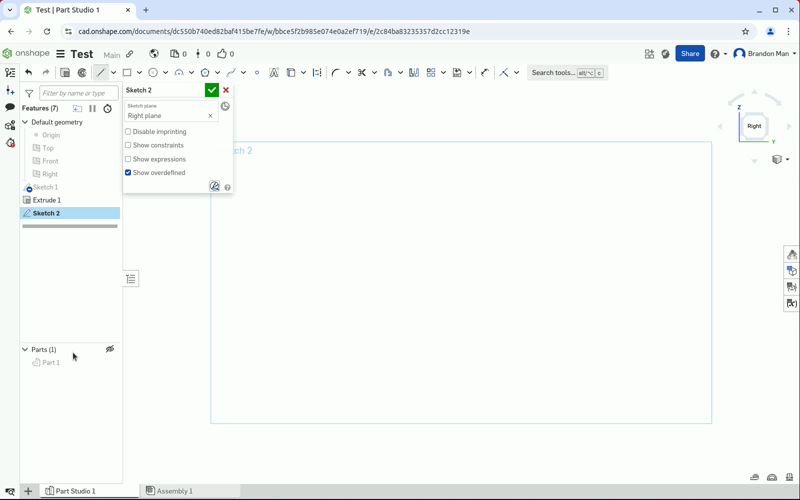
key_down(shift)
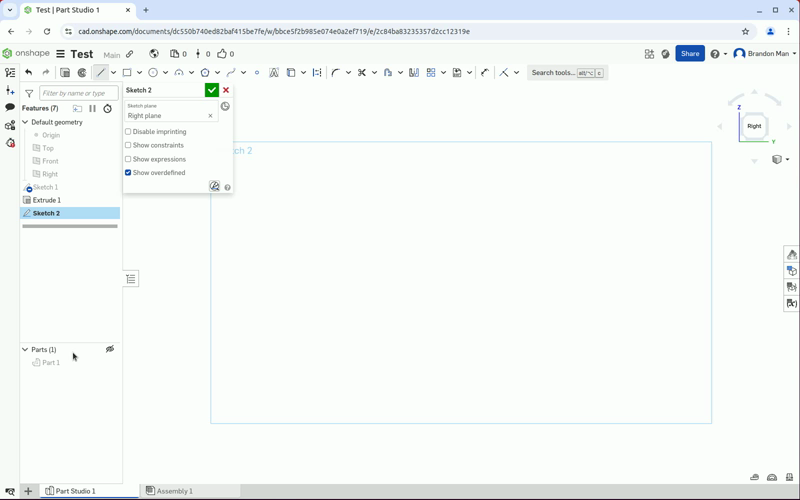
mouse_move(456, 254)
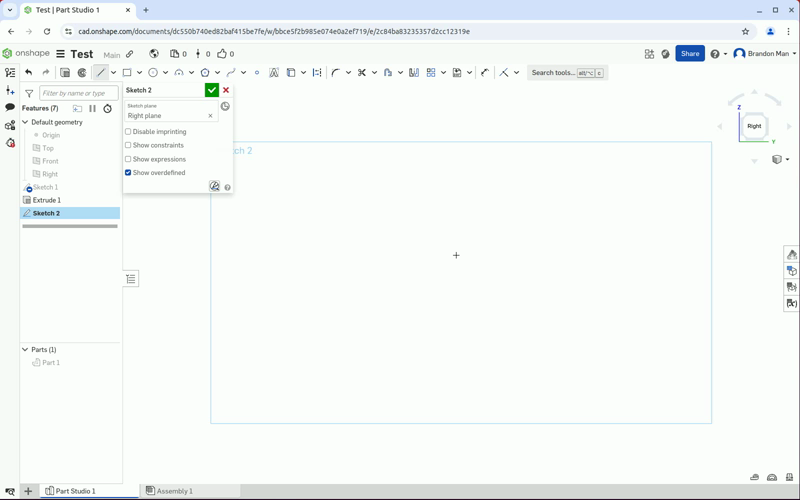
click(456, 254)
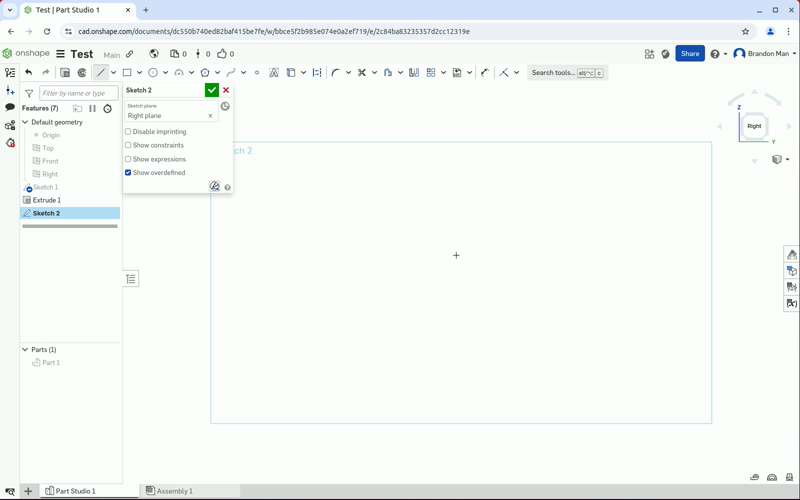
key_up(shift)
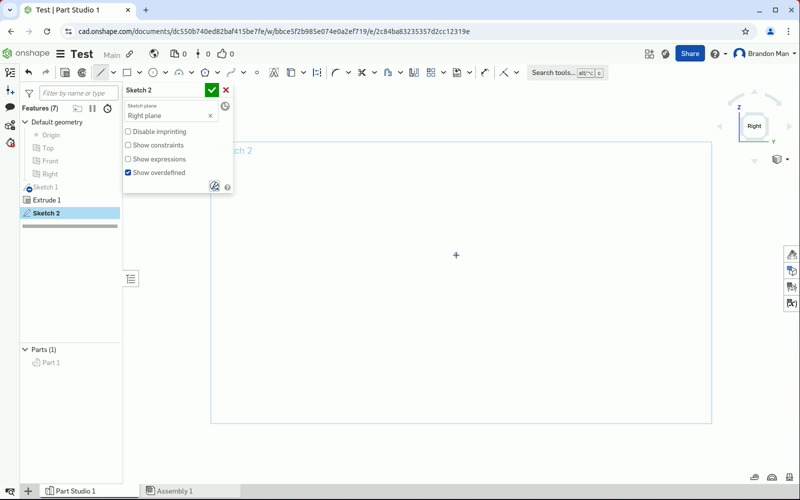
key_down(shift)
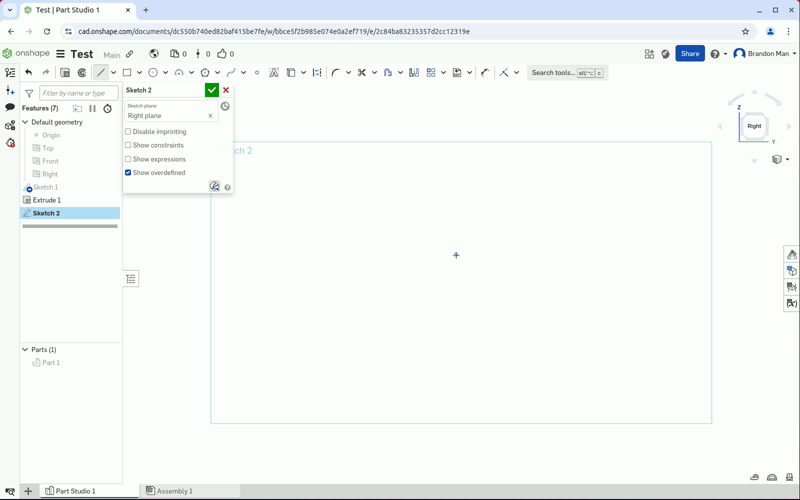
mouse_move(486, 254)
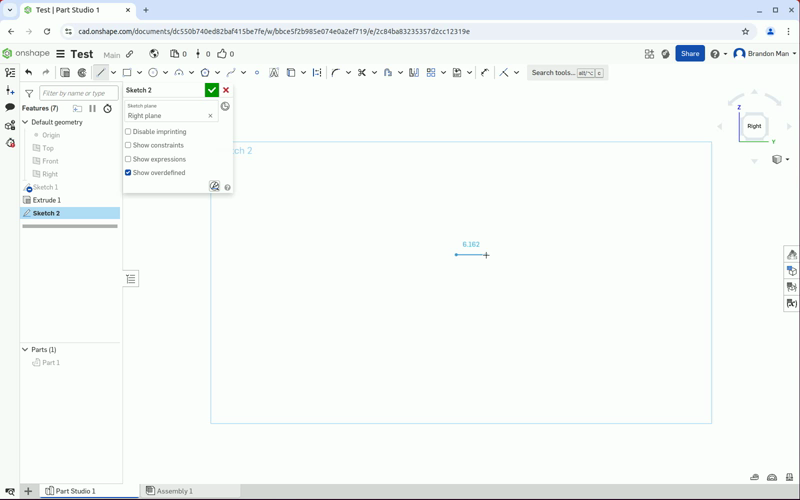
mouse_move(465, 254)
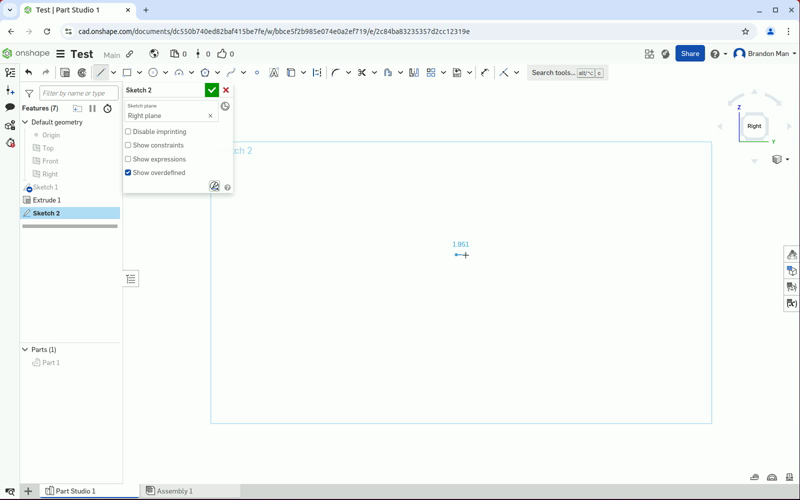
click(465, 254)
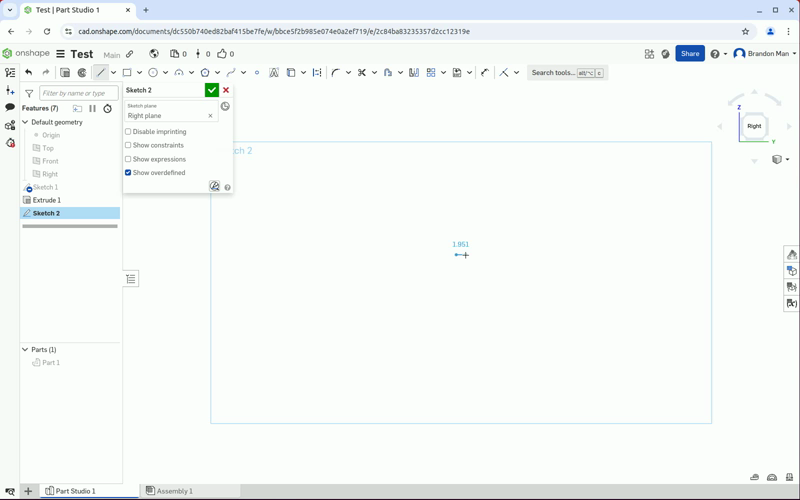
key_up(shift)
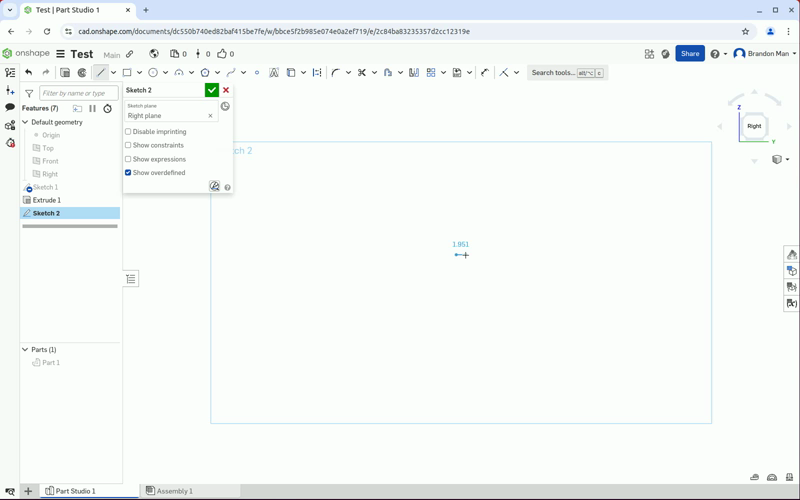
key_down(shift)
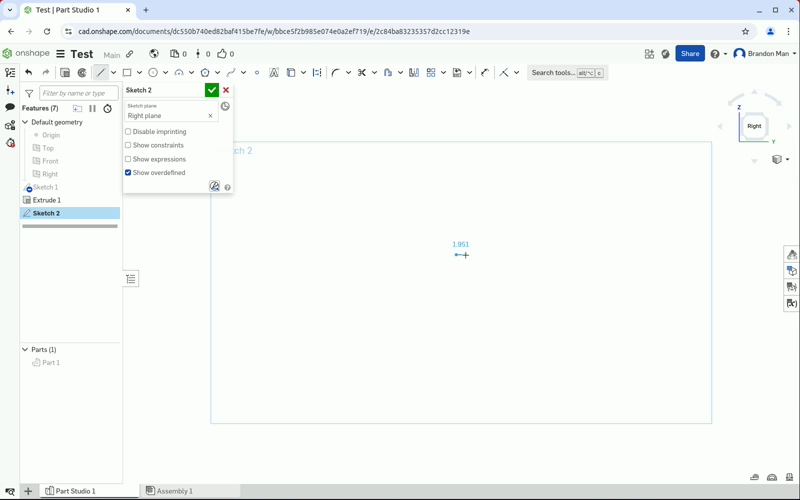
mouse_move(495, 254)
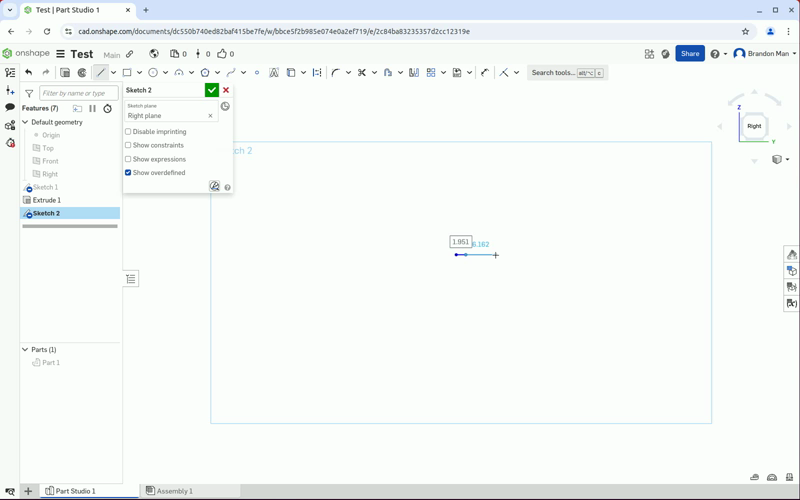
mouse_move(465, 198)
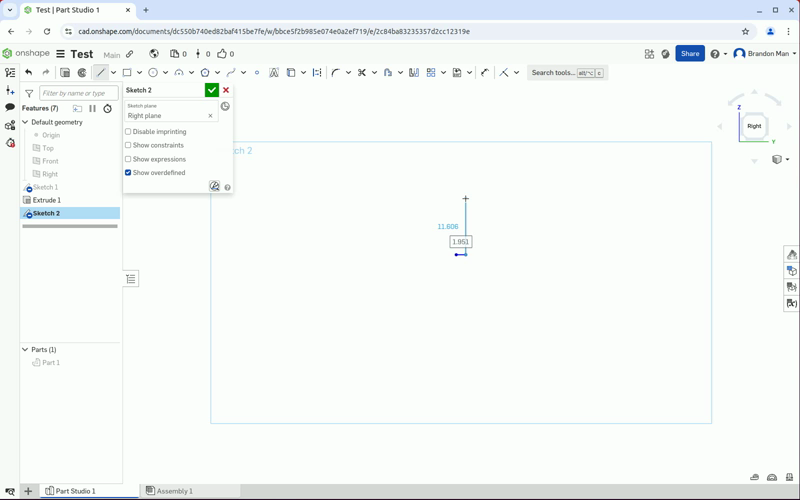
click(465, 198)
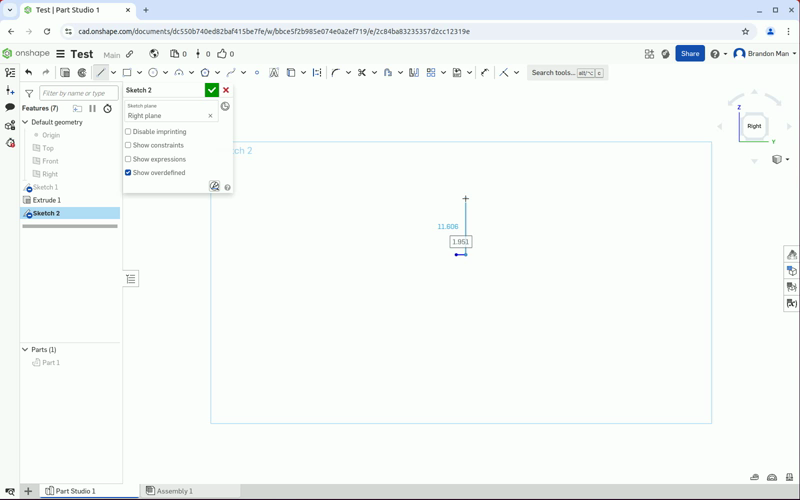
key_up(shift)
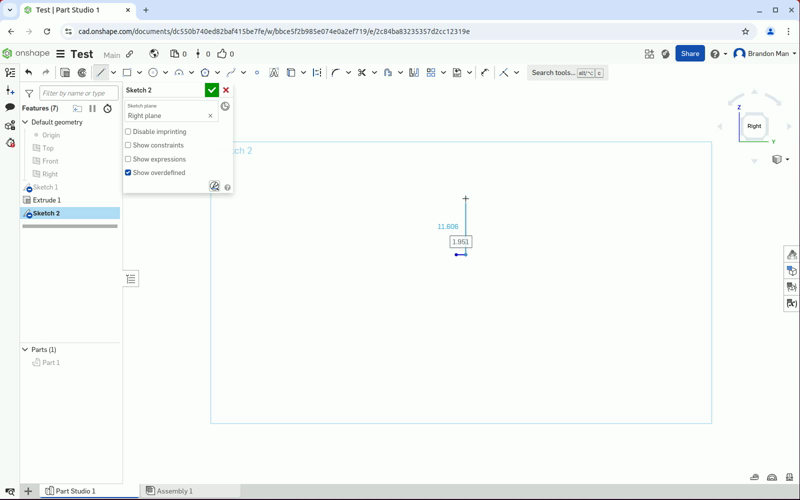
key_down(shift)
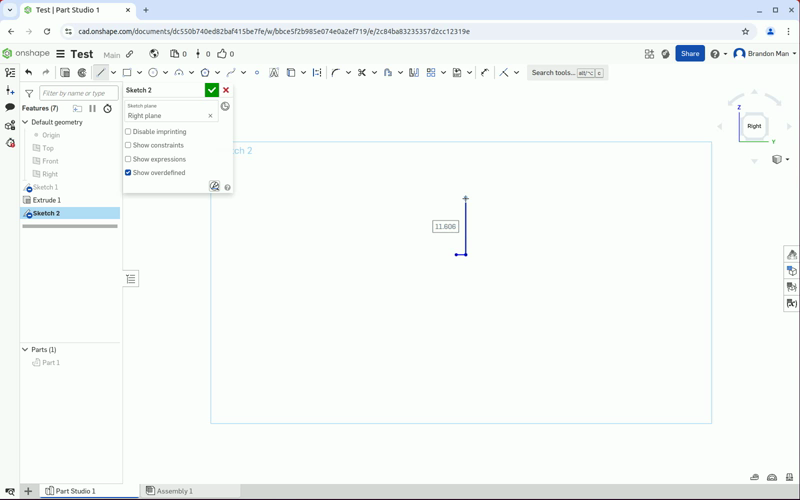
mouse_move(495, 198)
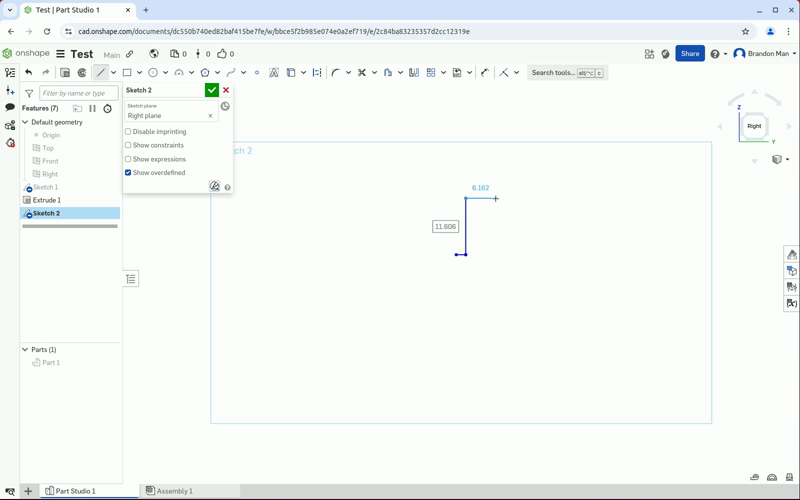
mouse_move(456, 198)
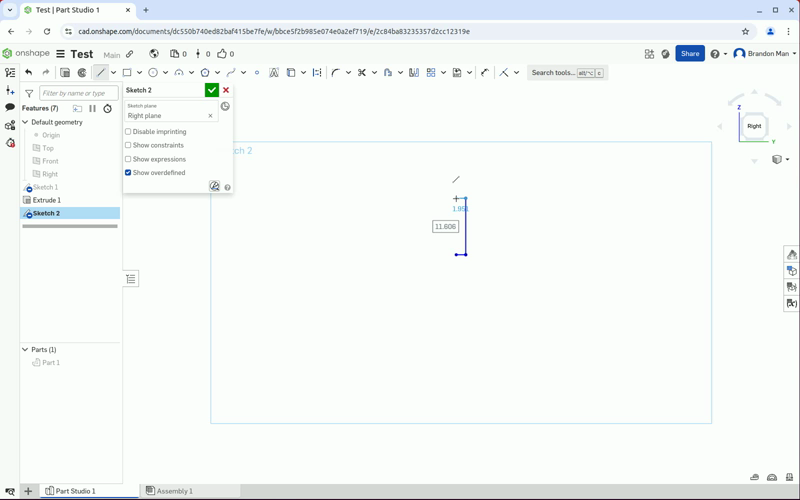
click(456, 198)
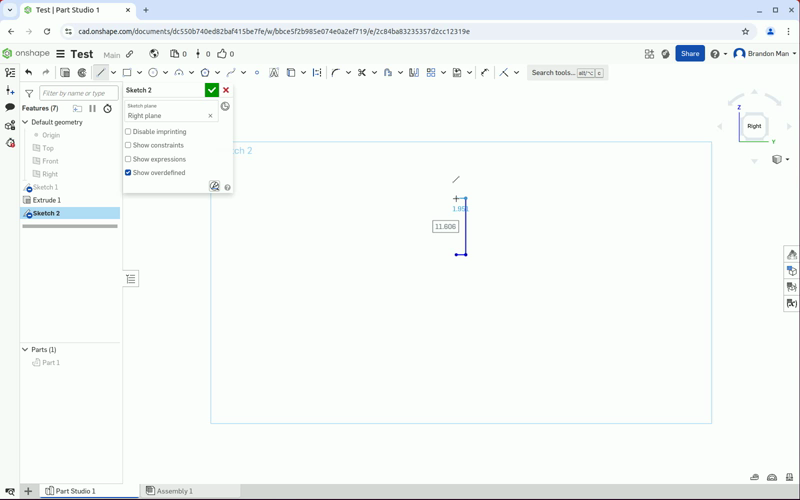
key_up(shift)
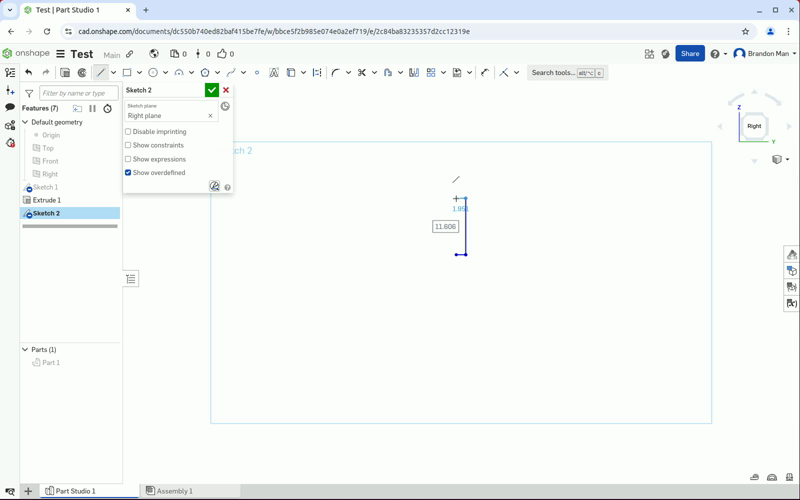
mouse_move(486, 198)
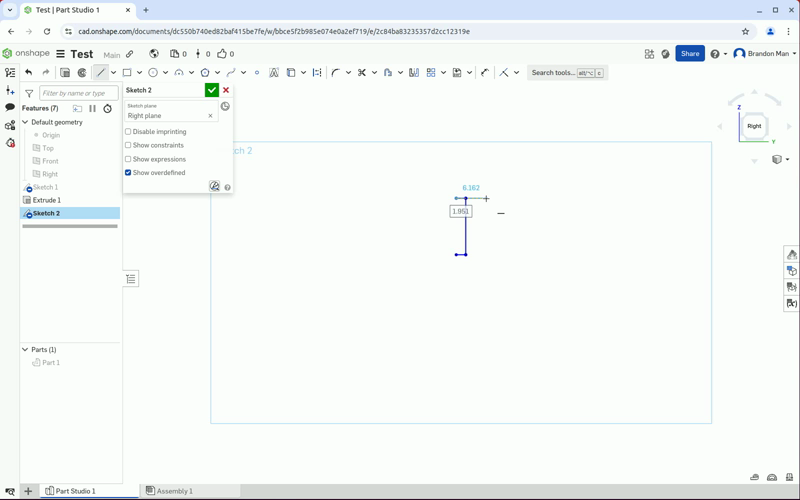
key_down(shift)
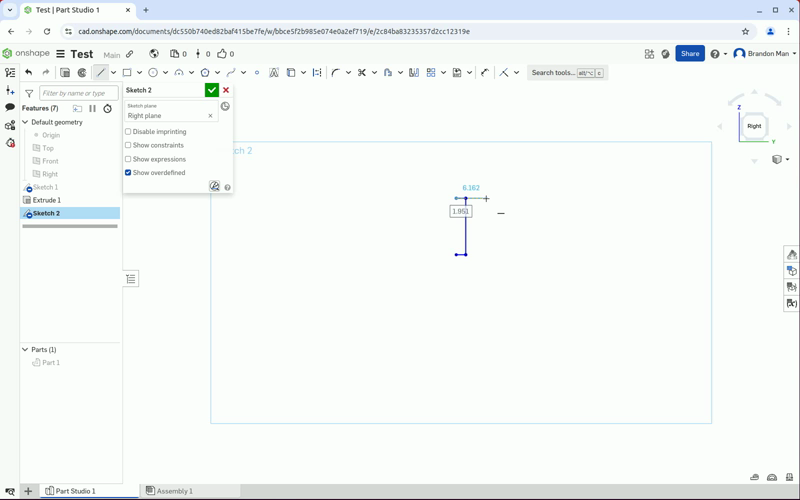
mouse_move(456, 254)
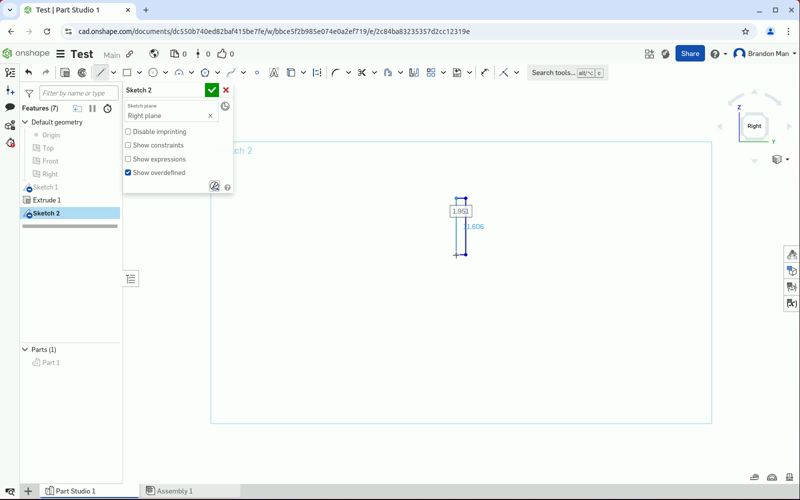
key_up(shift)
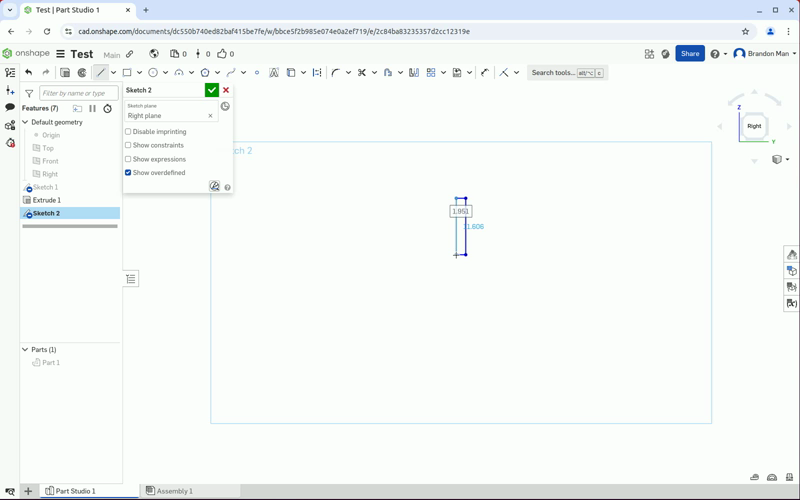
click(456, 254)
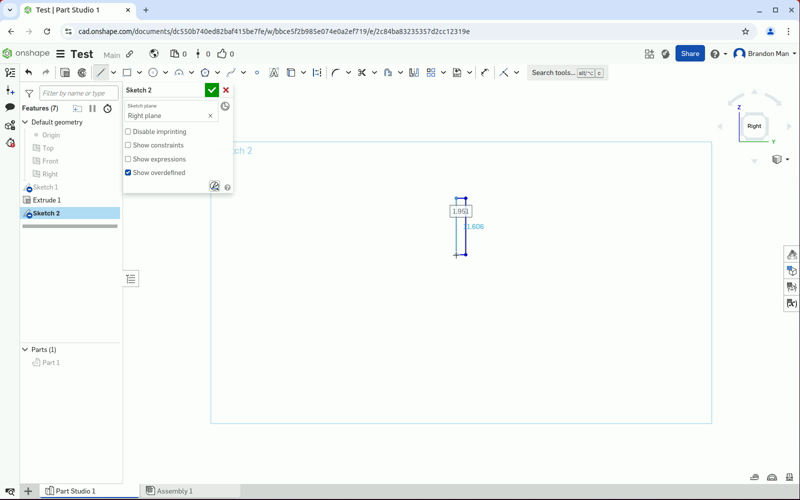
key(esc)
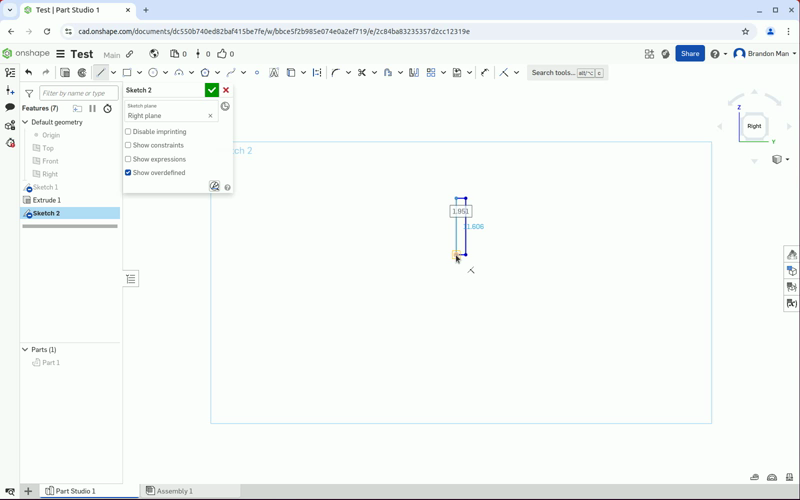
mouse_move(460, 216)
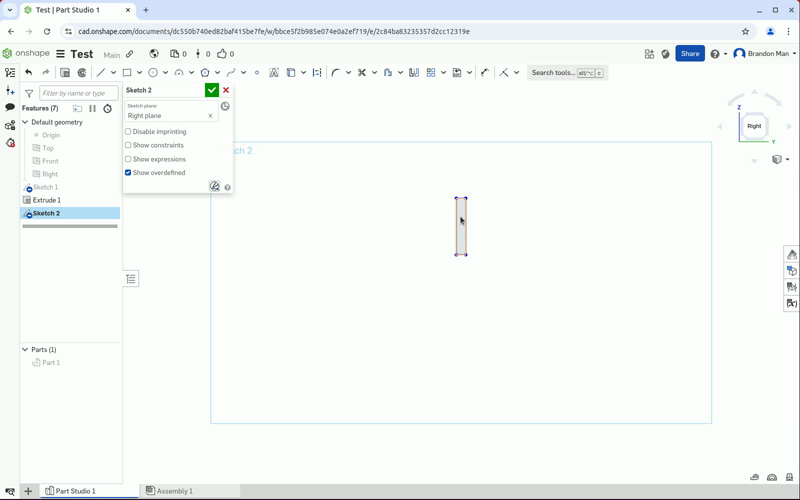
scroll(6)
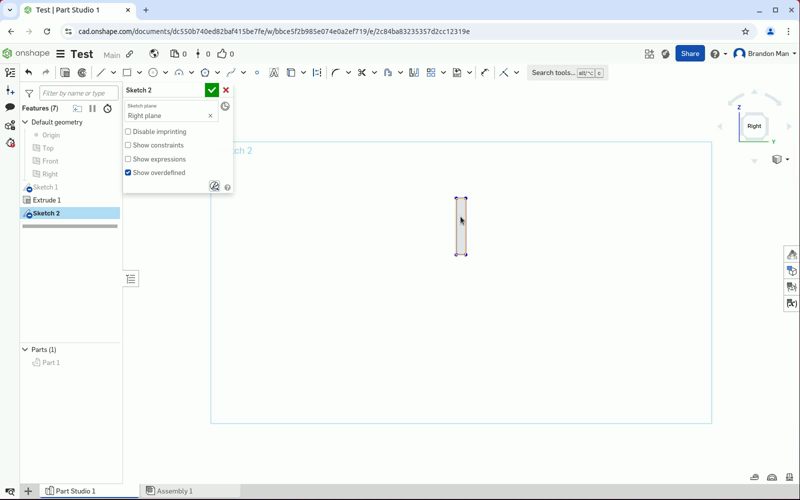
scroll(6)
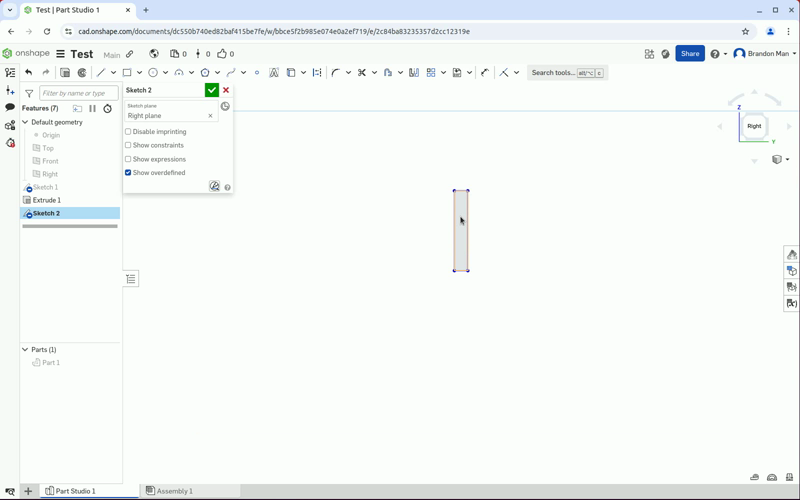
scroll(6)
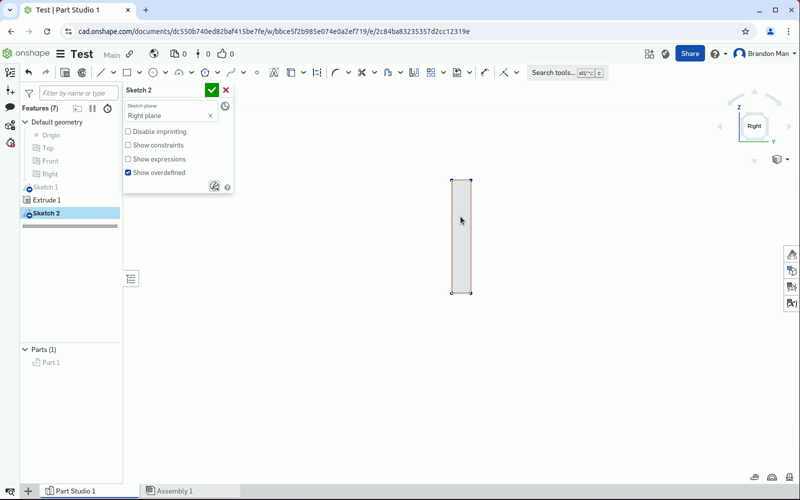
scroll(6)
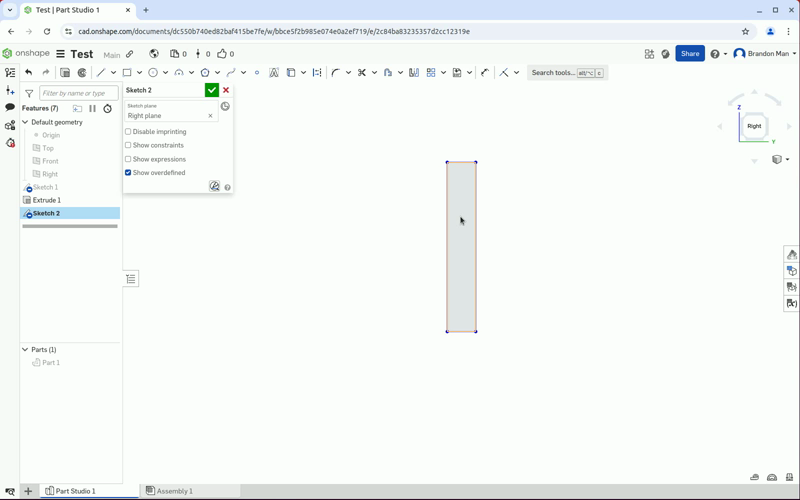
scroll(6)
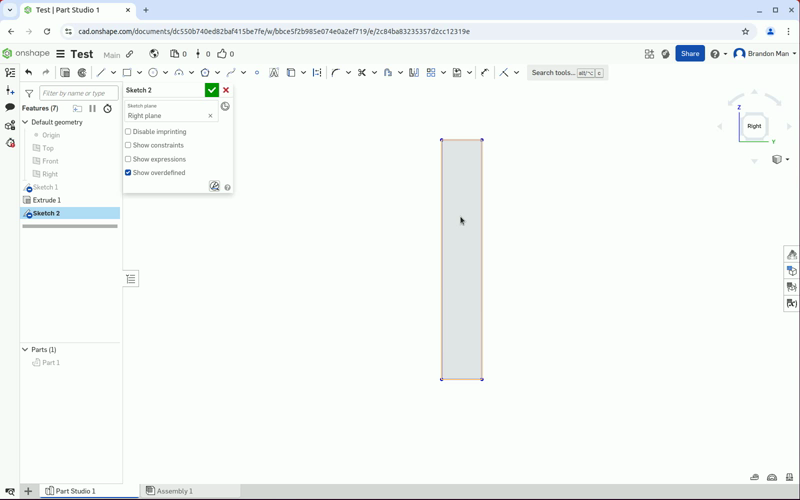
scroll(6)
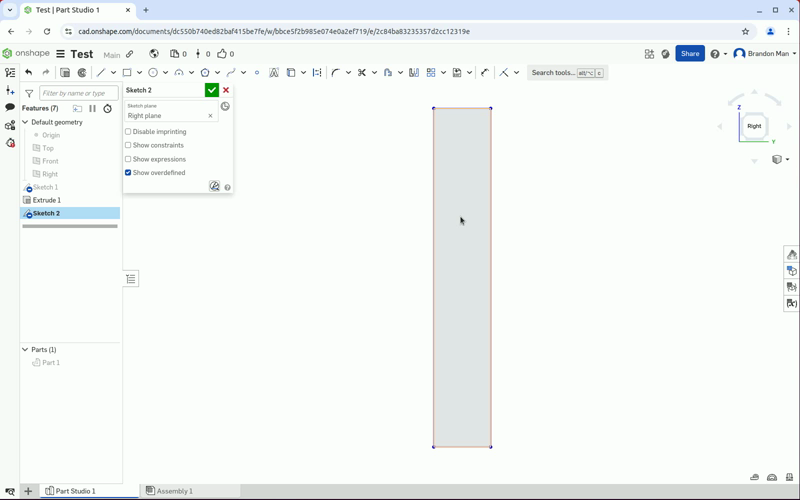
scroll(6)
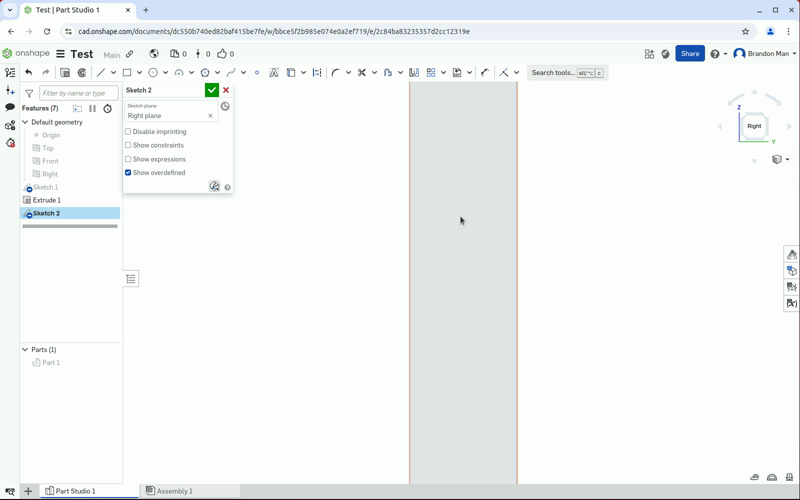
click(460, 216)
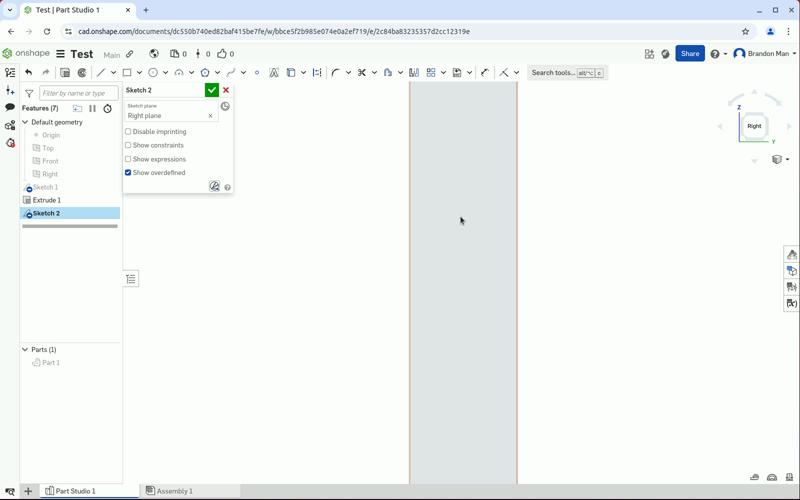
scroll(-6)
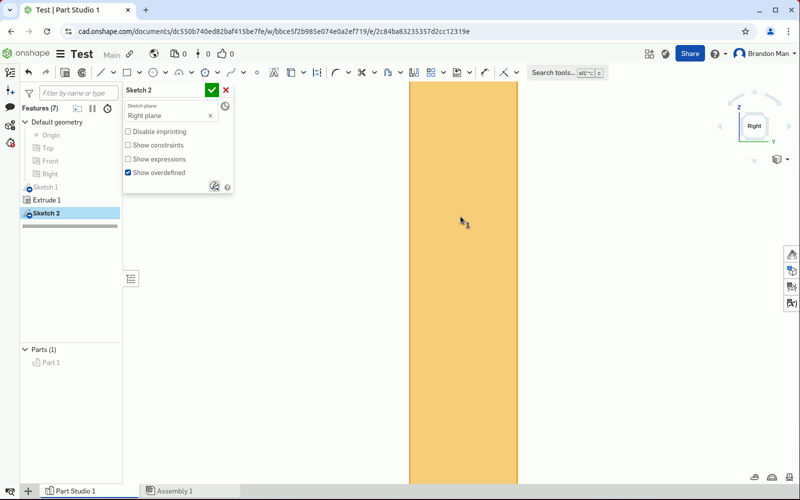
scroll(-6)
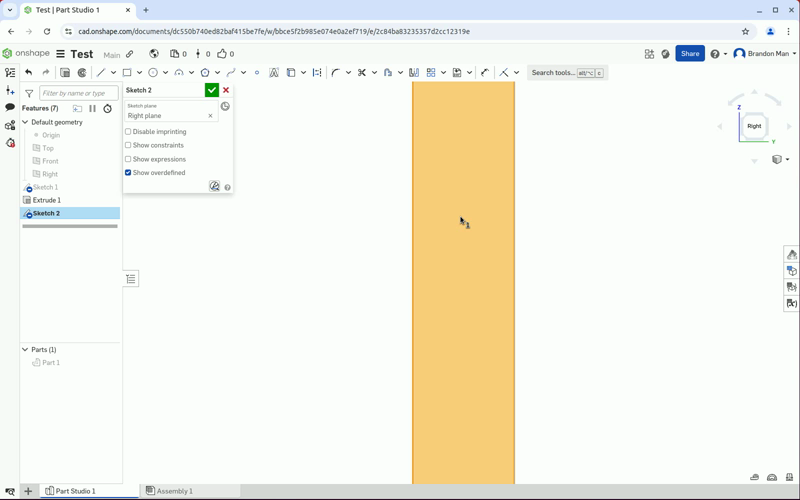
scroll(-6)
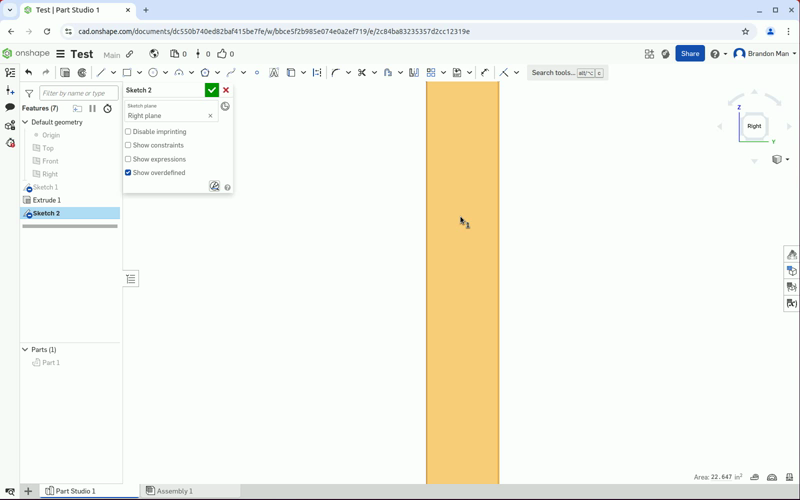
scroll(-6)
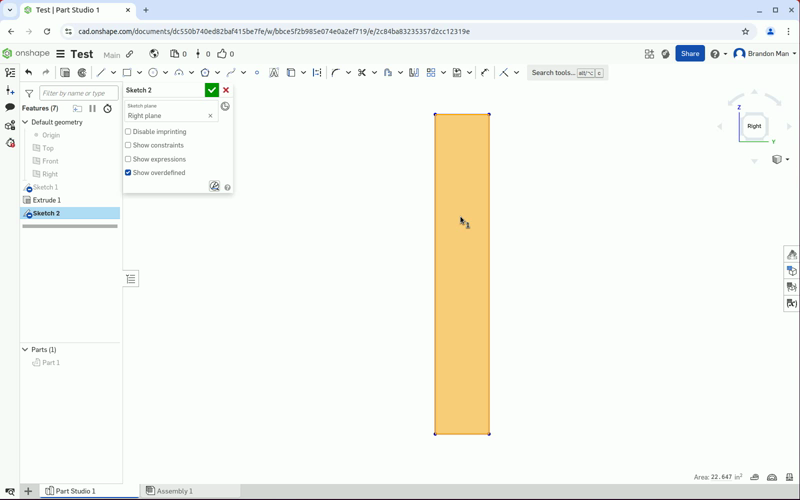
scroll(-6)
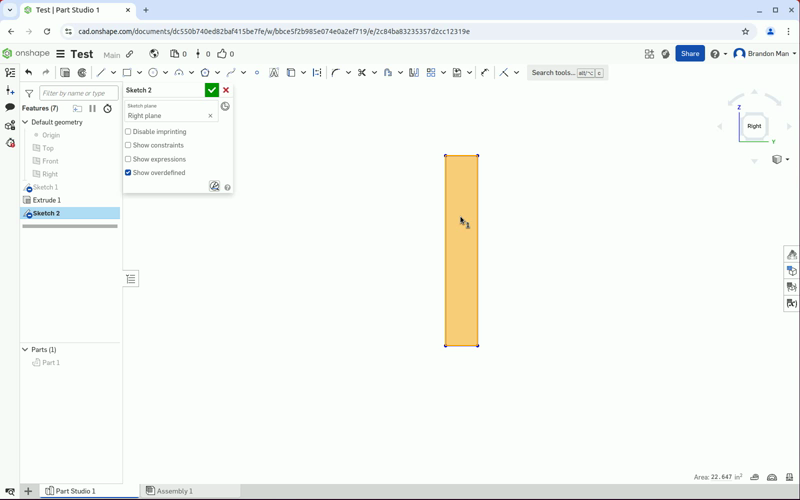
scroll(-6)
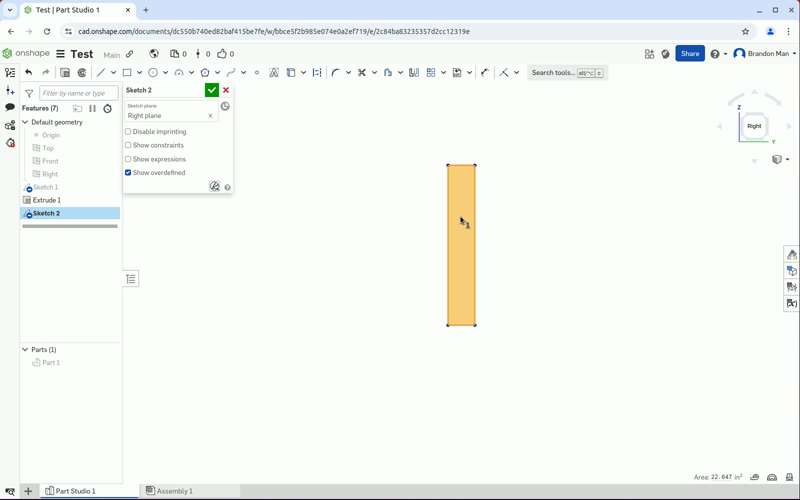
scroll(-6)
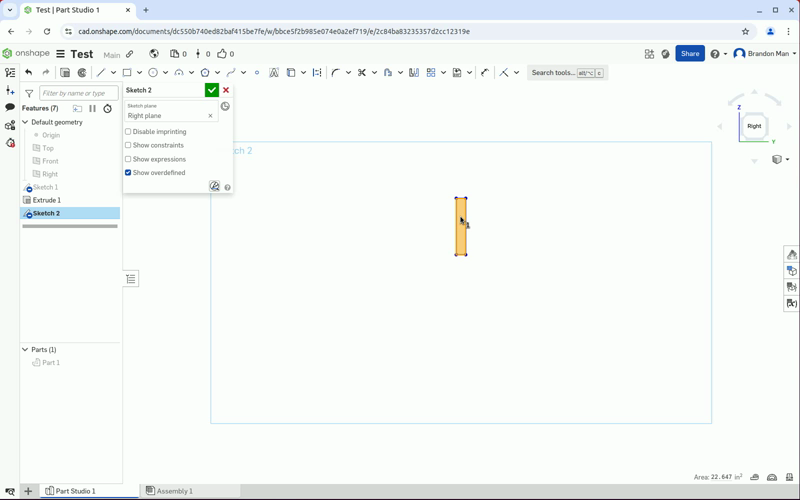
mouse_move(73, 352)
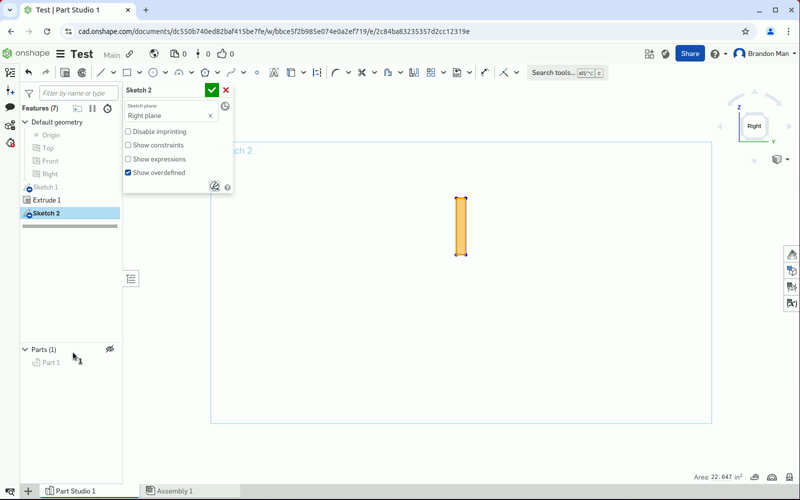
key(shift+y)
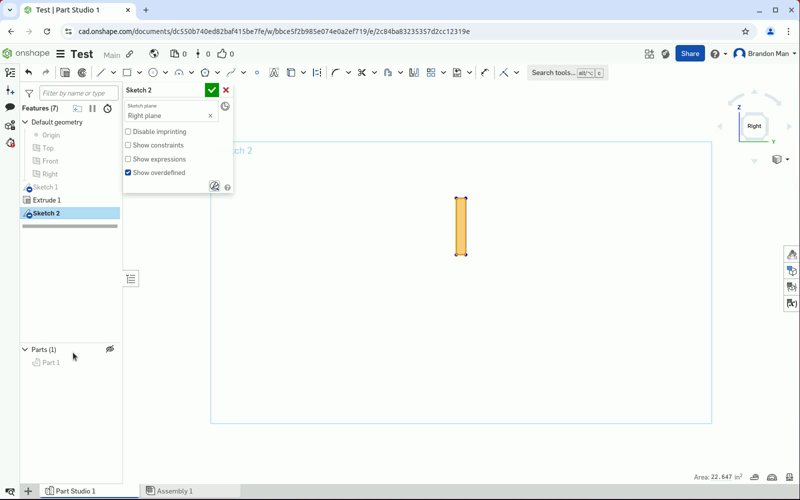
key(shift+e)
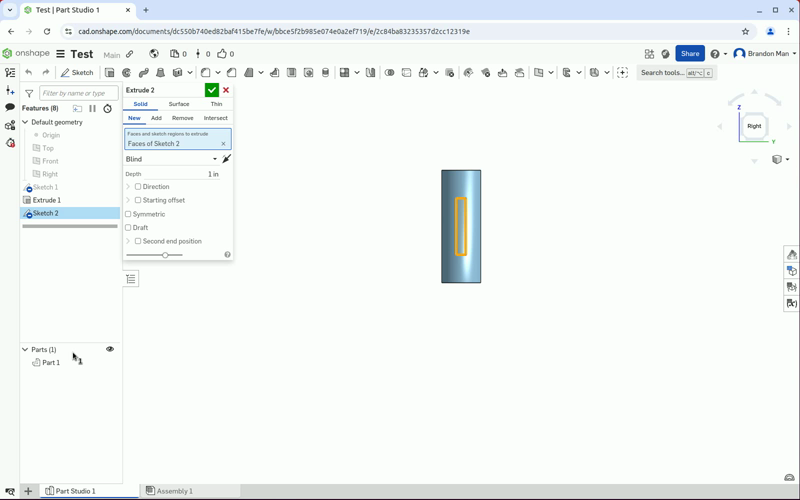
mouse_move(143, 106)
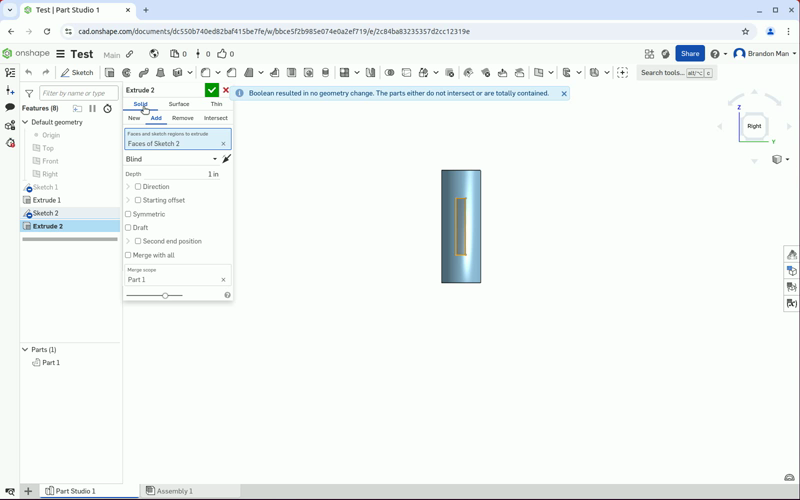
click(143, 106)
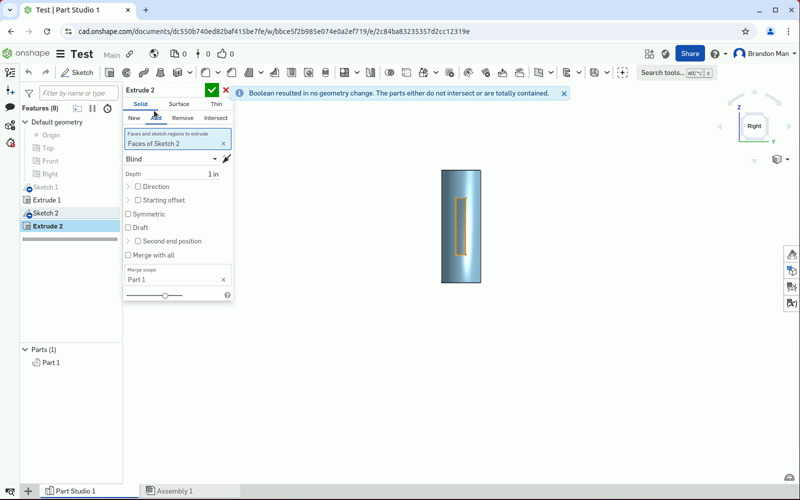
mouse_move(186, 120)
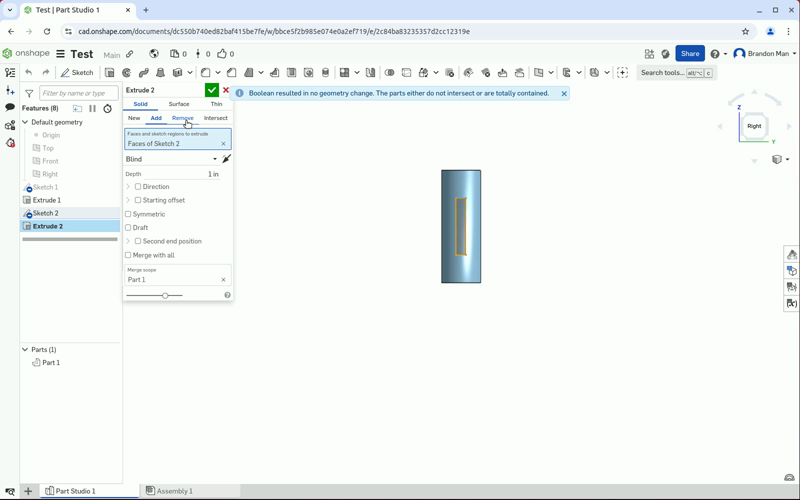
click(186, 120)
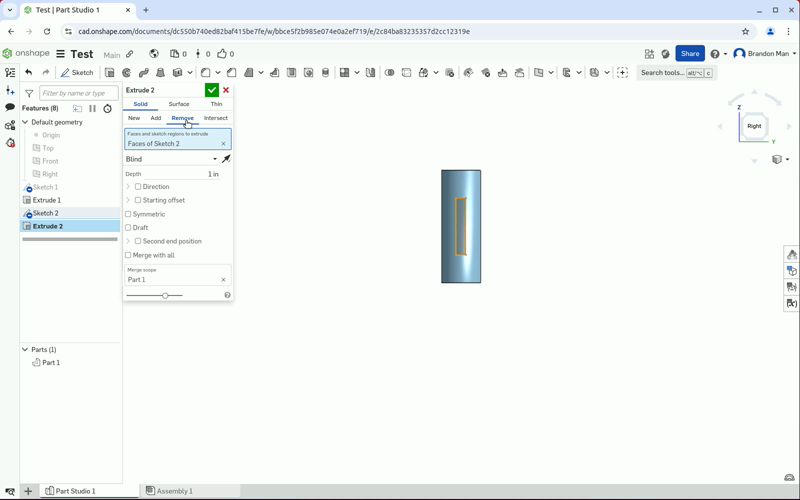
key(tab, 4)
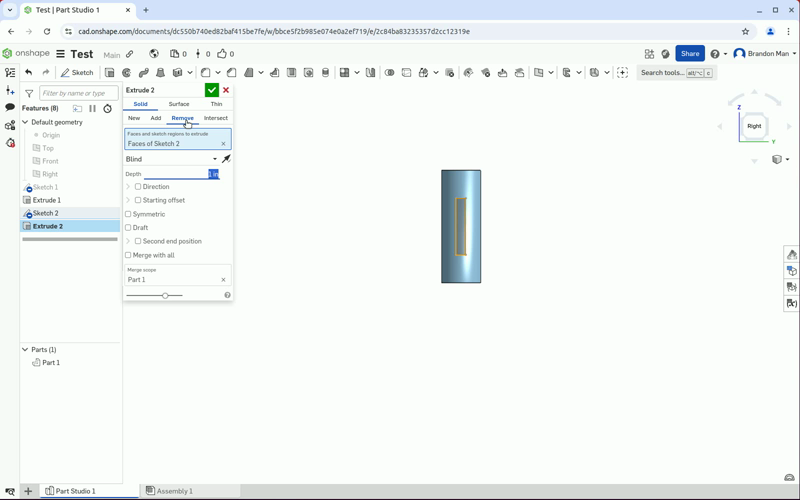
text(3.851)
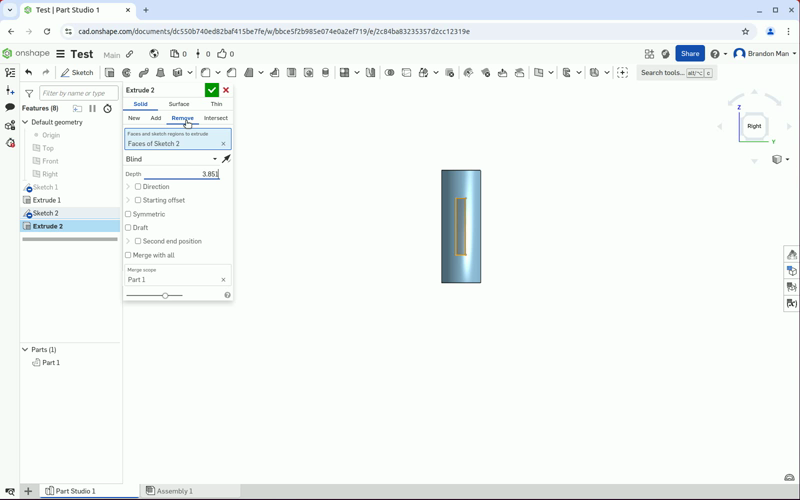
key(tab, 6)
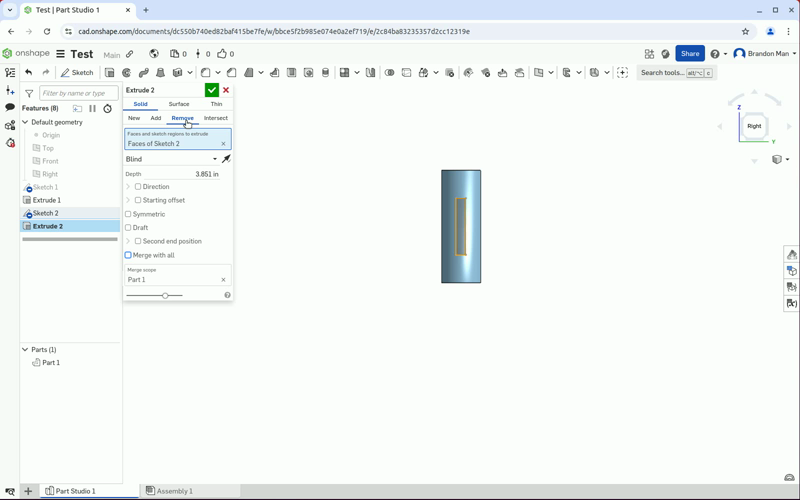
key(space)
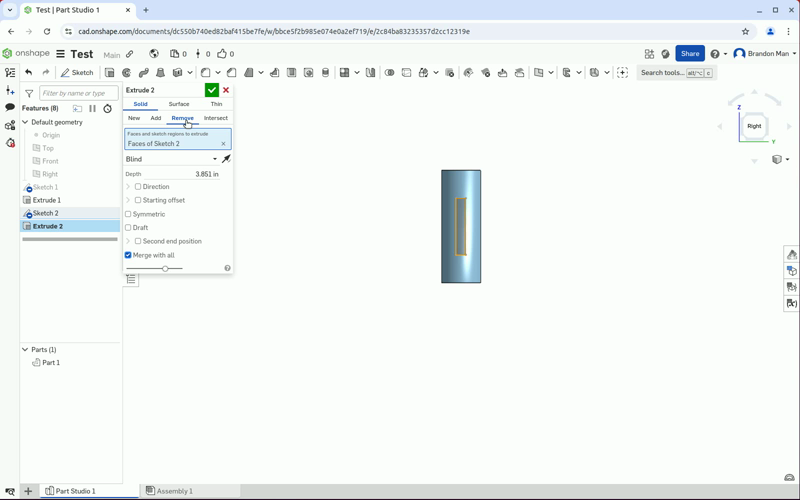
key(enter)
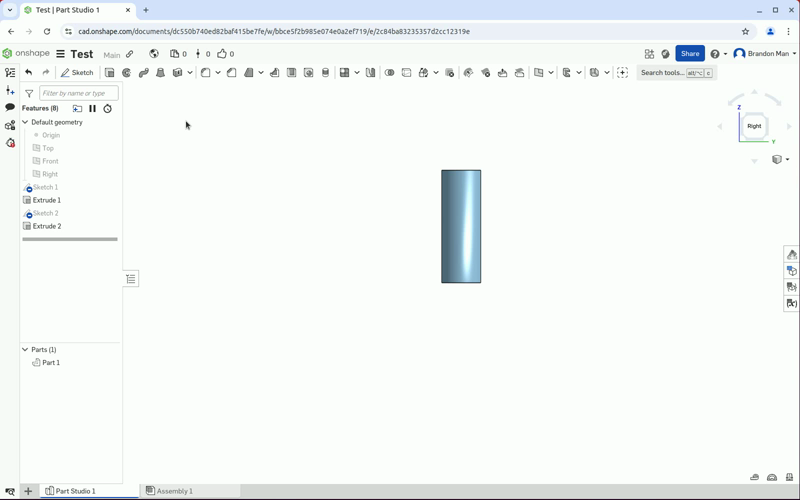
key(shift+h)
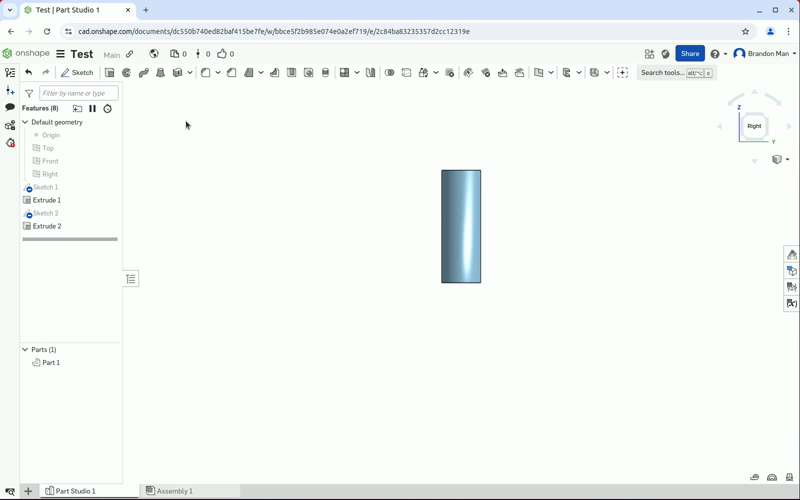
key(shift+h)
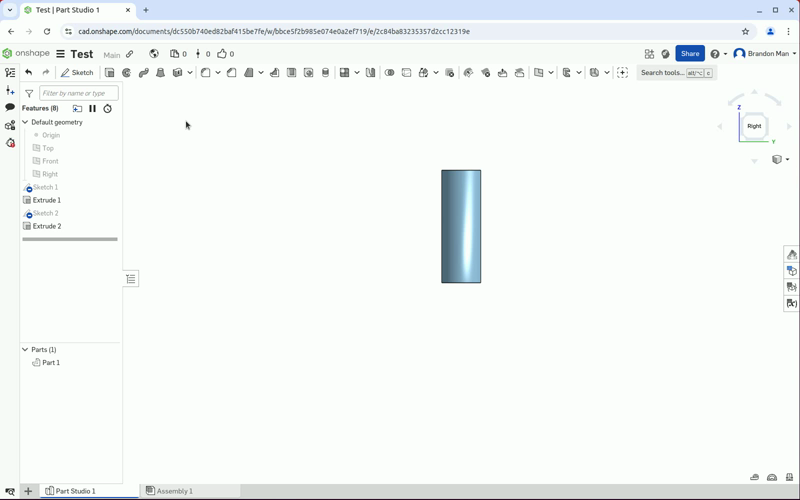
mouse_move(73, 189)
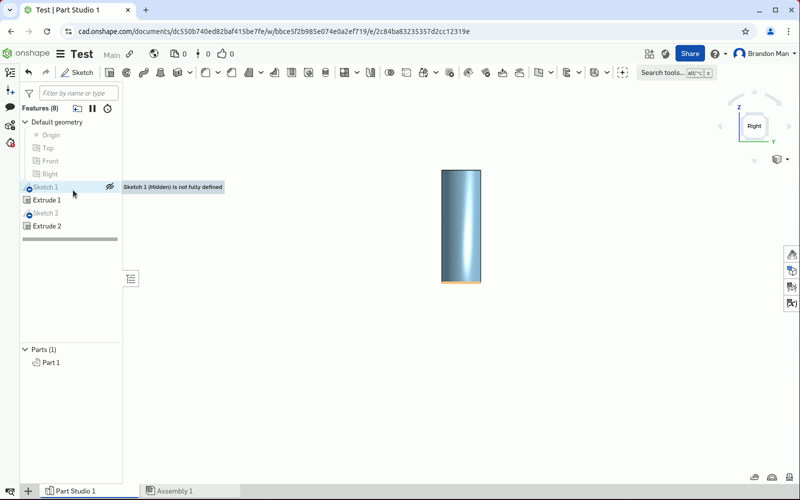
click(73, 189)
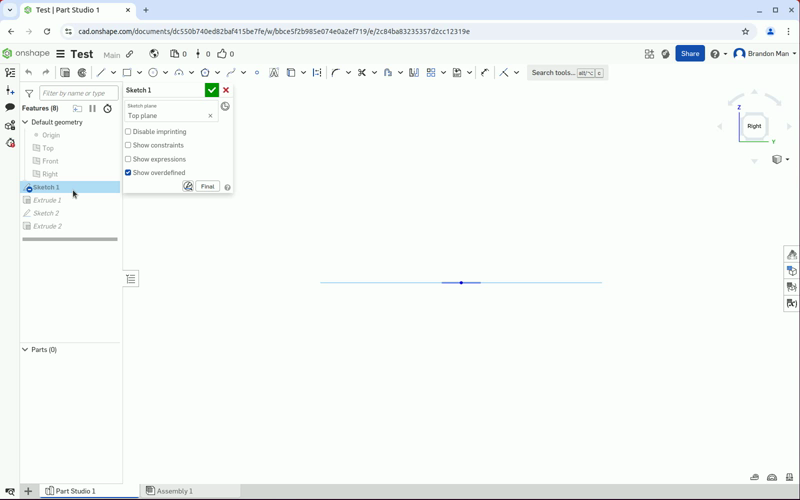
mouse_move(229, 92)
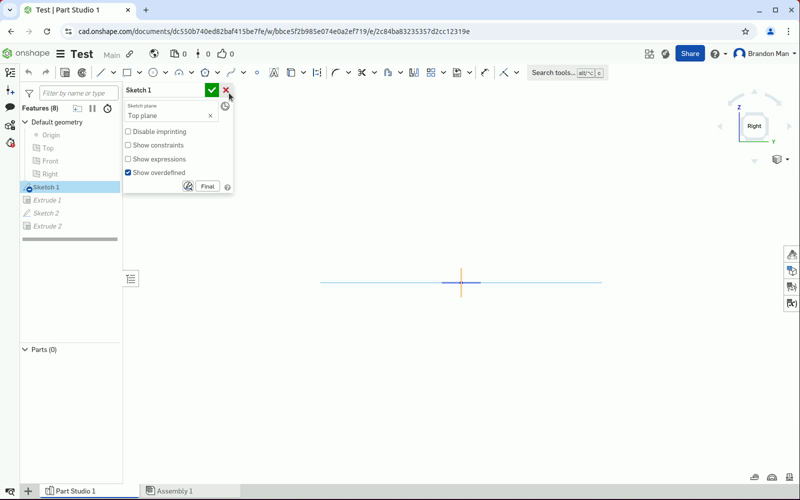
click(229, 92)
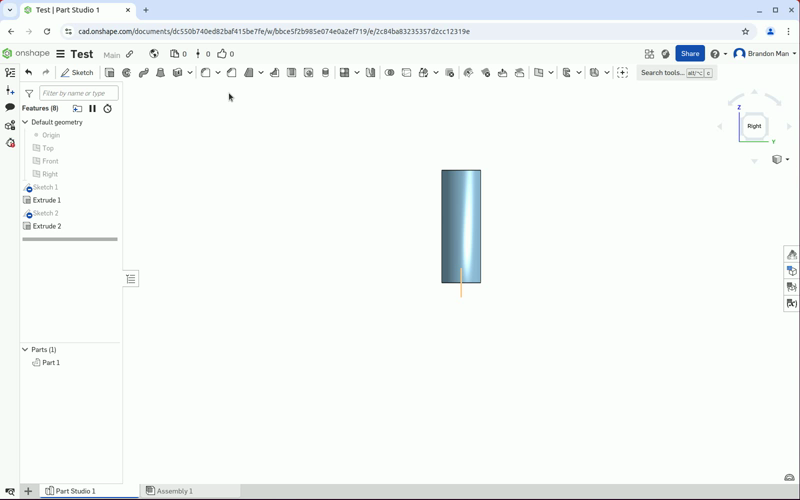
mouse_move(73, 352)
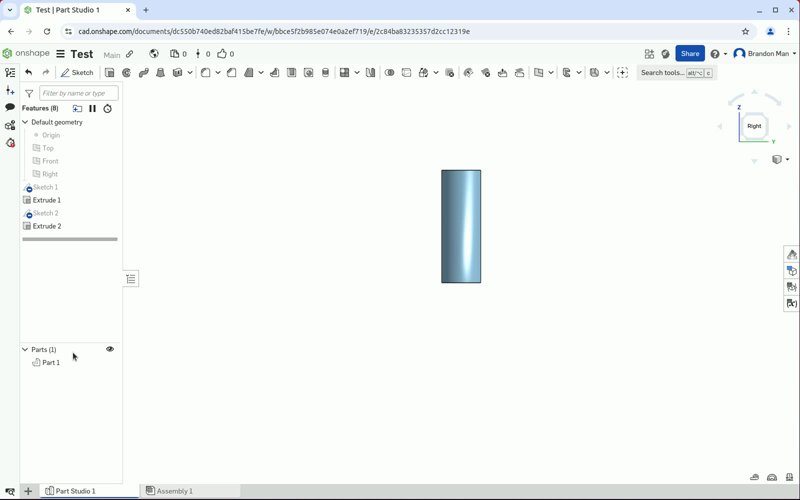
key(y)
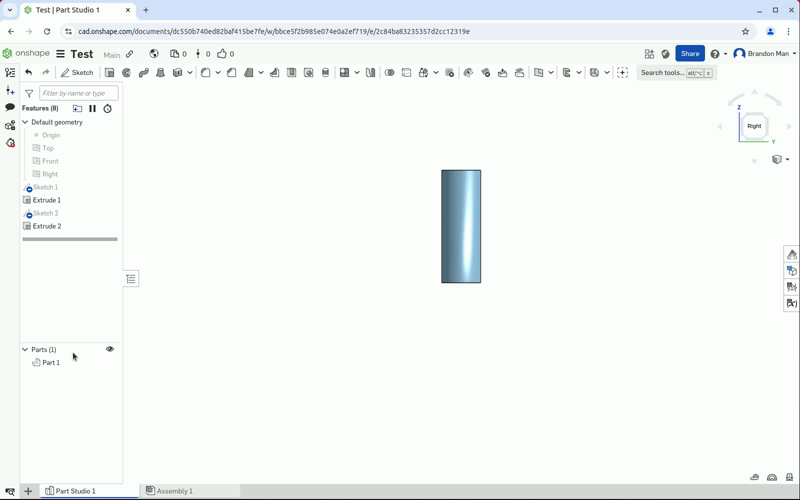
key(shift+p)
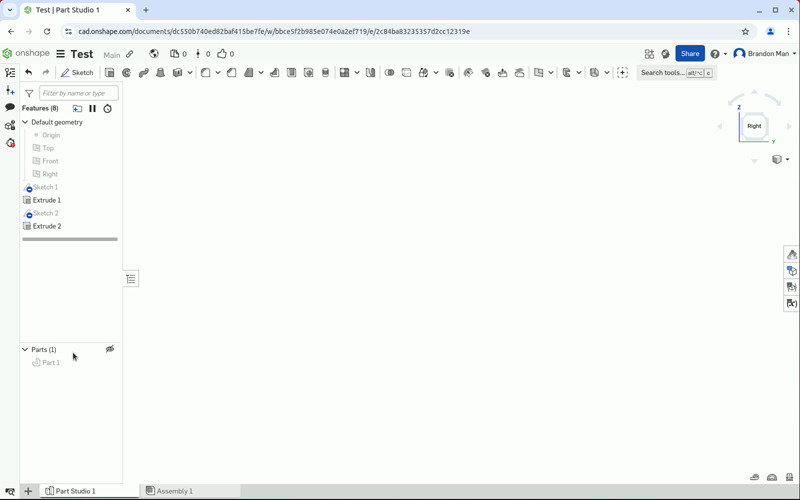
key(space)
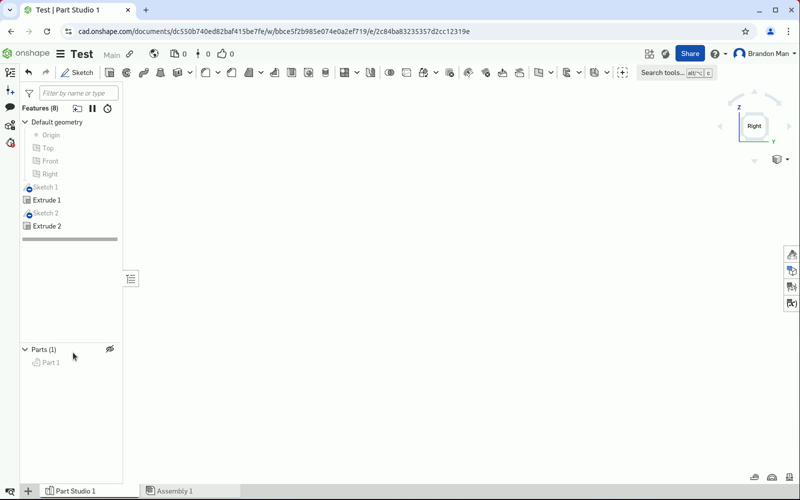
key_down(shift)
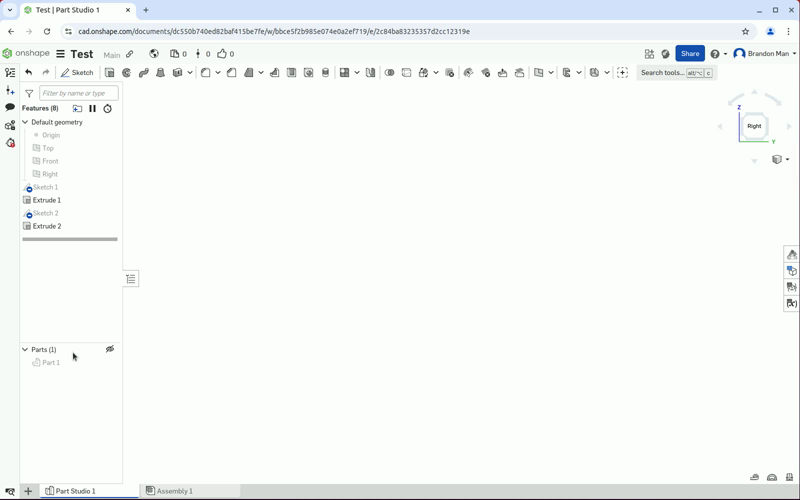
key(right)
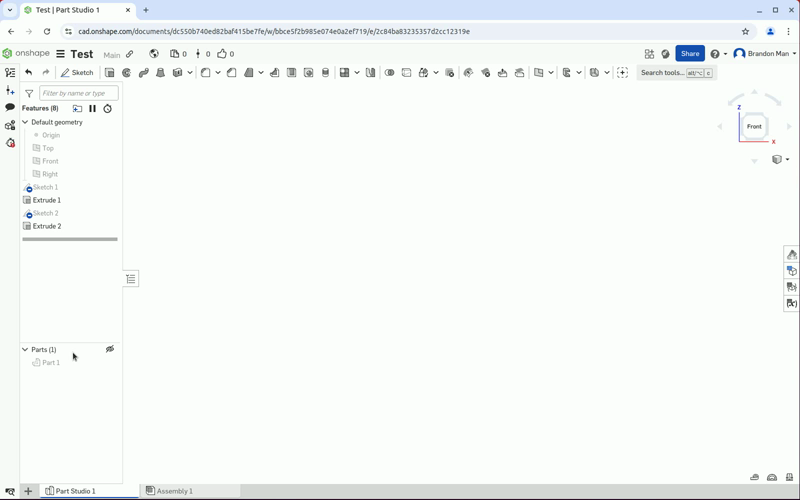
key_up(shift)
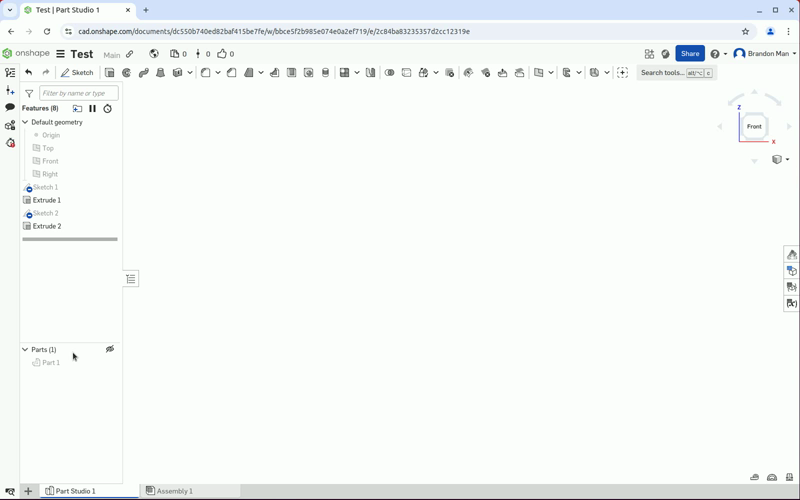
mouse_move(73, 352)
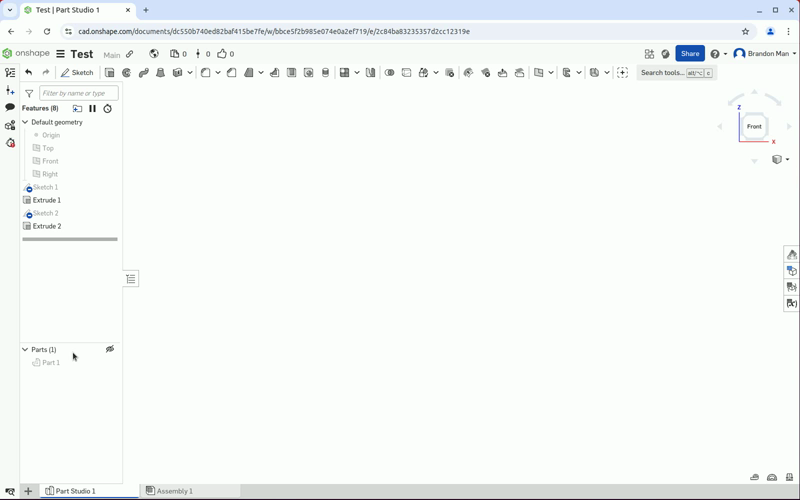
key(shift+y)
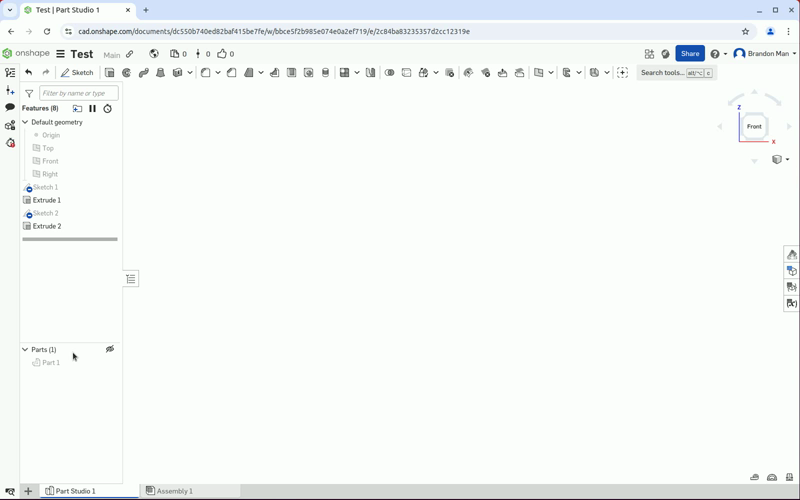
key(shift+s)
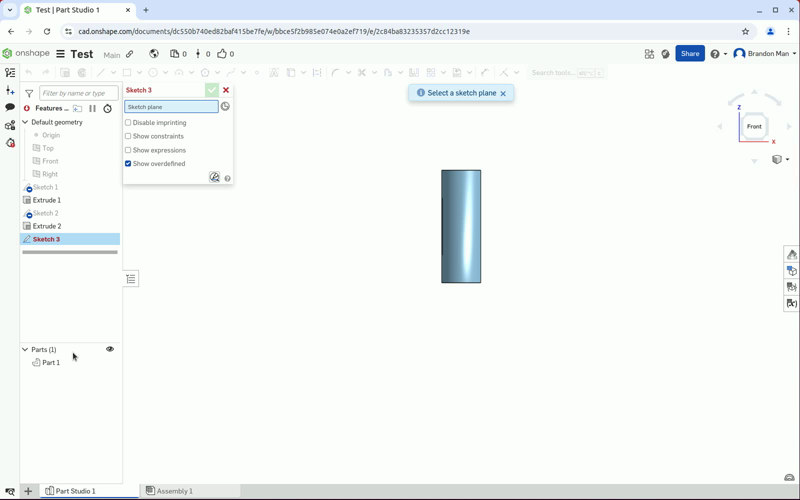
mouse_move(73, 163)
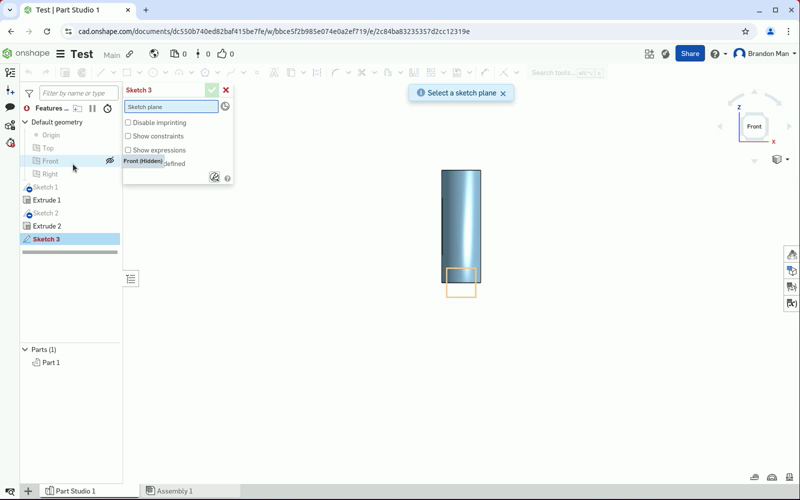
click(73, 163)
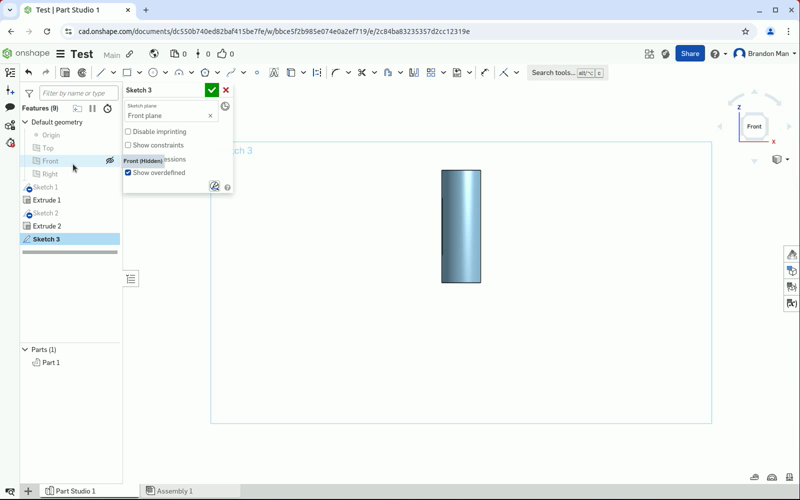
mouse_move(73, 352)
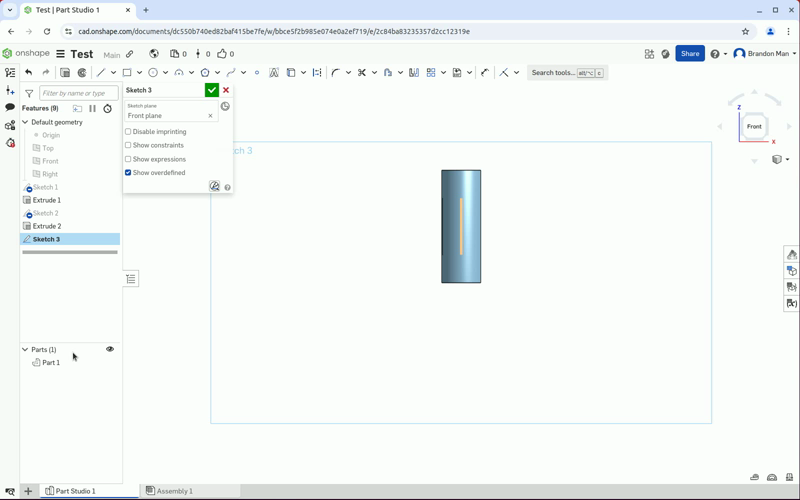
key(y)
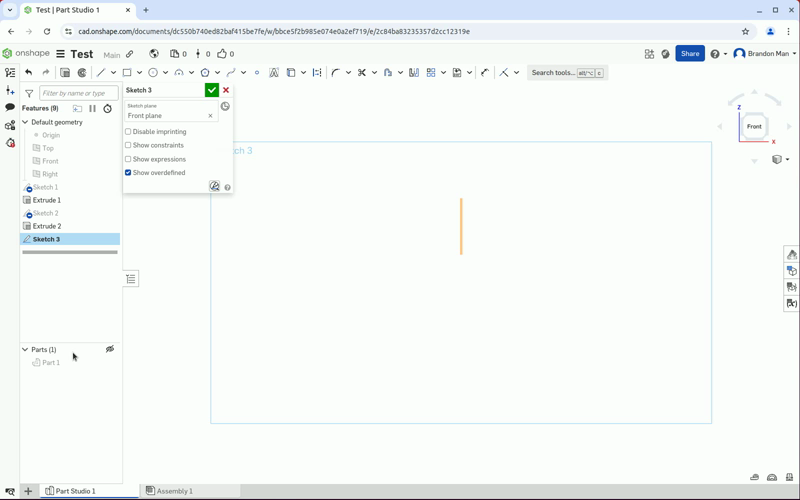
key(l)
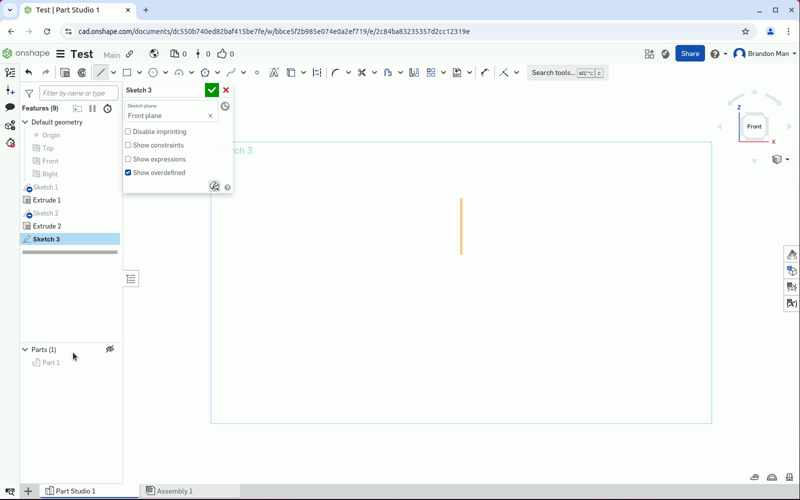
key_down(shift)
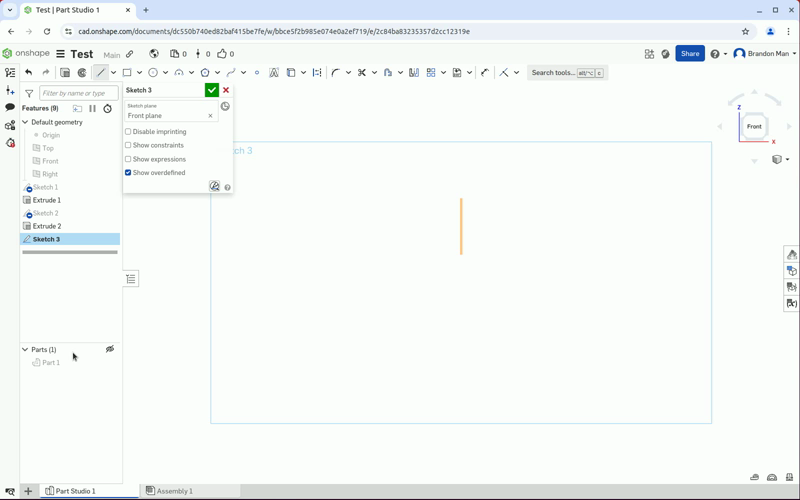
mouse_move(456, 254)
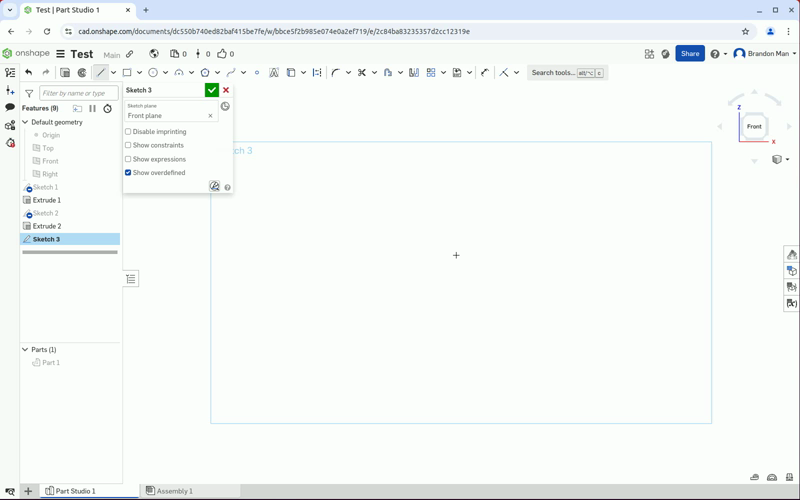
click(456, 254)
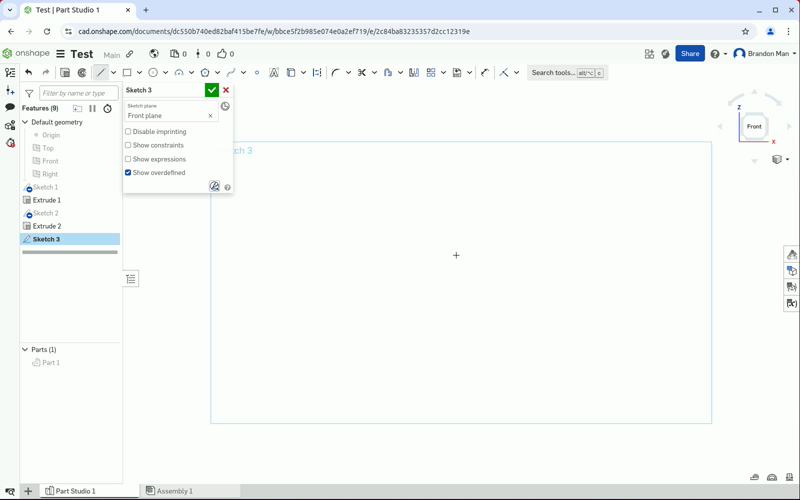
key_up(shift)
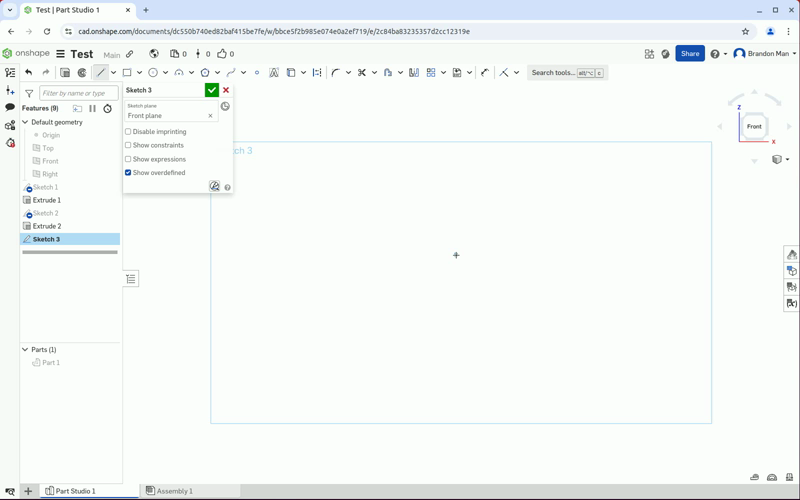
key_down(shift)
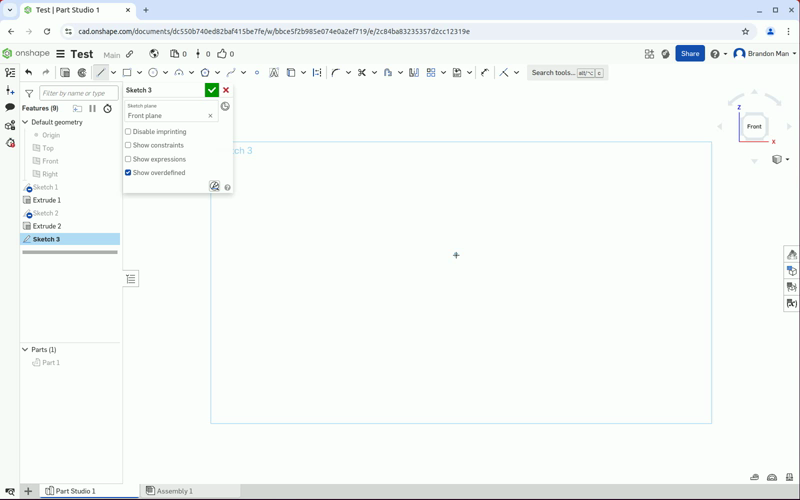
mouse_move(486, 254)
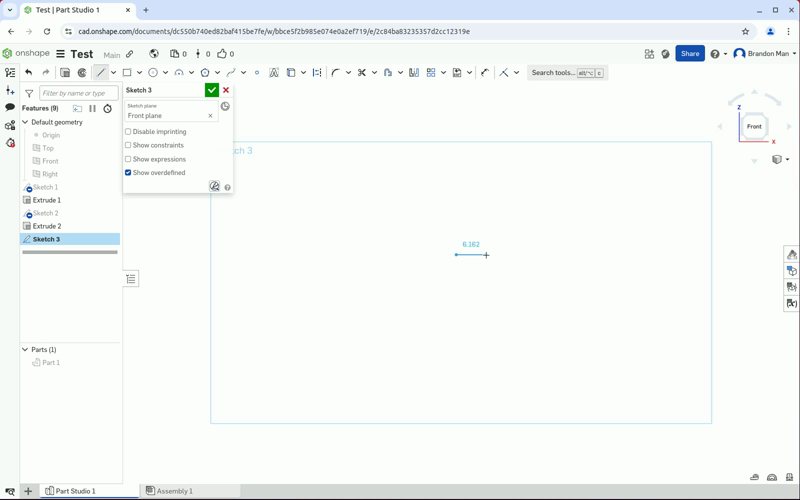
mouse_move(465, 254)
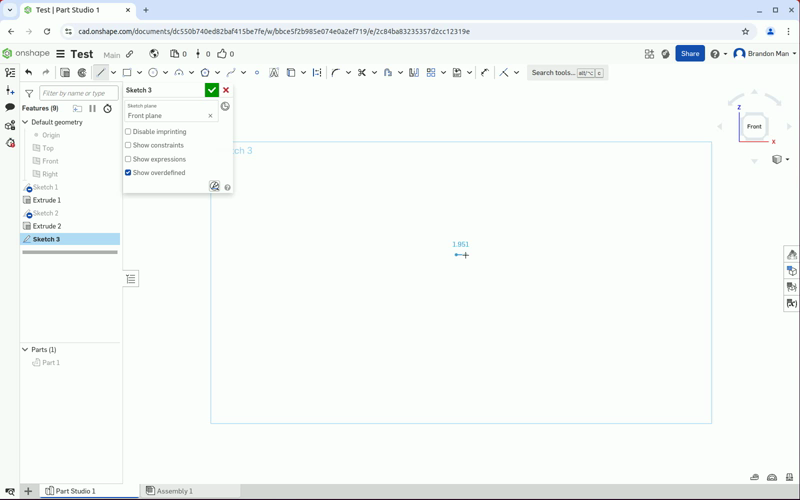
click(465, 254)
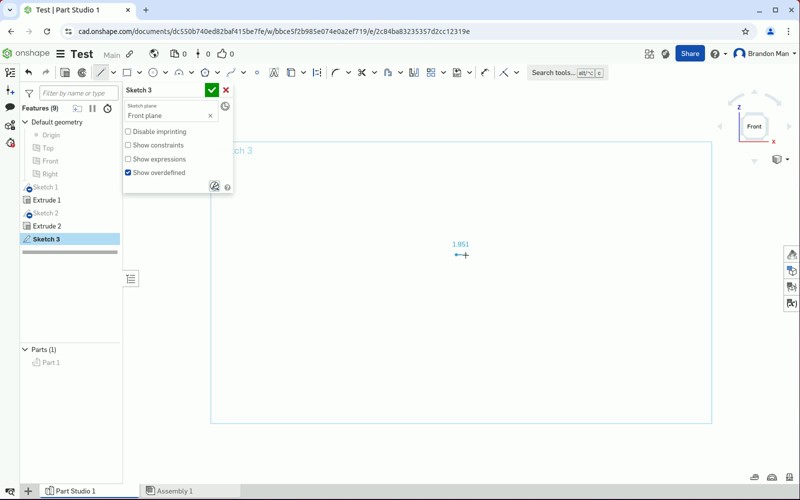
key_up(shift)
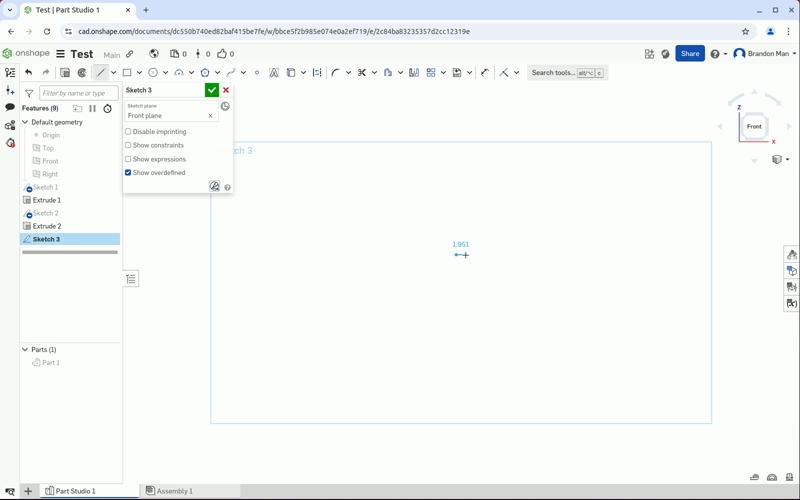
key_down(shift)
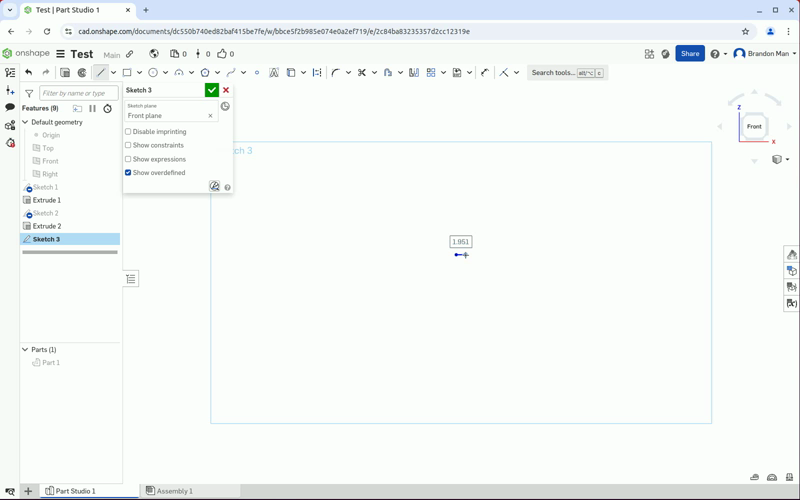
mouse_move(495, 254)
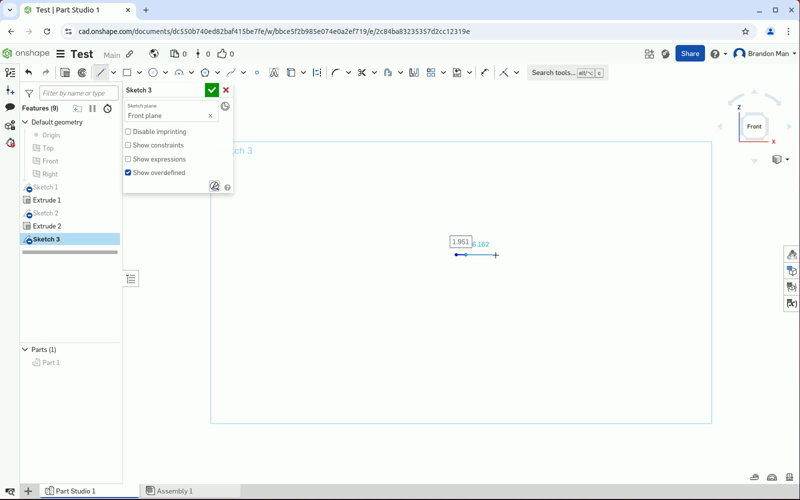
mouse_move(465, 198)
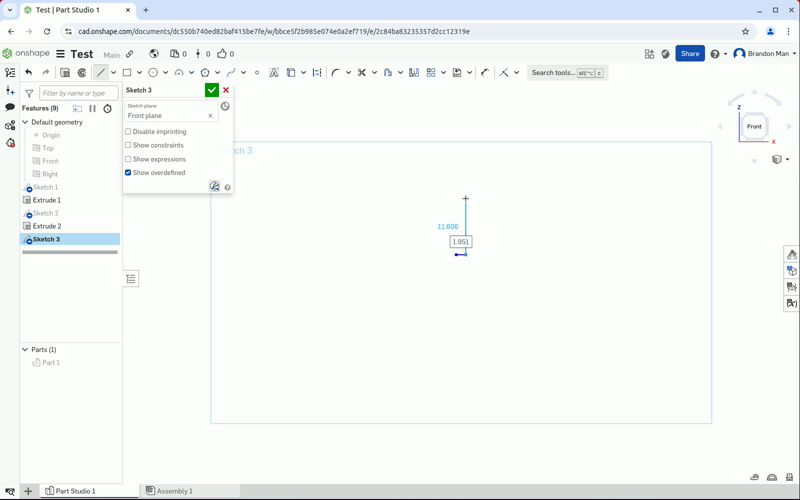
click(465, 198)
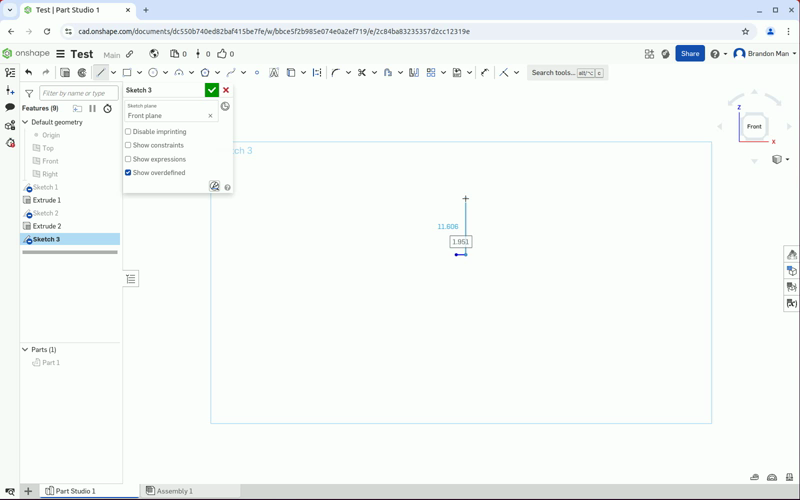
key_up(shift)
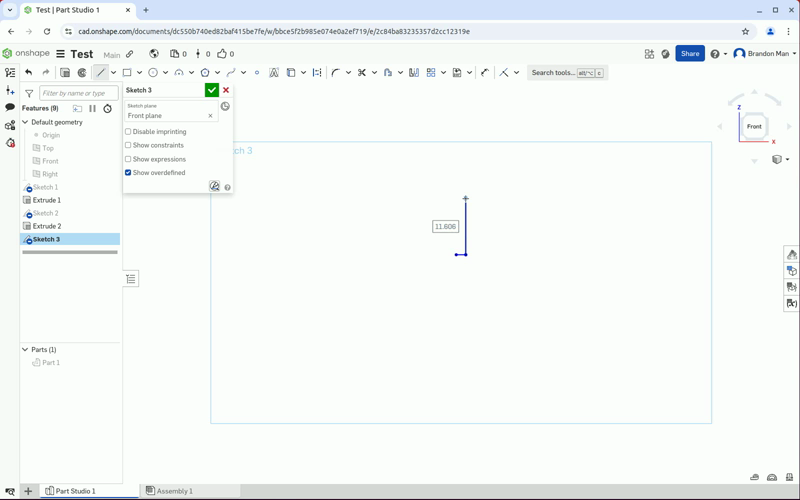
key_down(shift)
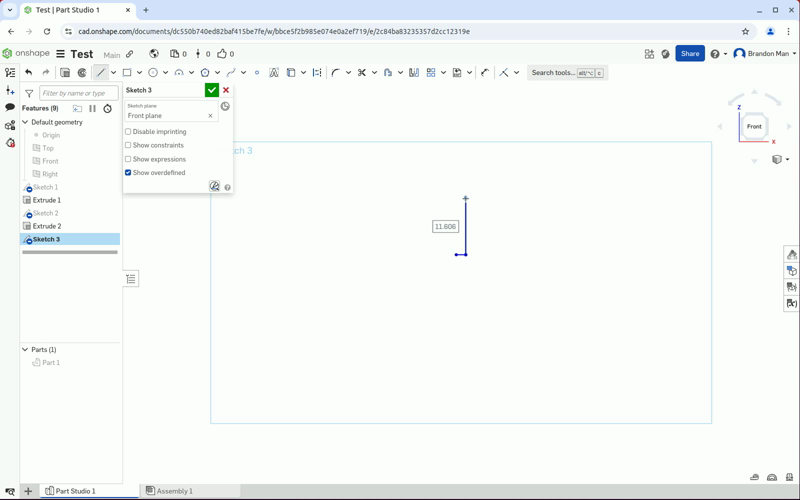
mouse_move(495, 198)
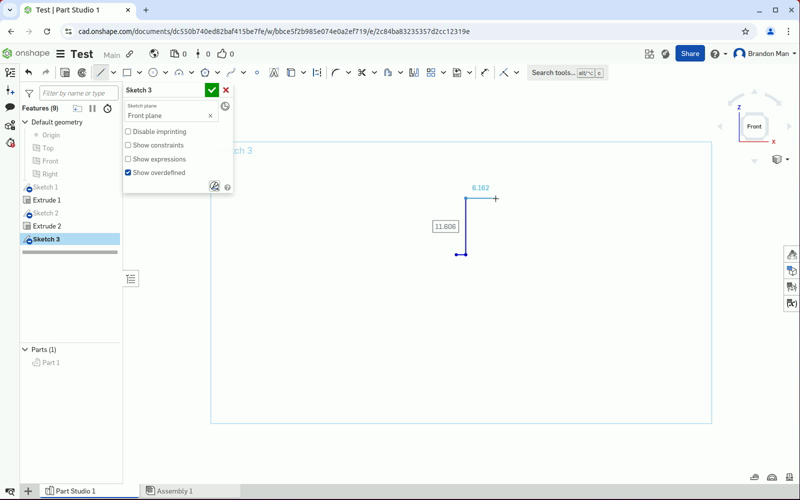
mouse_move(456, 198)
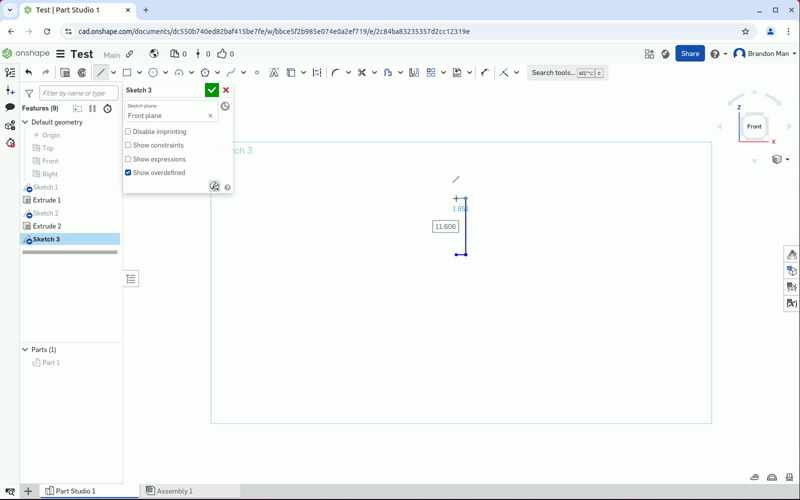
click(456, 198)
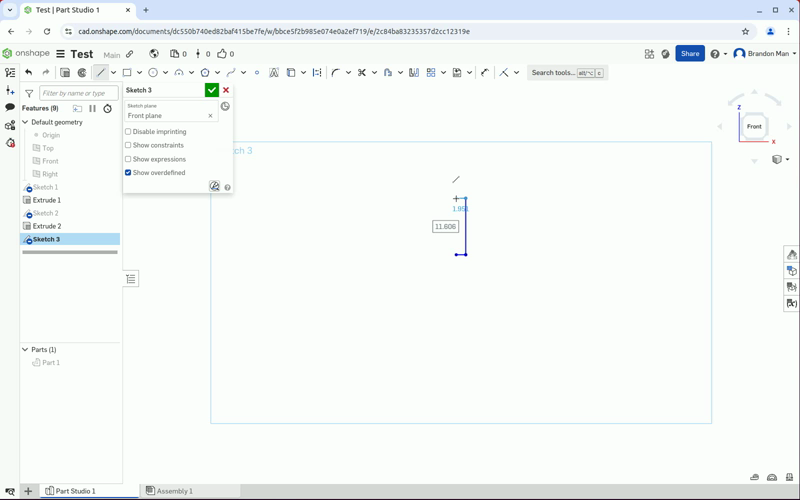
key_up(shift)
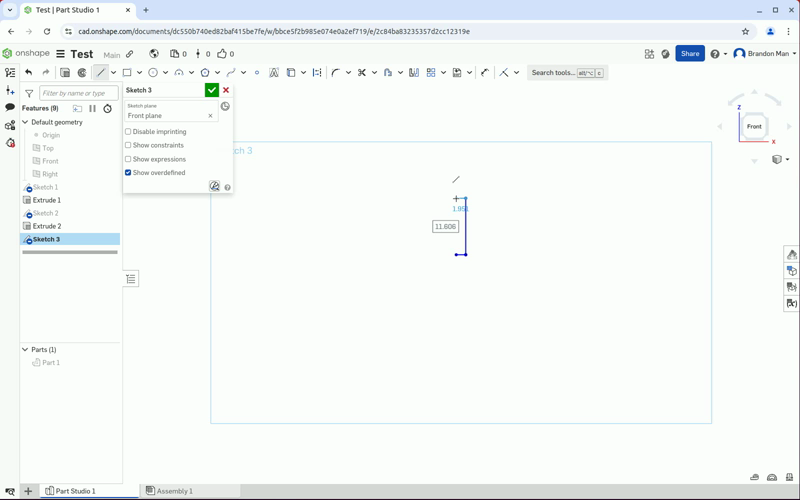
mouse_move(486, 198)
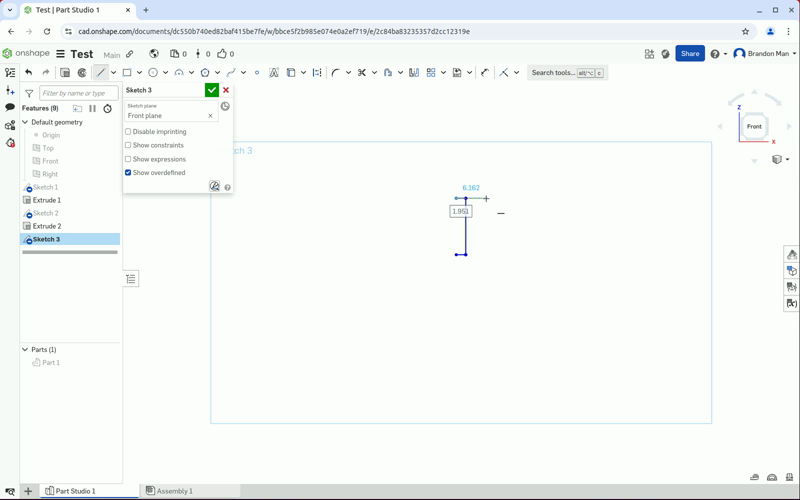
key_down(shift)
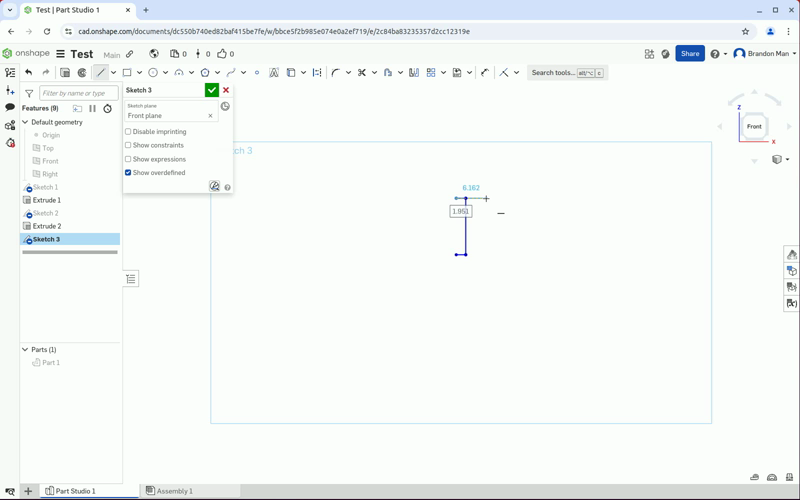
mouse_move(456, 254)
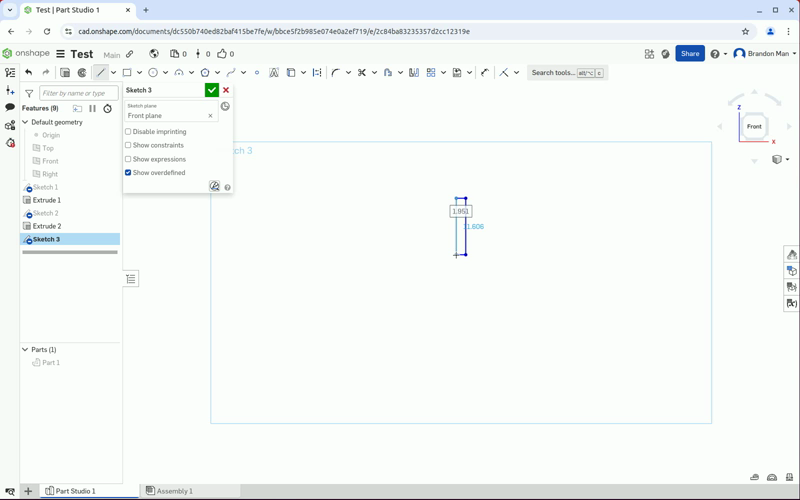
key_up(shift)
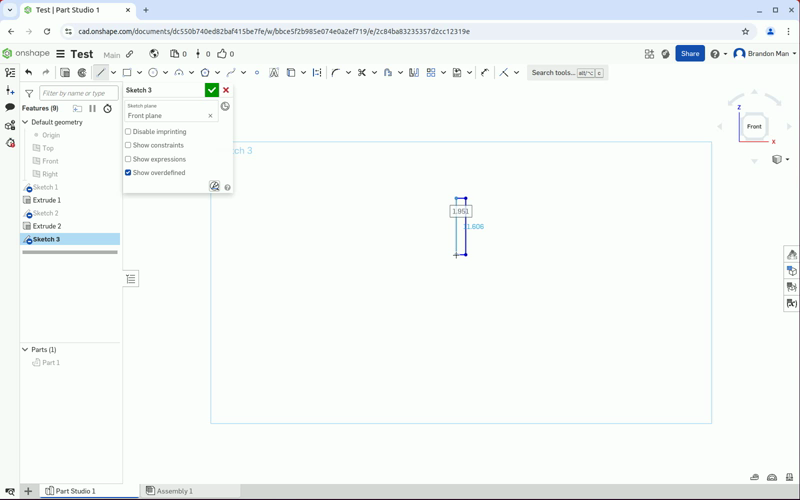
click(456, 254)
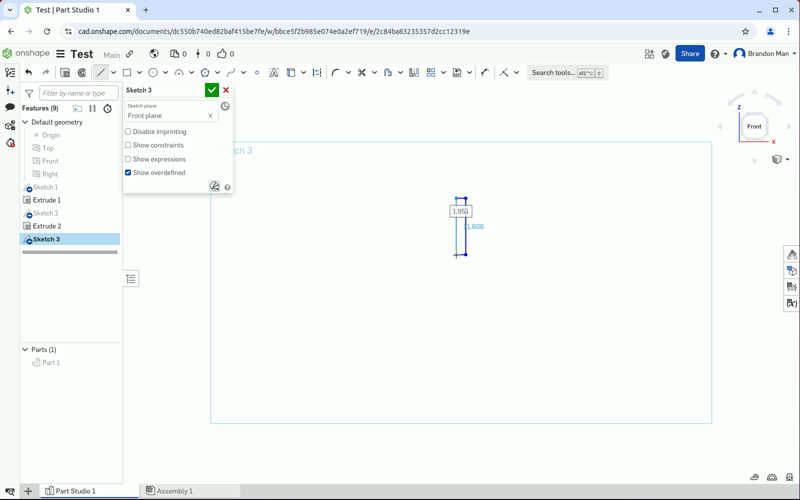
key(esc)
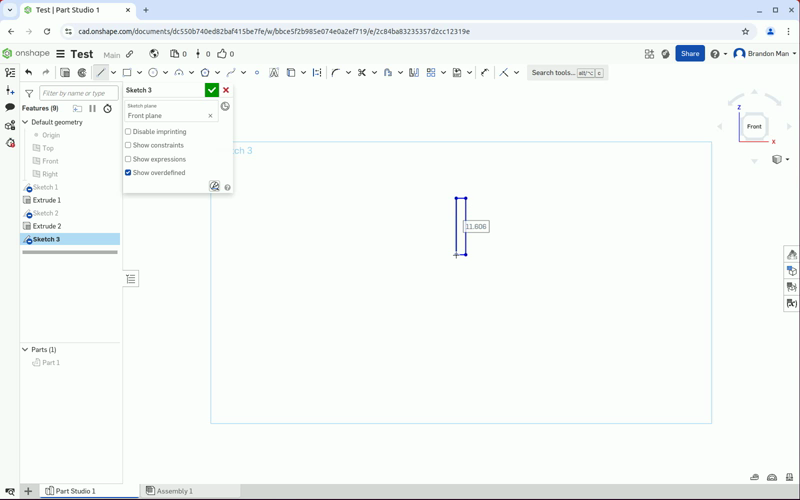
mouse_move(458, 236)
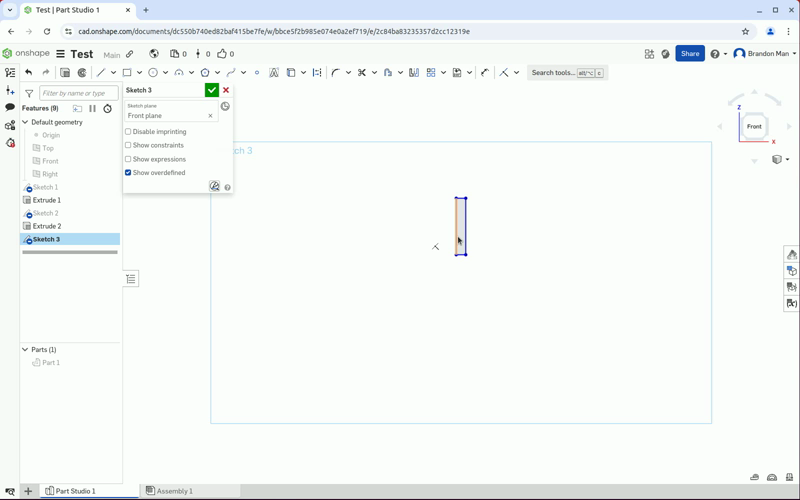
scroll(6)
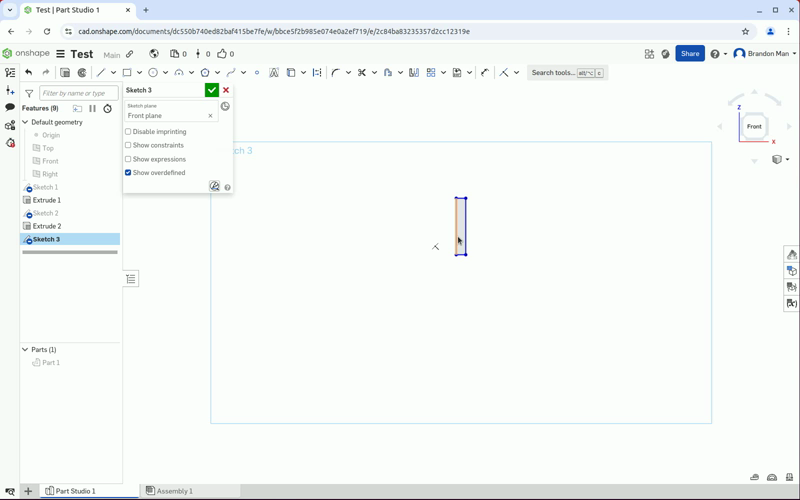
scroll(6)
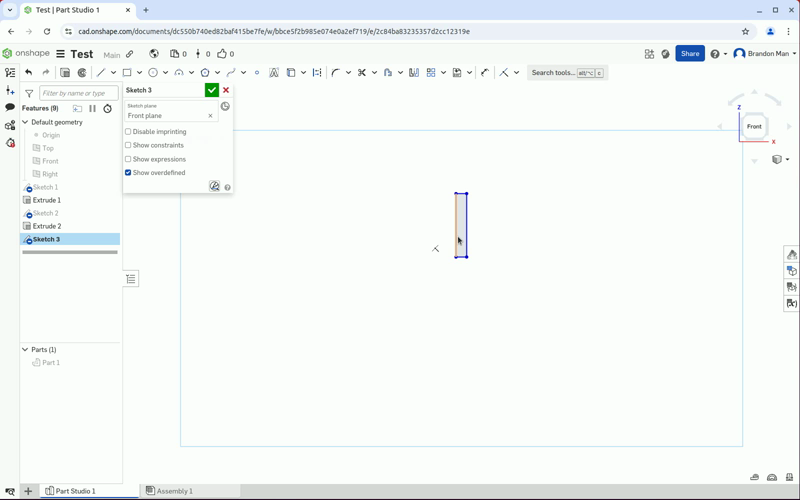
scroll(6)
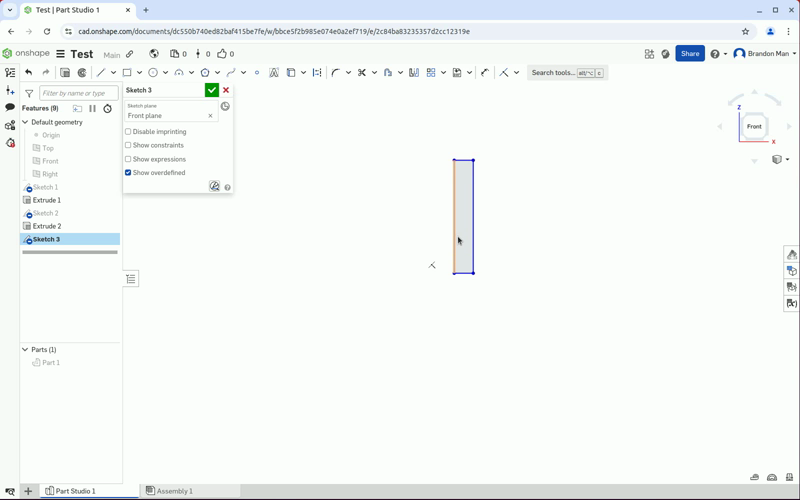
scroll(6)
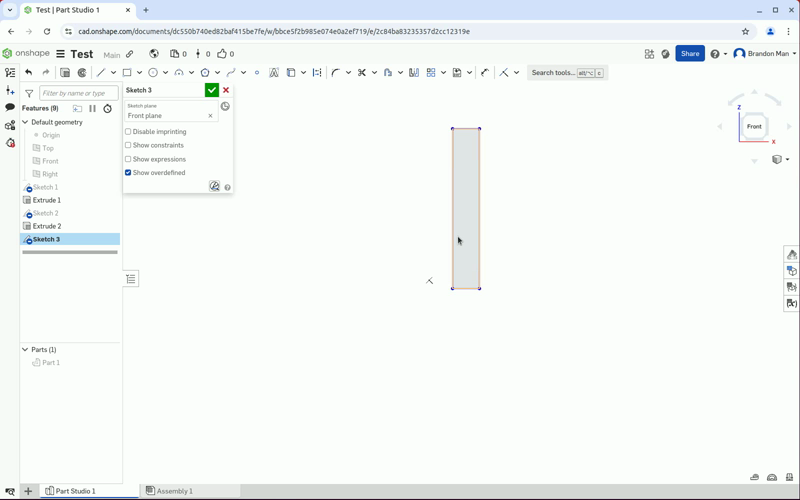
scroll(6)
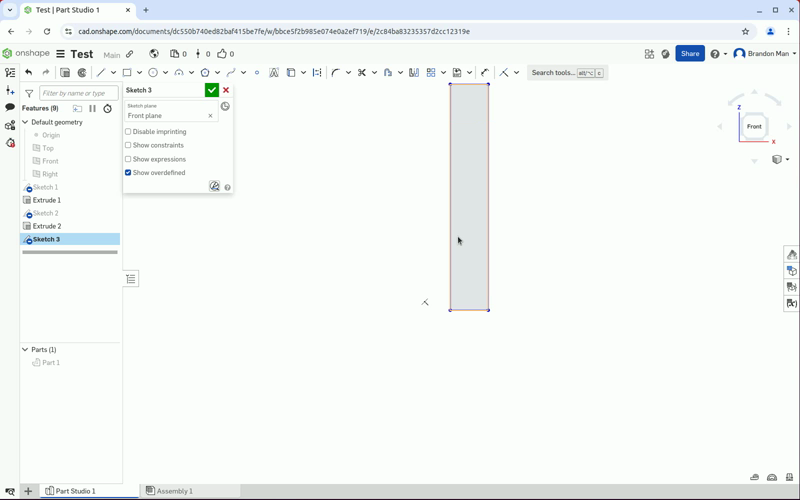
scroll(6)
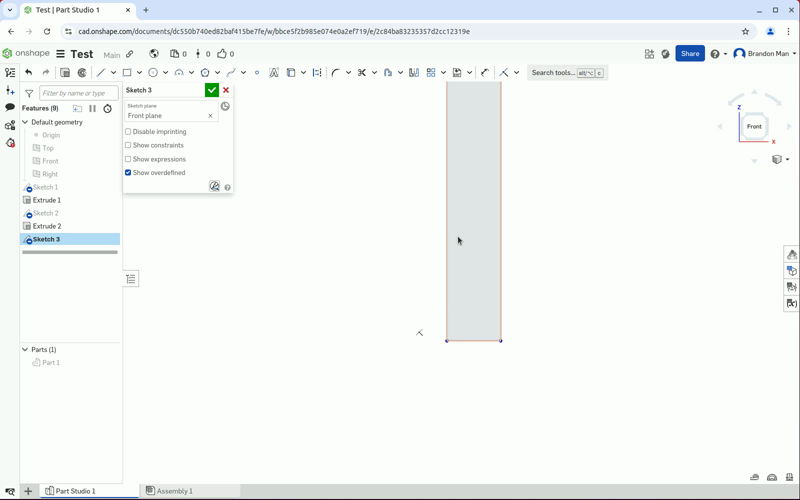
scroll(6)
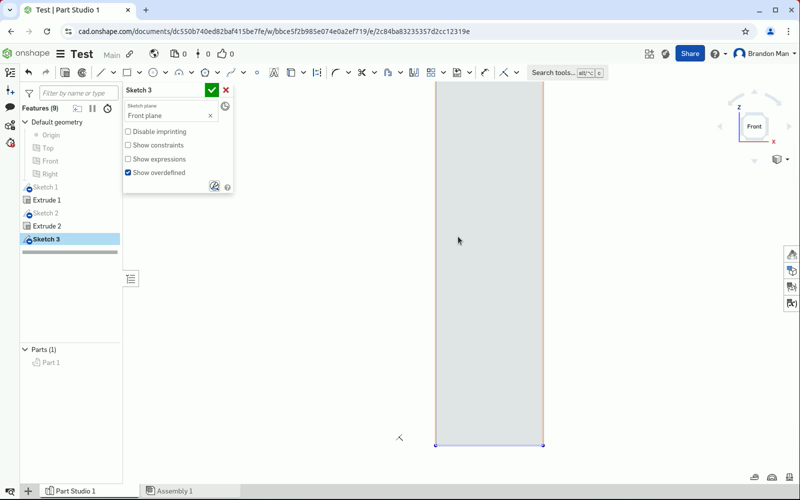
click(458, 236)
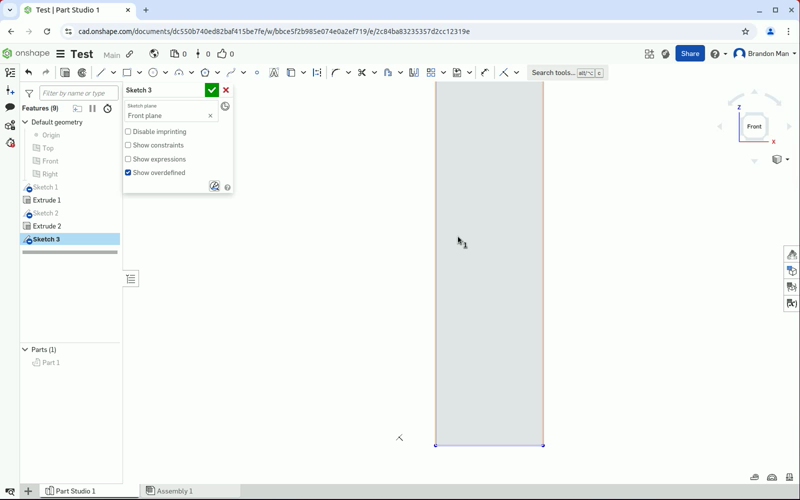
scroll(-6)
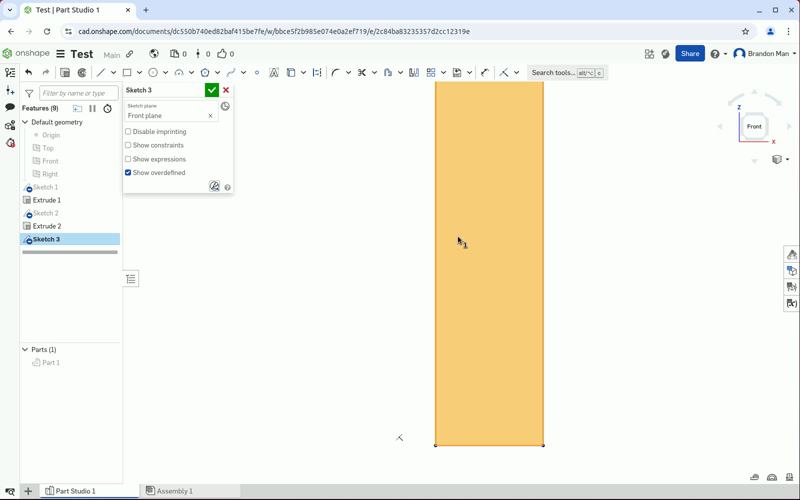
scroll(-6)
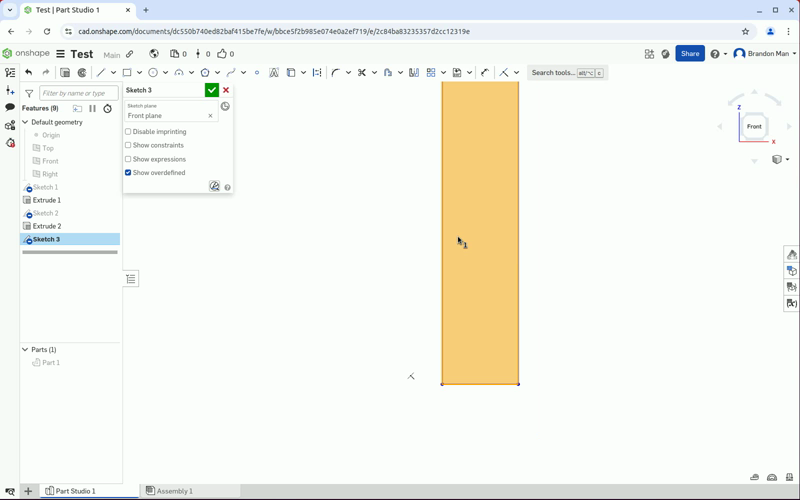
scroll(-6)
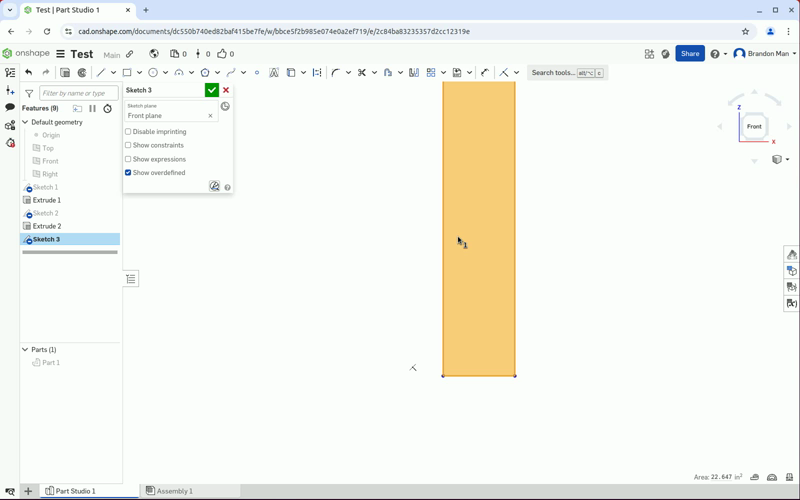
scroll(-6)
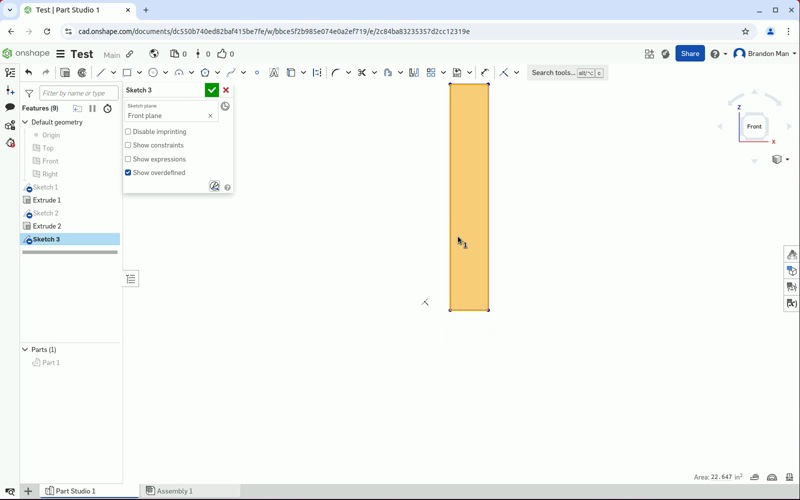
scroll(-6)
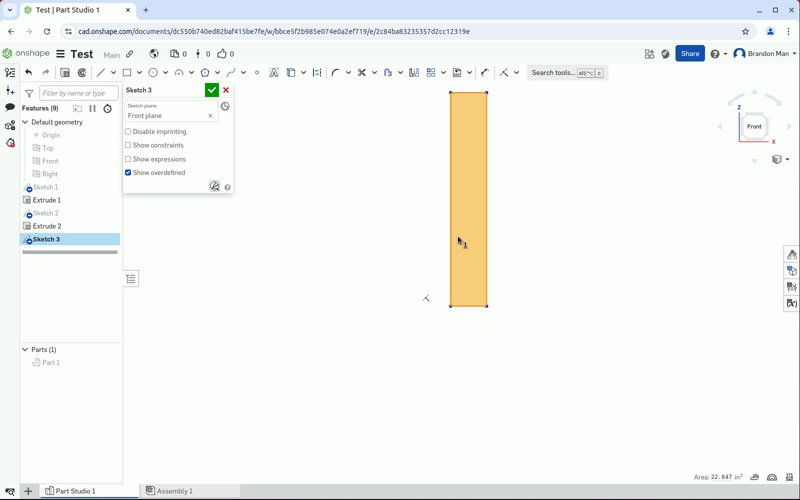
scroll(-6)
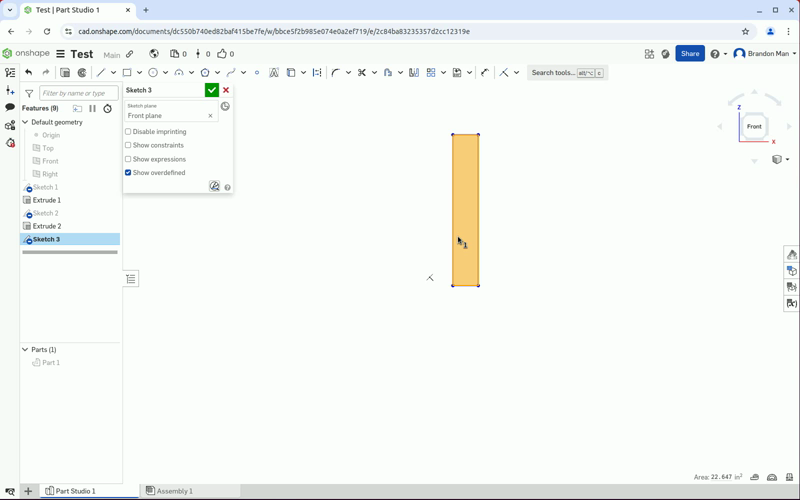
scroll(-6)
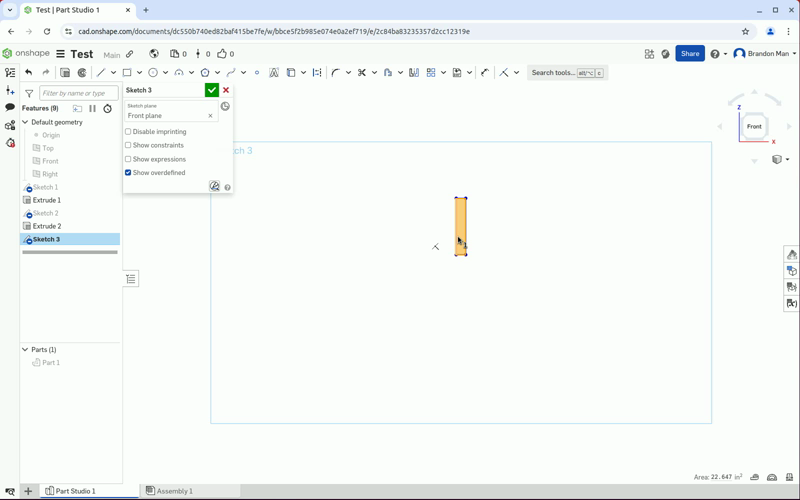
mouse_move(73, 352)
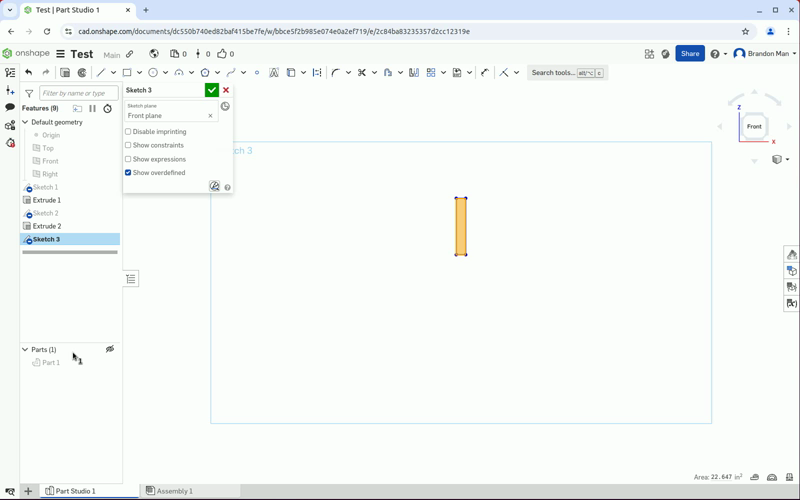
key(shift+y)
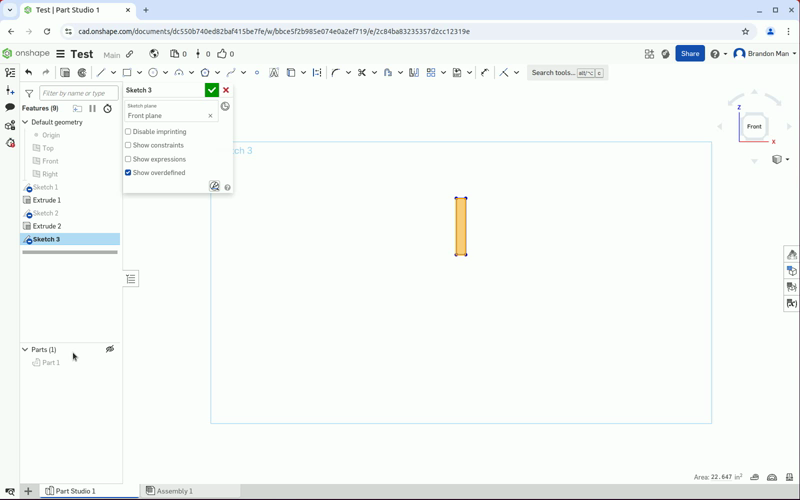
key(shift+e)
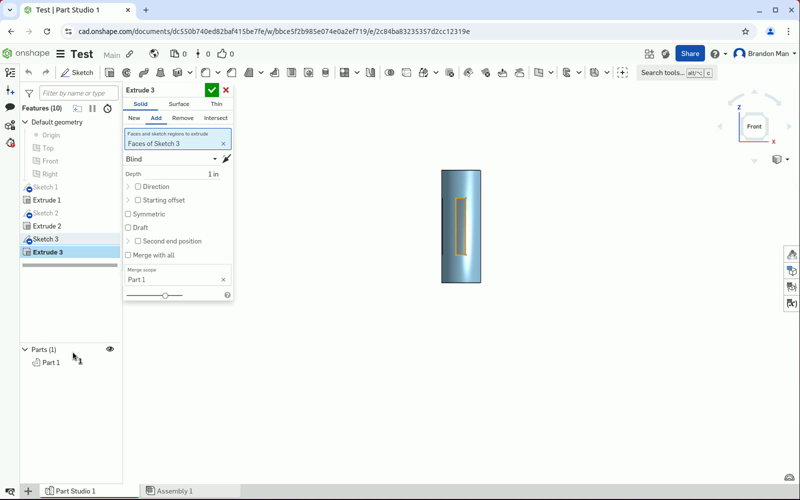
mouse_move(143, 106)
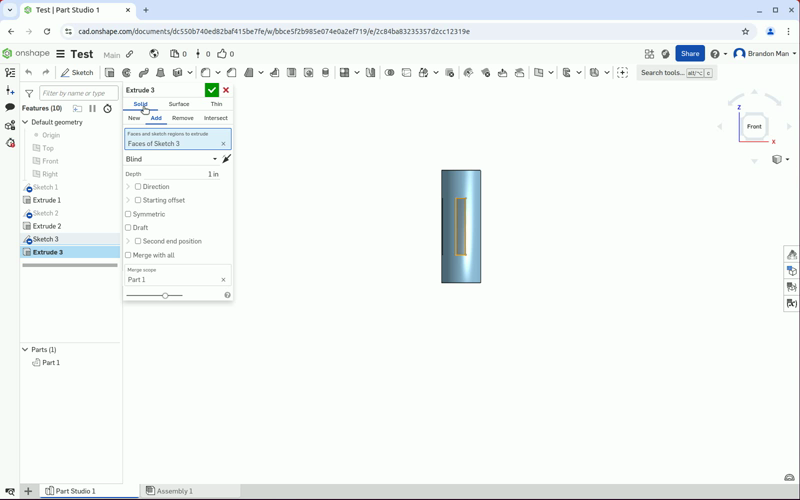
click(143, 106)
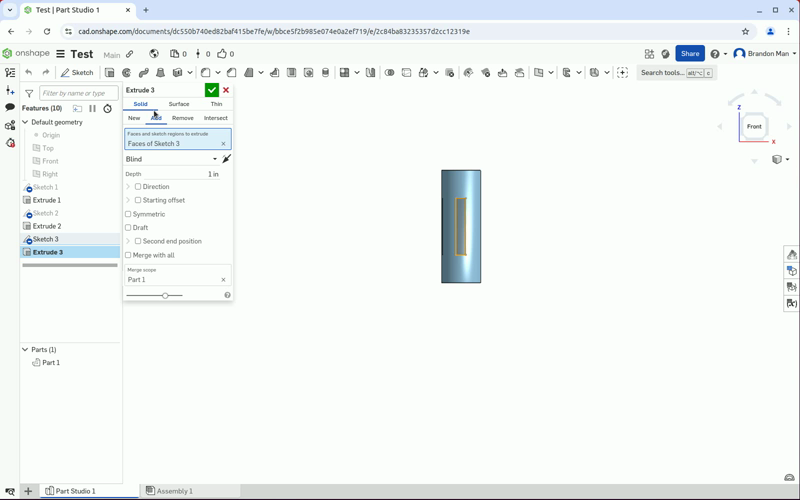
mouse_move(186, 120)
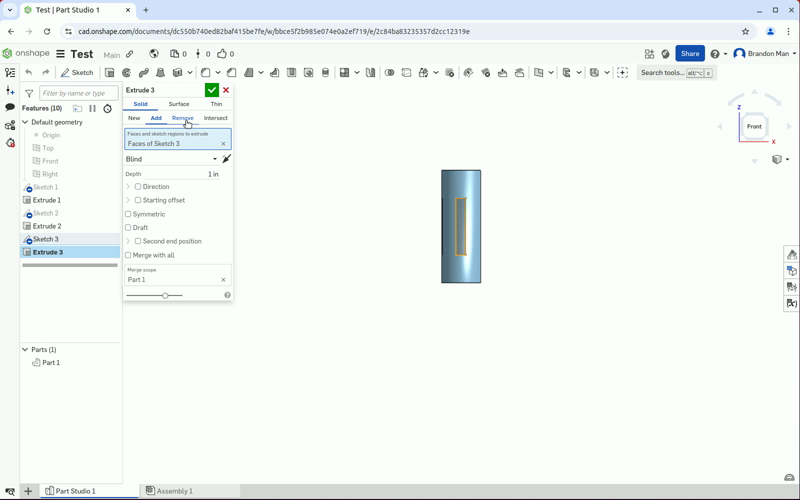
click(186, 120)
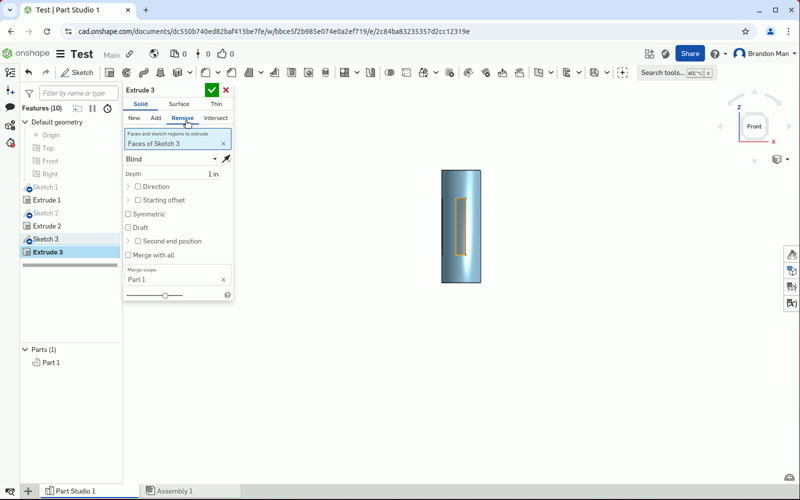
key(tab, 4)
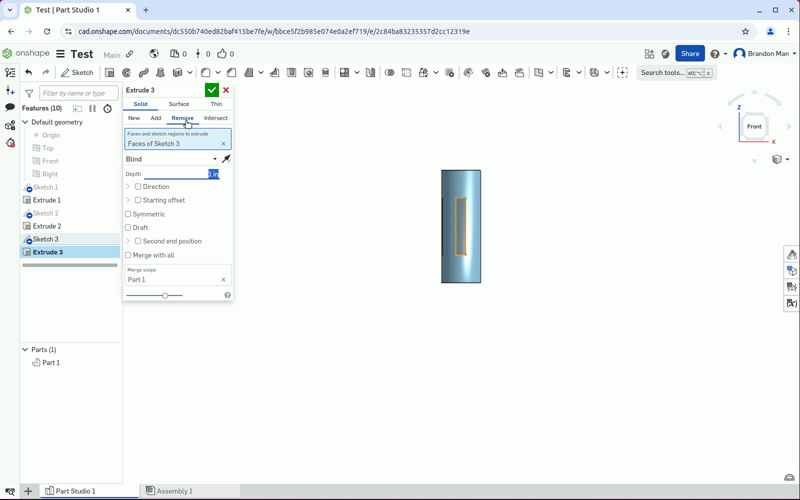
text(-5.777)
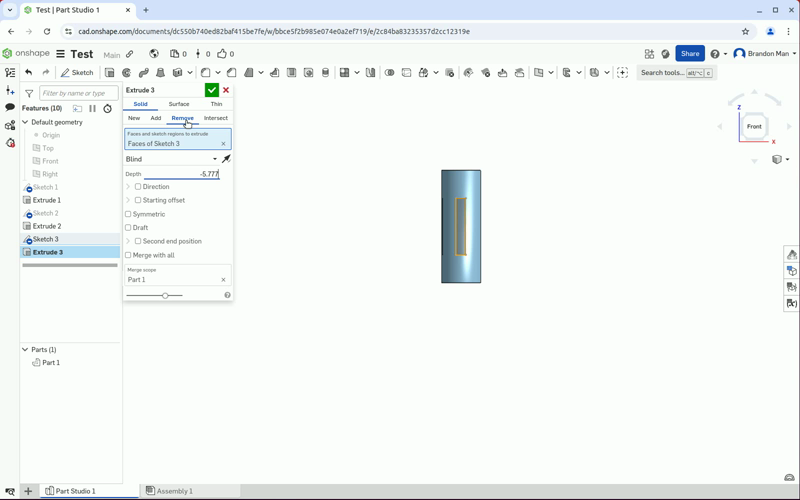
key(tab, 6)
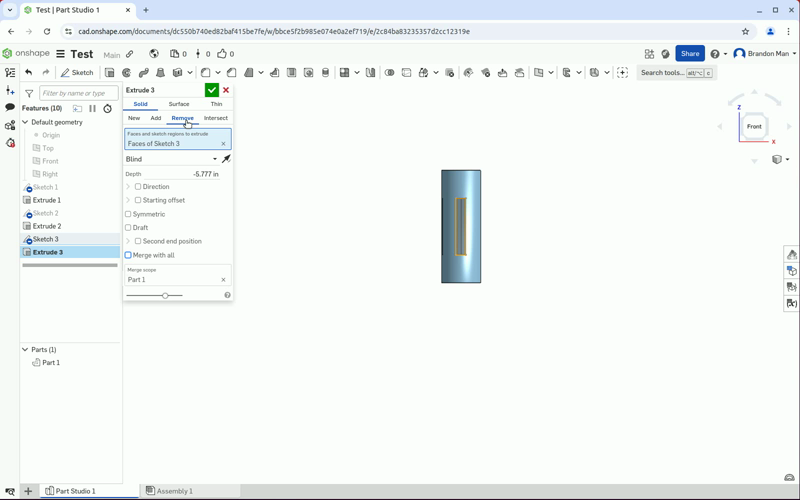
key(space)
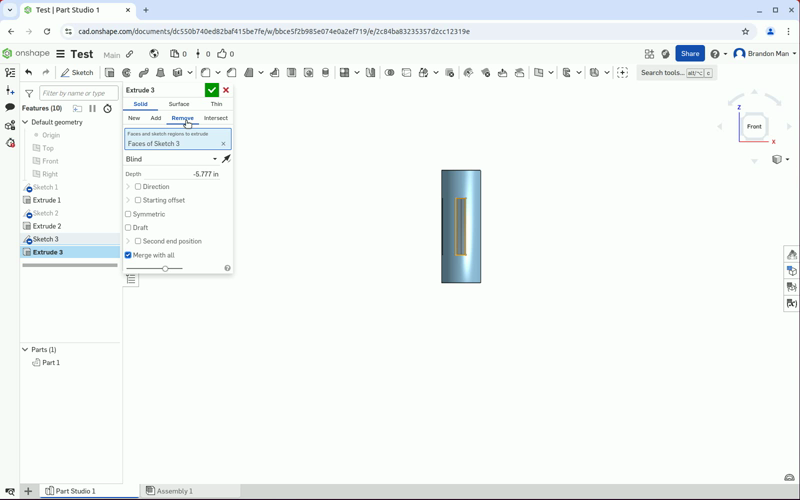
key(enter)
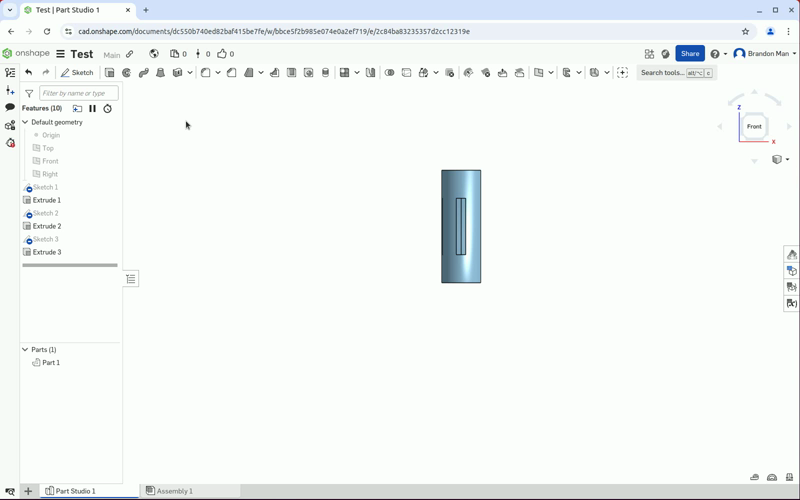
key(shift+h)
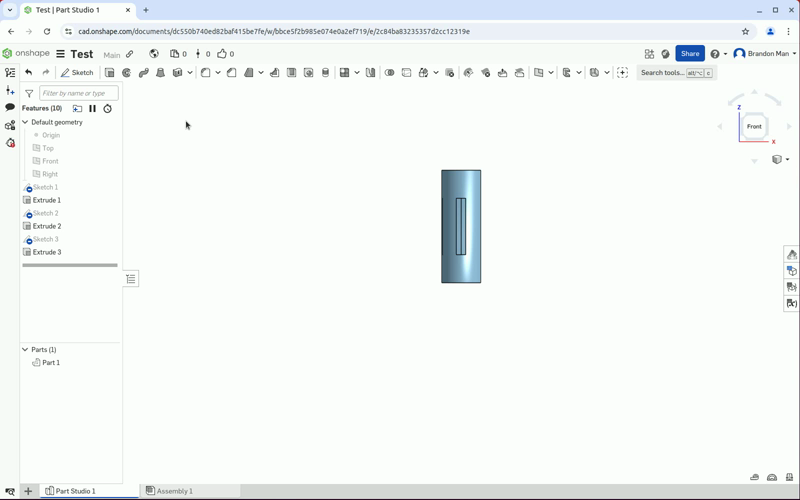
key(shift+h)
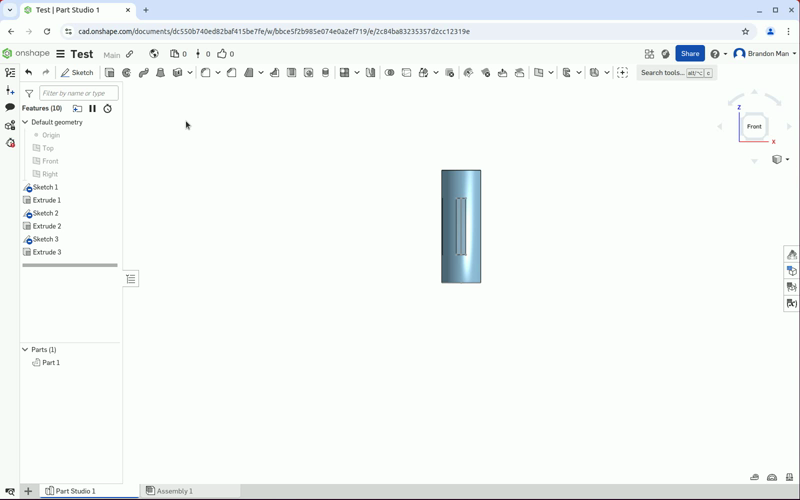
key(shift+7)
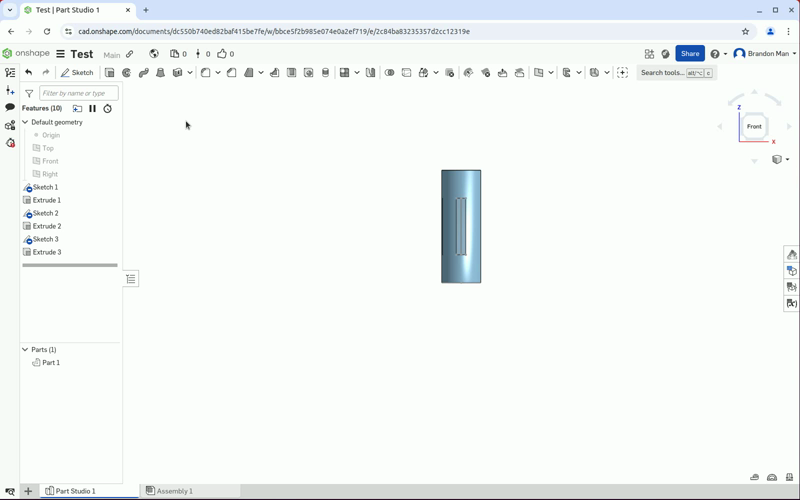
key(left, 2)
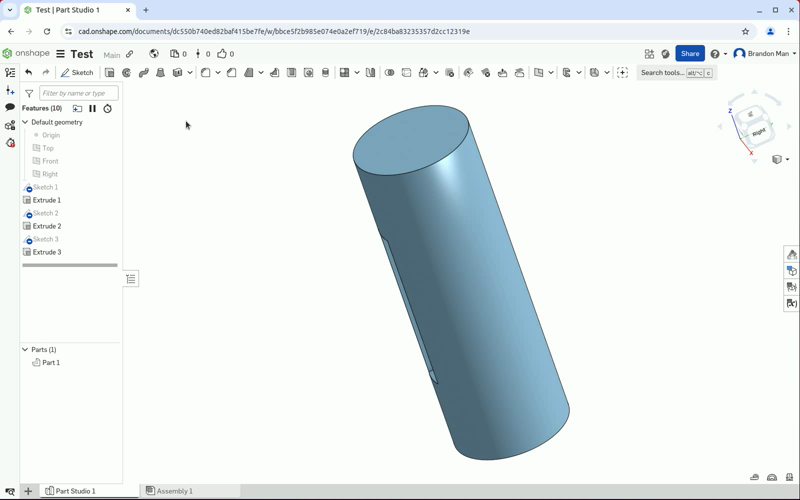
key(down, 2)
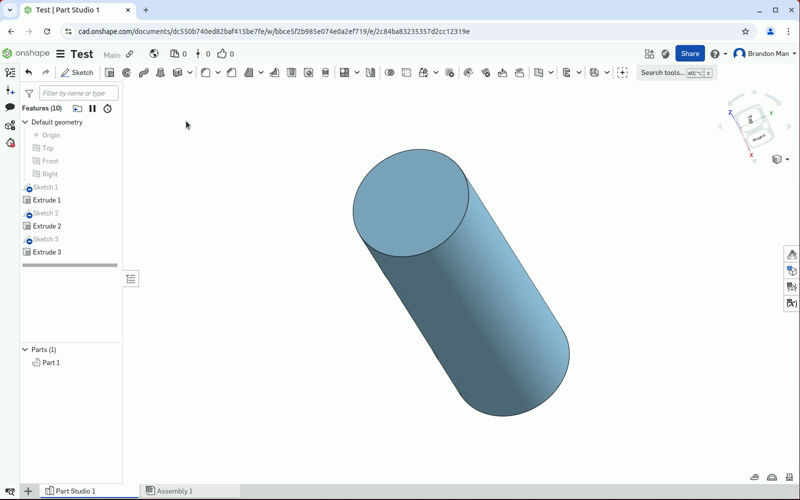
key(up, 2)
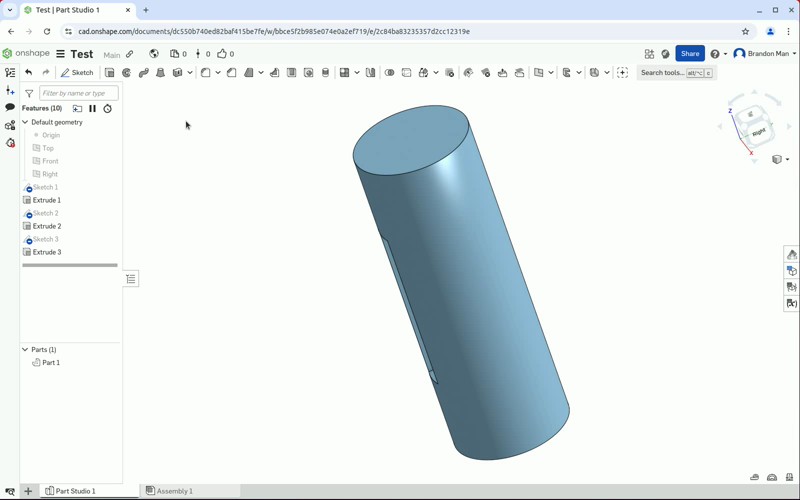
key(right, 2)
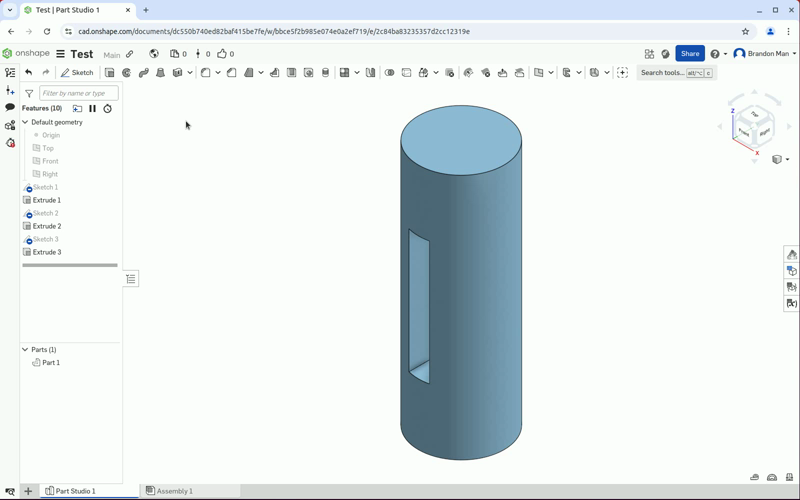
mouse_move(73, 189)
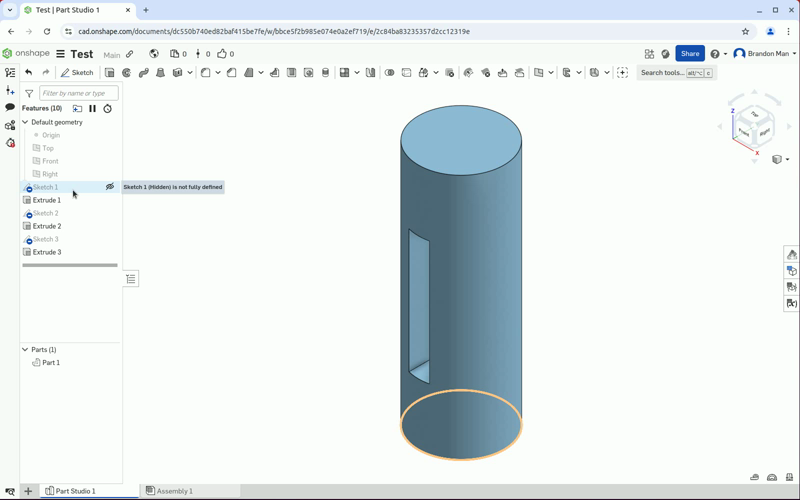
click(73, 189)